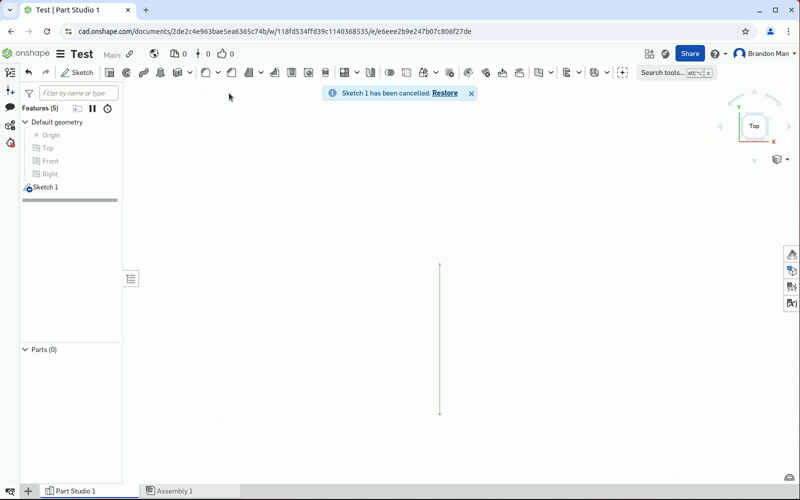
key(shift+h)
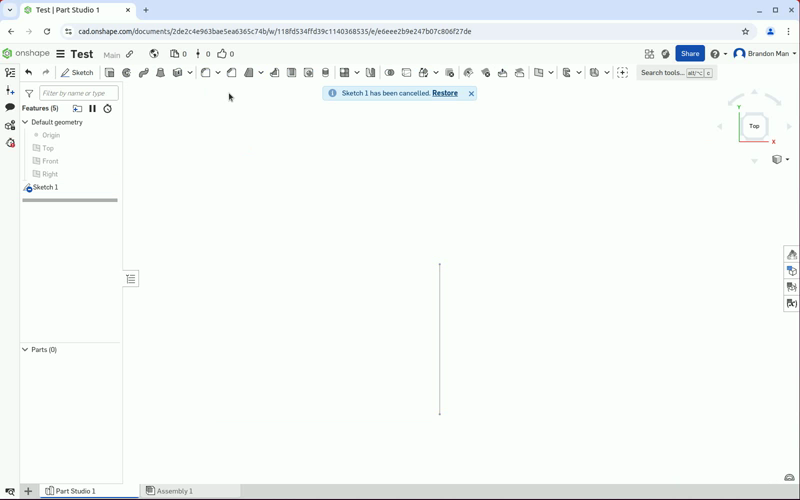
key(shift+s)
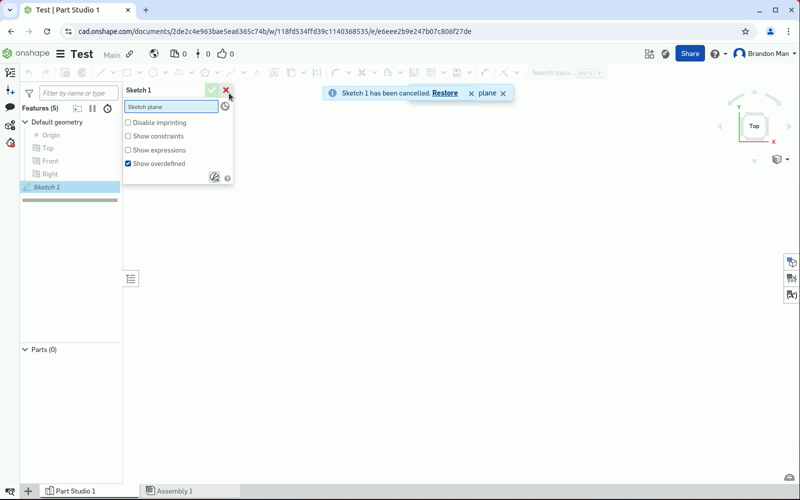
mouse_move(73, 150)
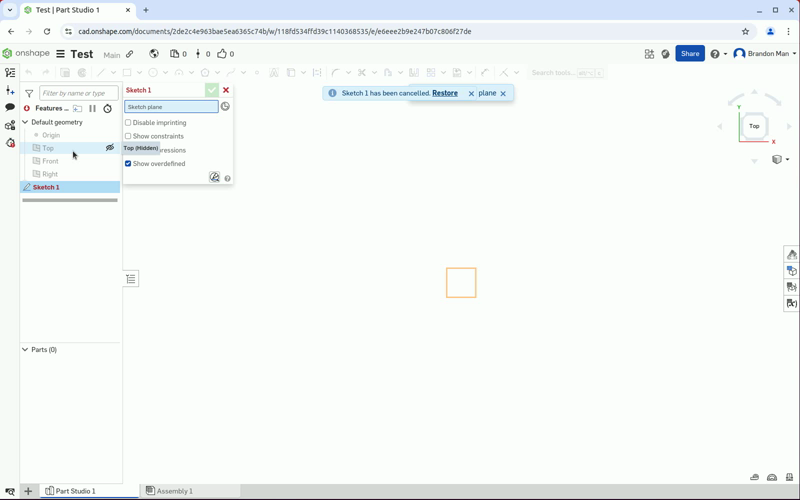
click(73, 150)
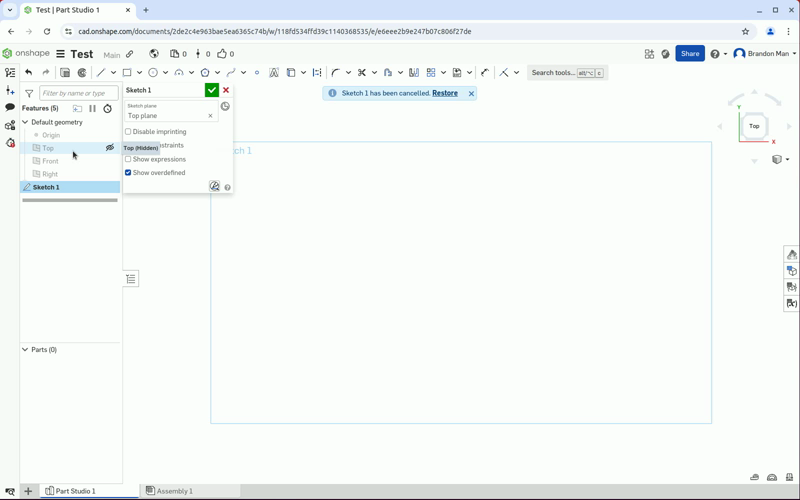
mouse_move(73, 352)
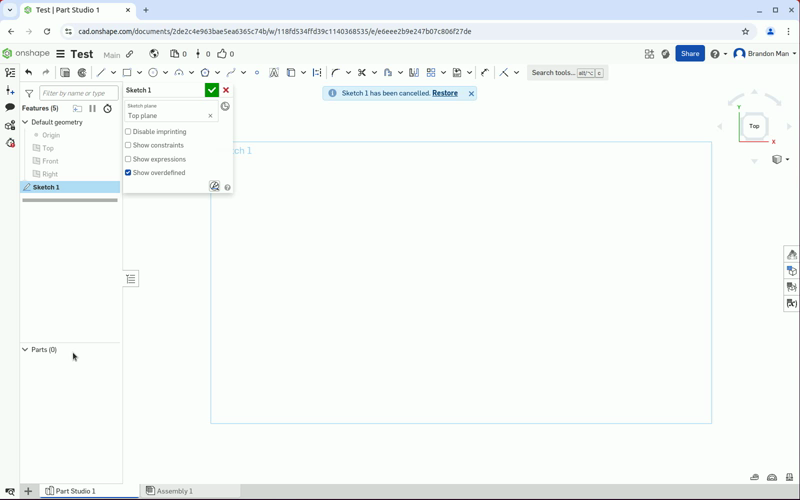
key(y)
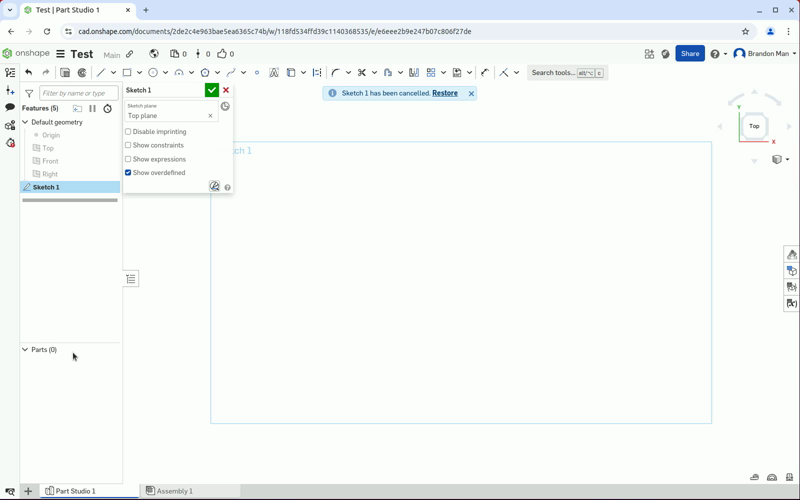
key(l)
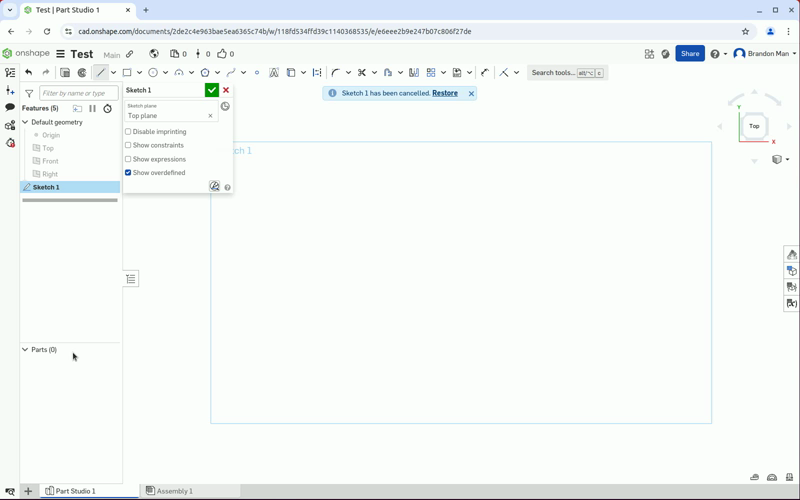
key_down(shift)
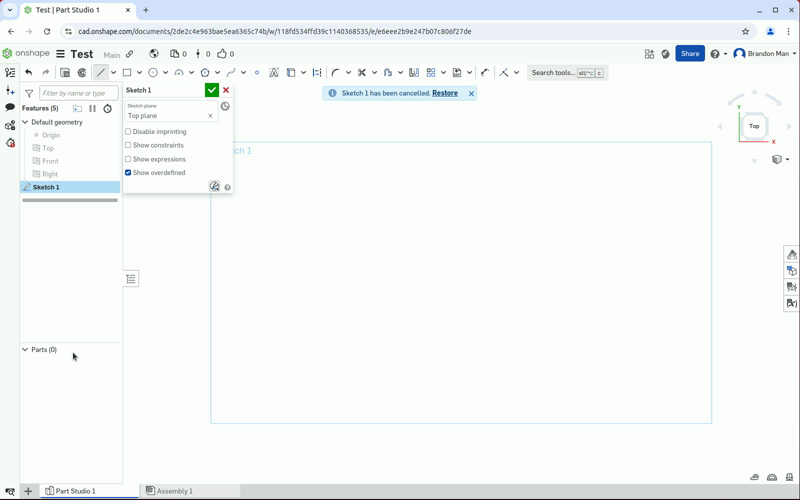
mouse_move(431, 290)
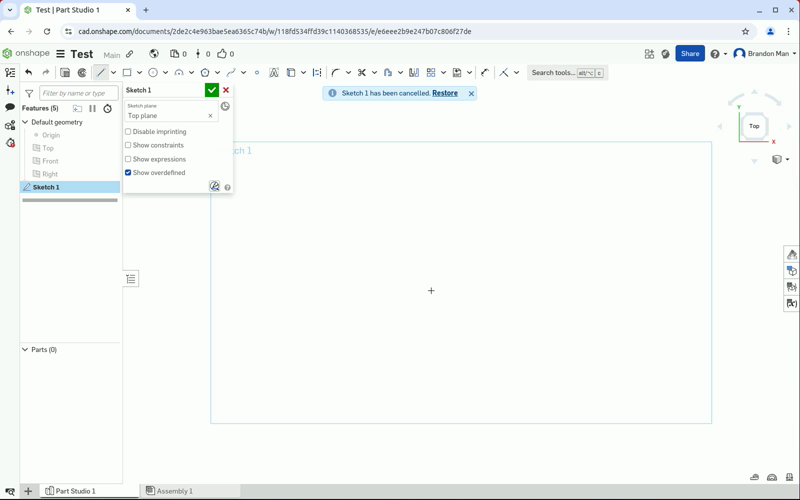
click(431, 290)
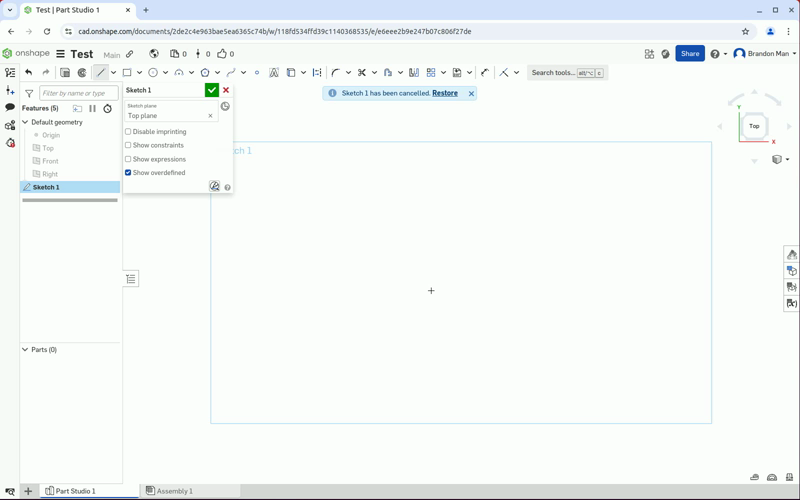
key_up(shift)
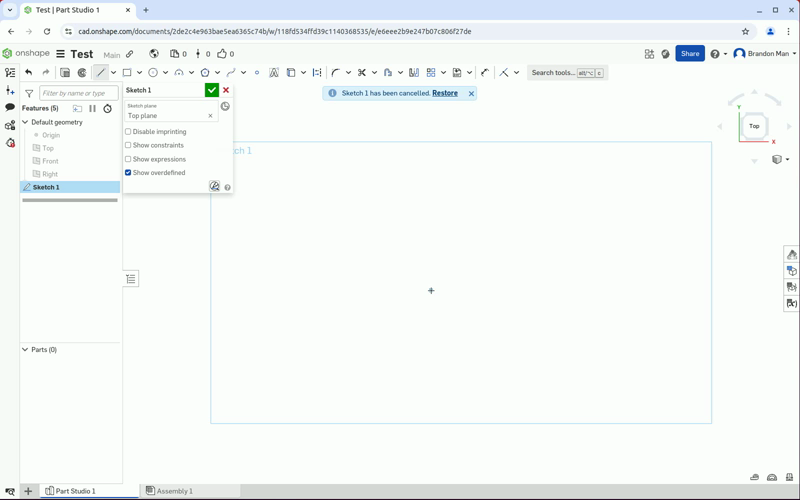
key_down(shift)
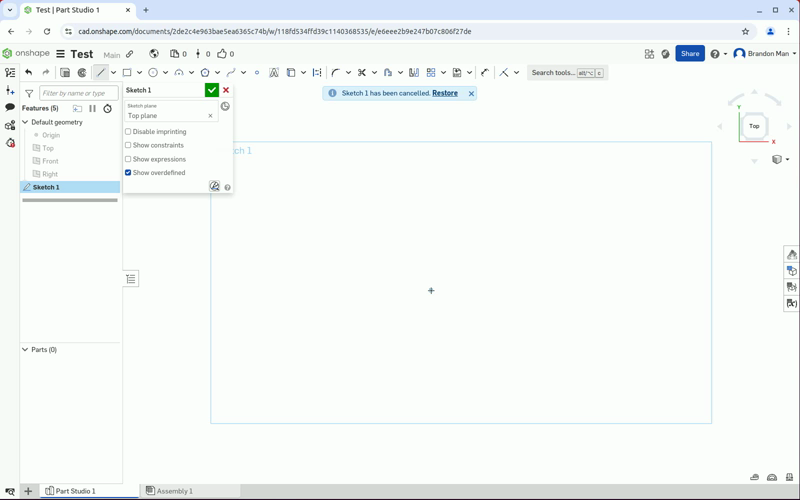
mouse_move(461, 290)
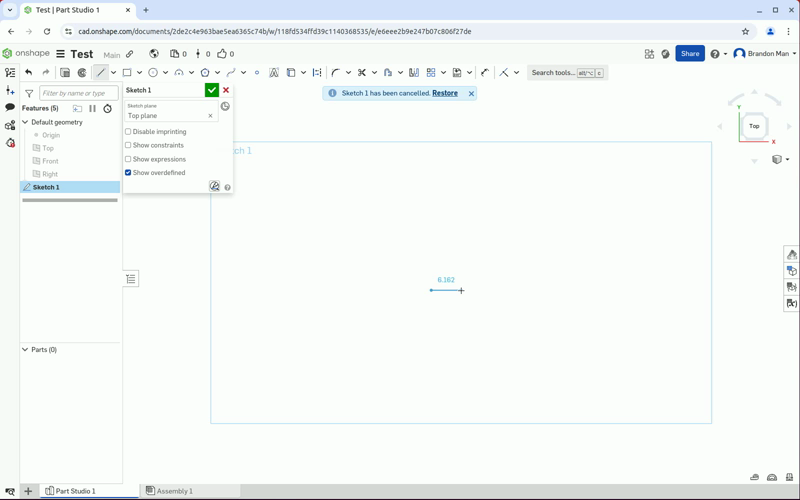
mouse_move(440, 290)
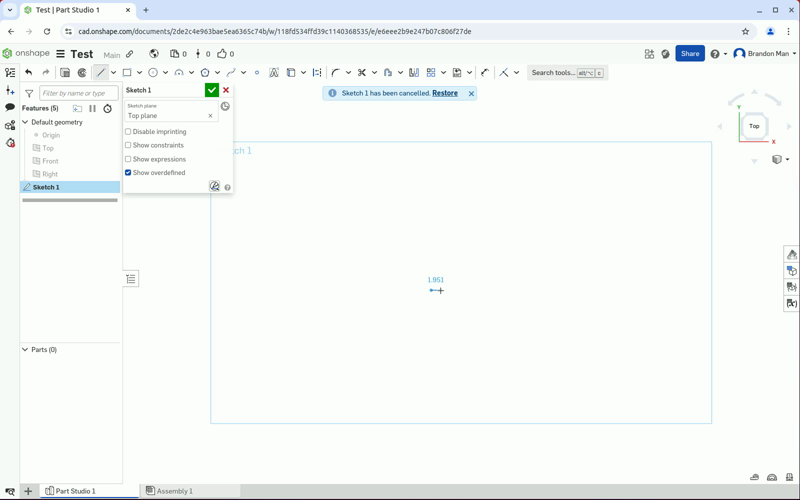
click(440, 290)
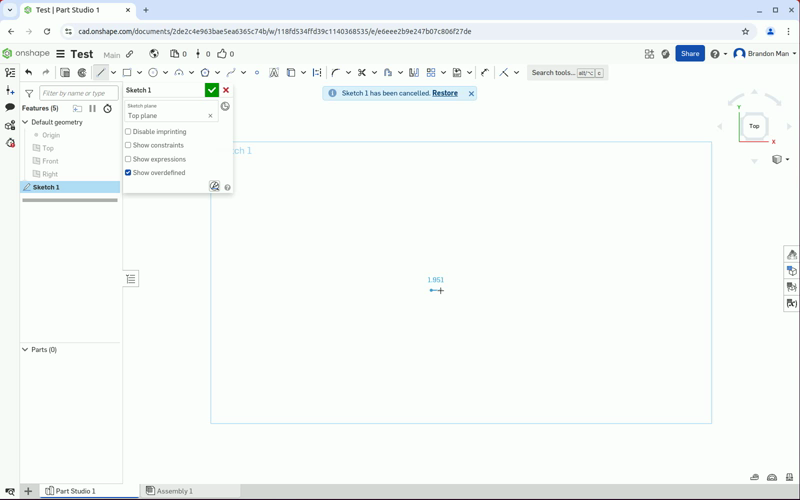
key_up(shift)
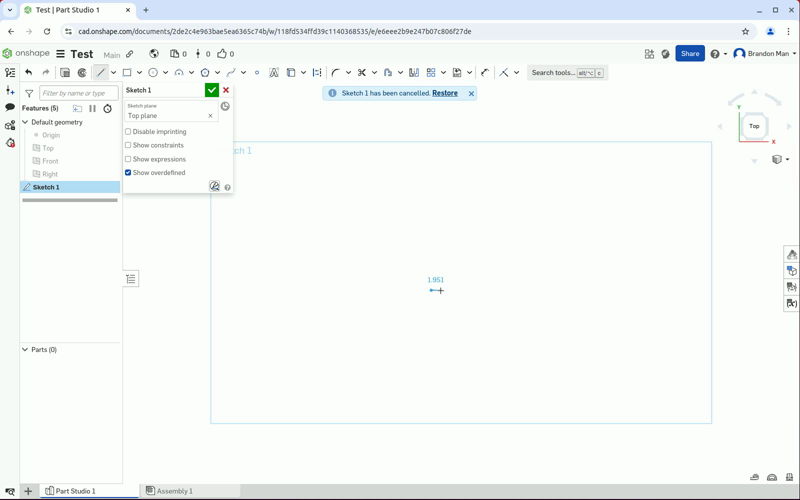
key(esc)
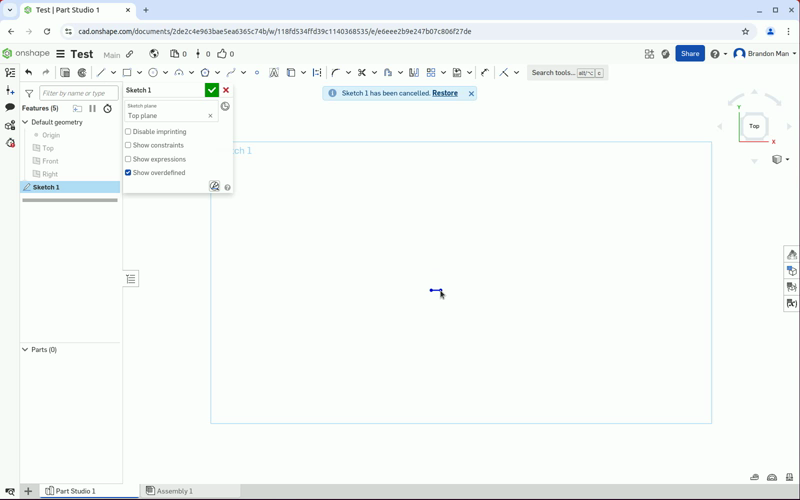
key(a)
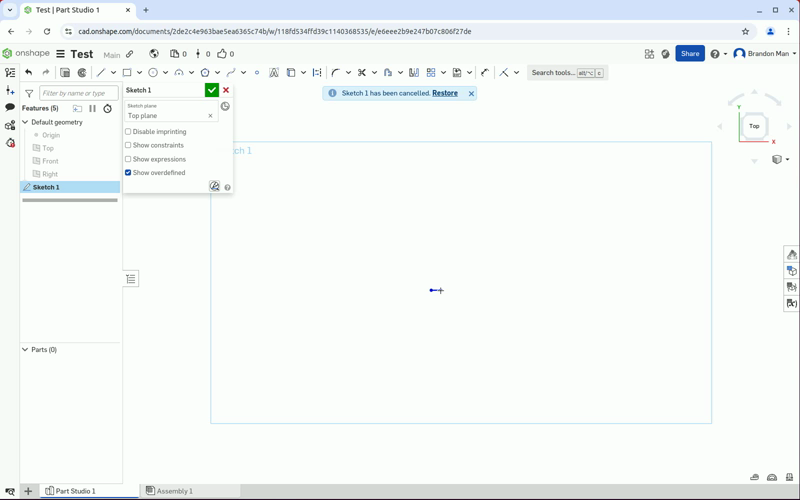
mouse_move(440, 290)
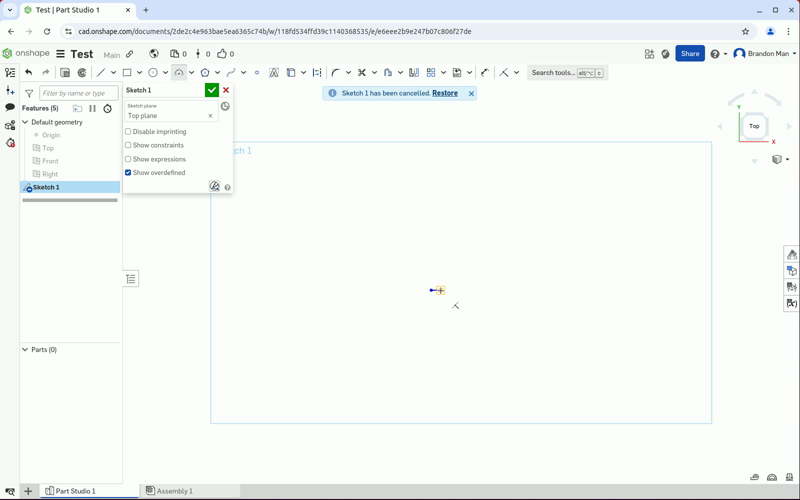
click(440, 290)
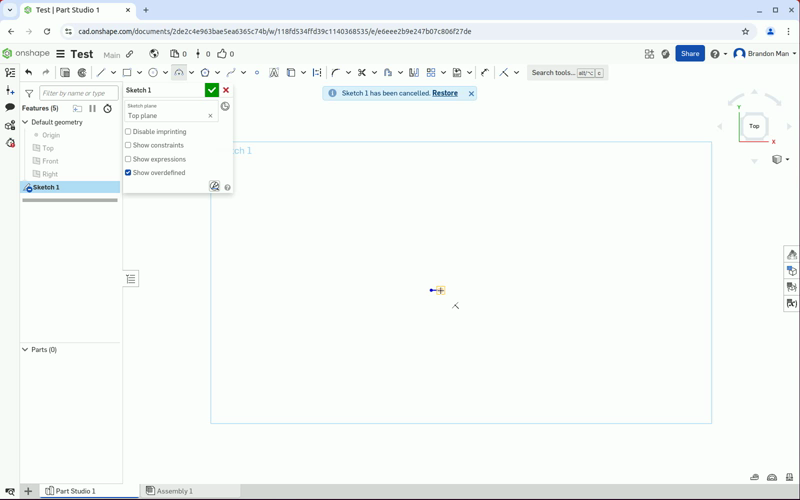
key_down(shift)
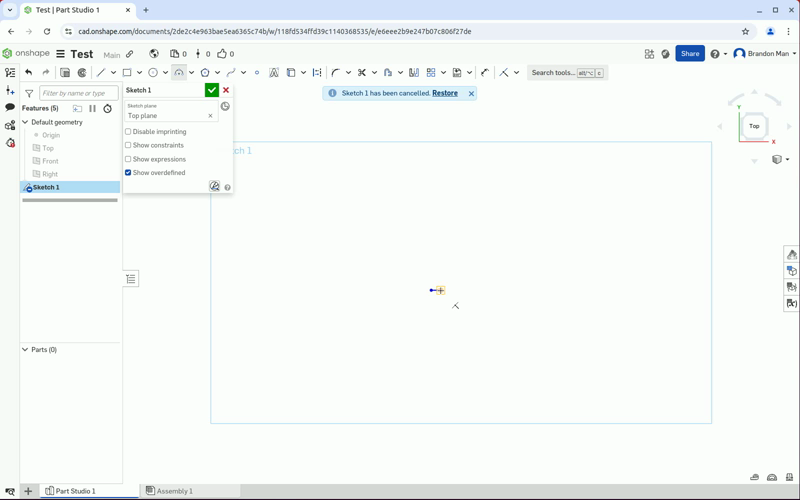
mouse_move(440, 273)
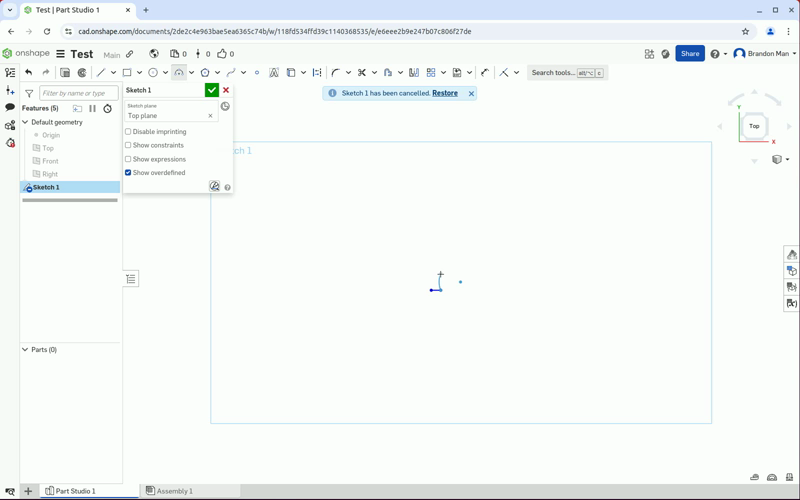
click(440, 273)
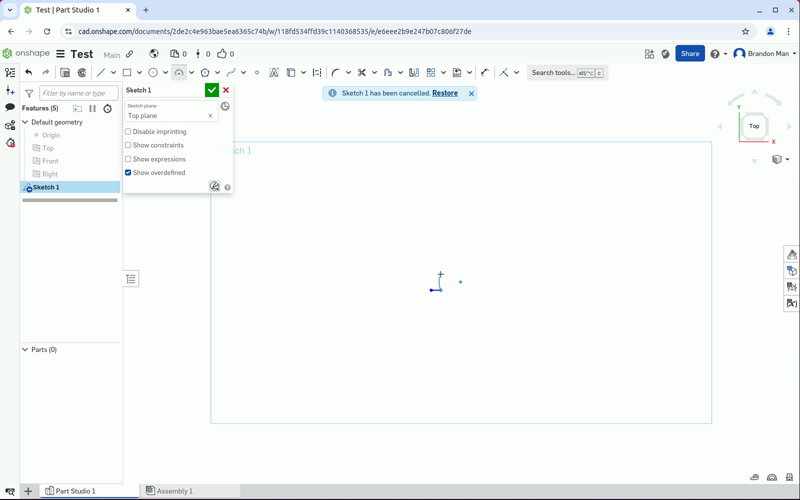
mouse_move(439, 281)
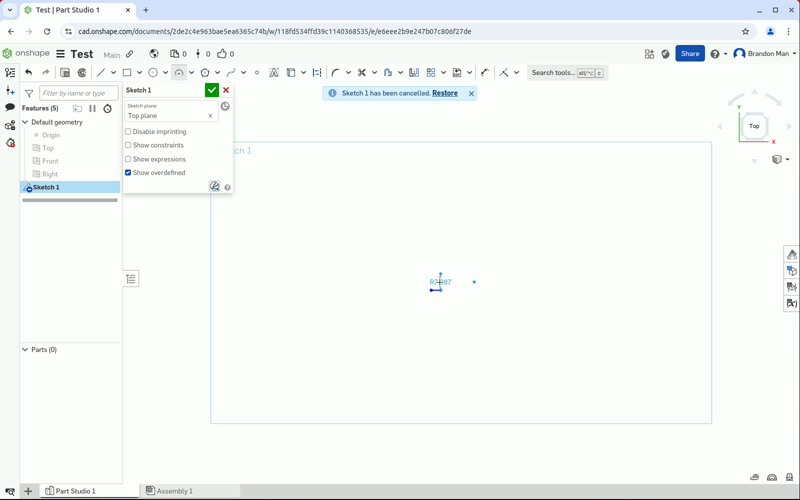
click(439, 281)
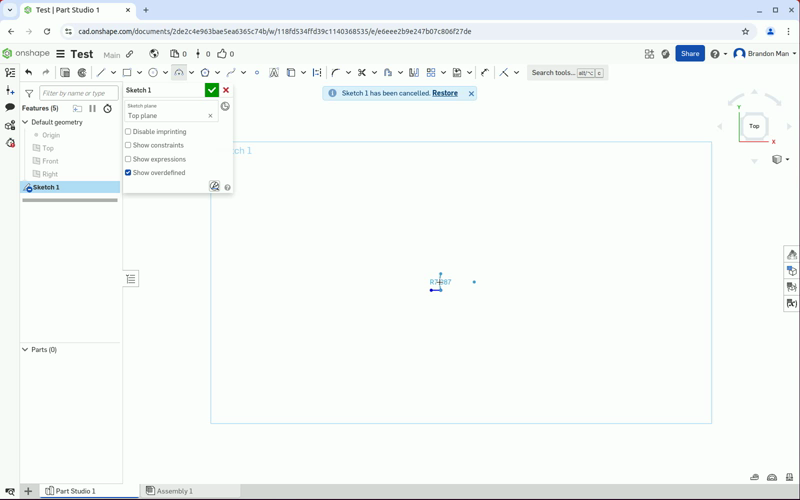
key_up(shift)
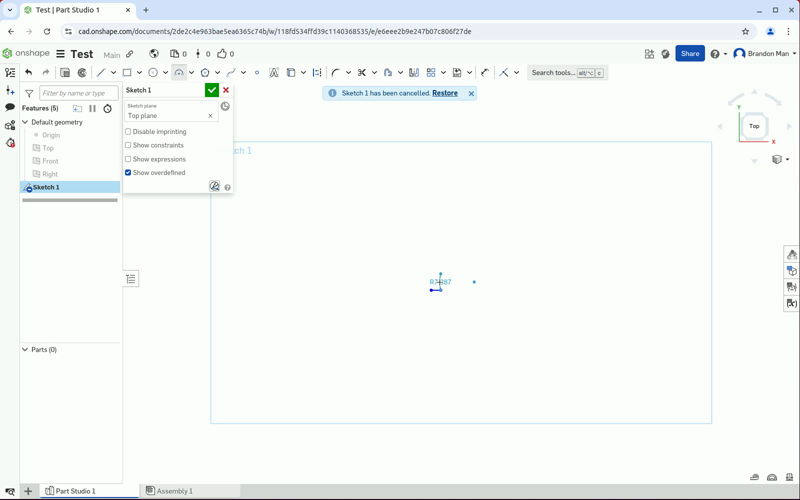
key(esc)
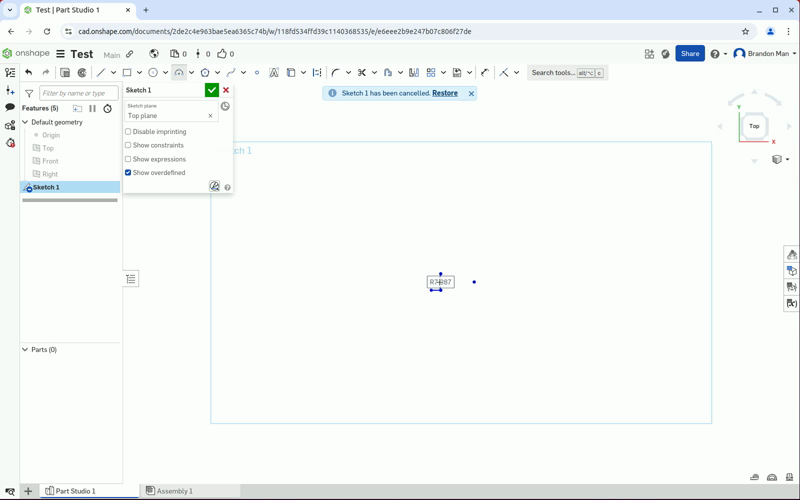
key(l)
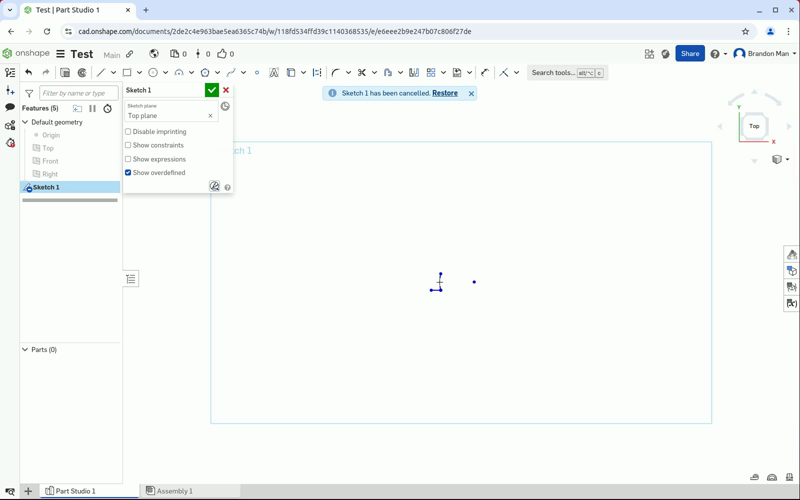
mouse_move(440, 273)
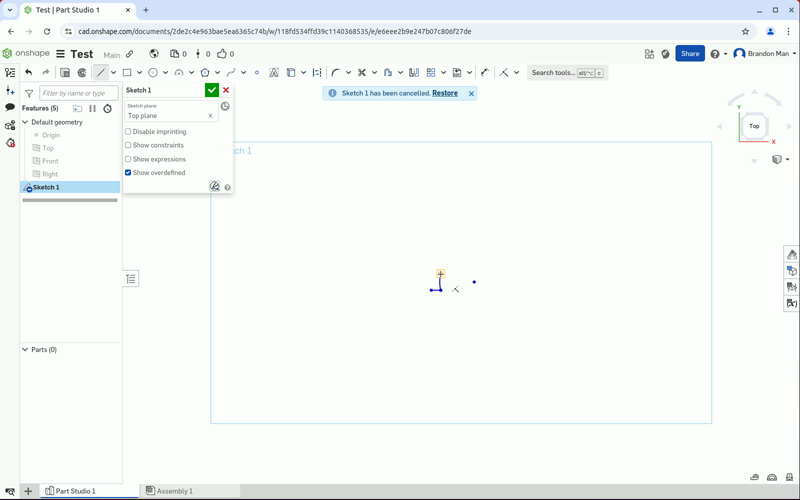
click(440, 273)
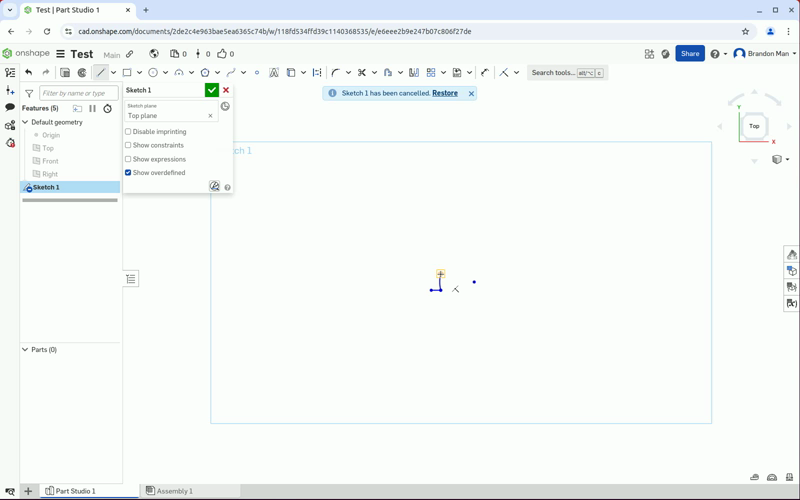
key_down(shift)
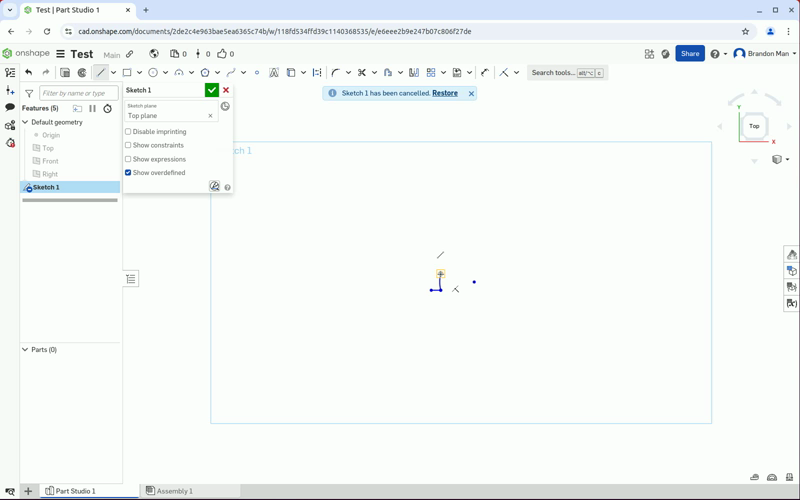
mouse_move(470, 273)
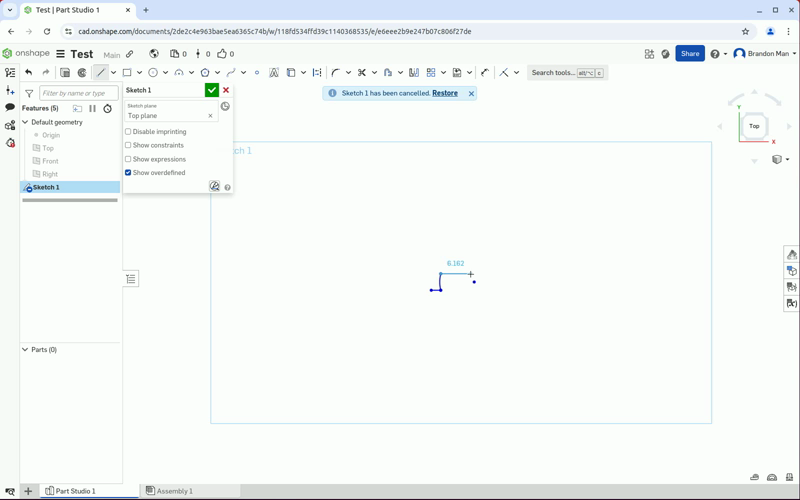
mouse_move(431, 273)
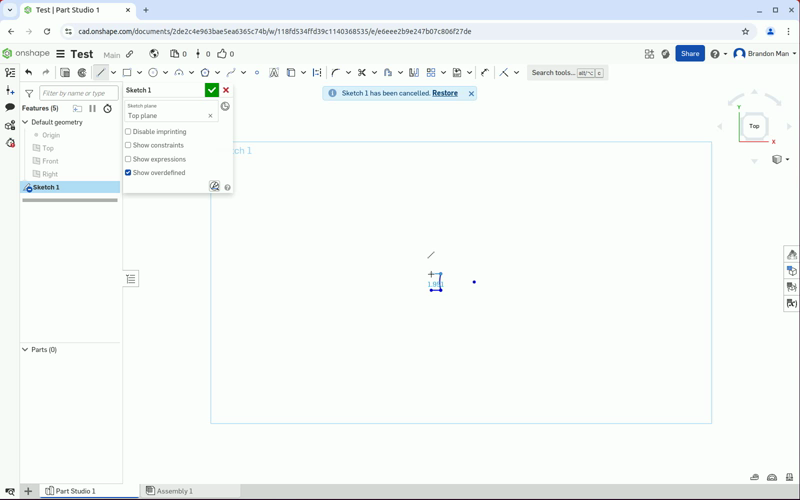
click(431, 273)
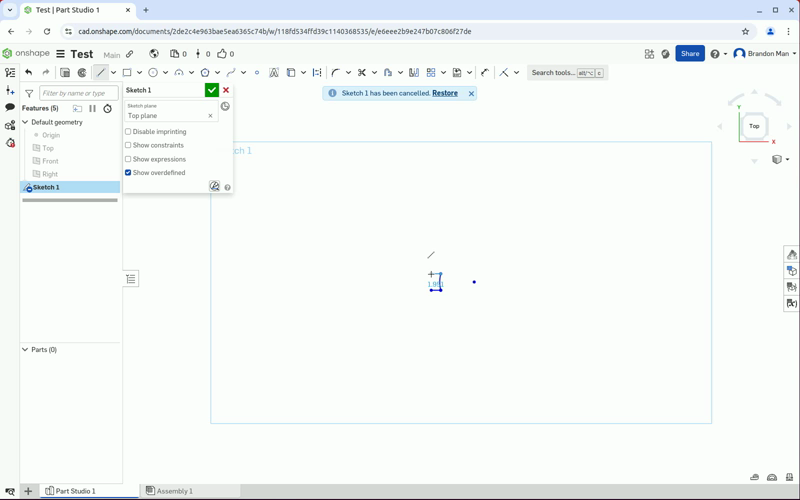
key_up(shift)
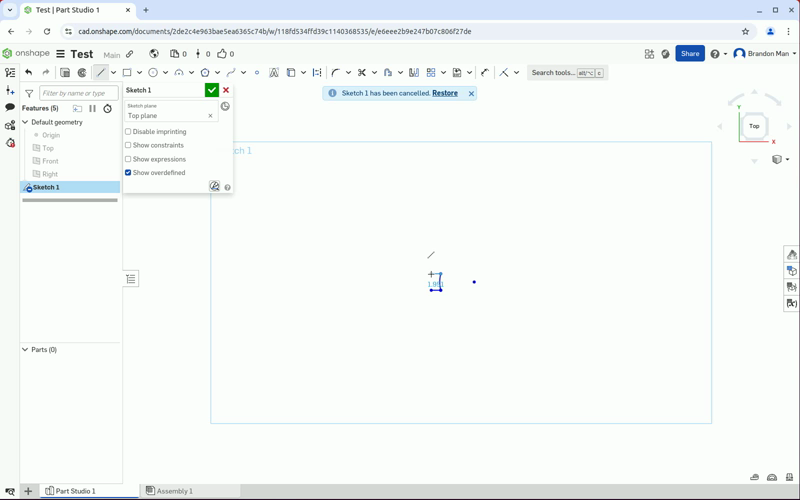
mouse_move(461, 273)
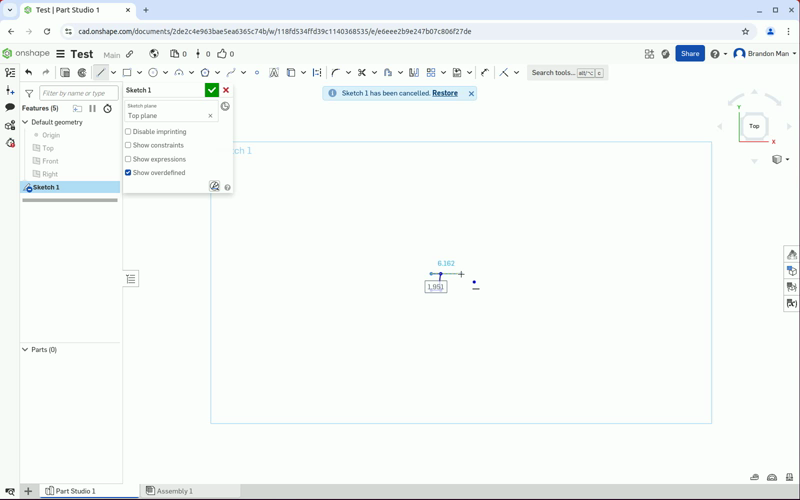
key_down(shift)
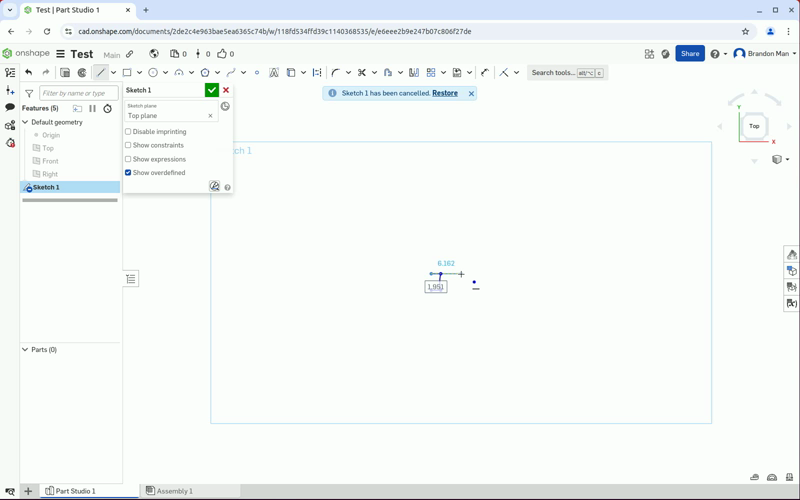
mouse_move(431, 290)
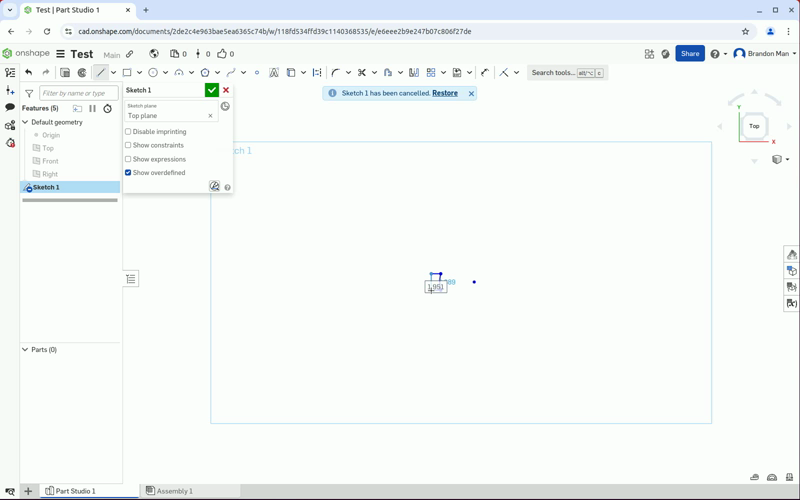
key_up(shift)
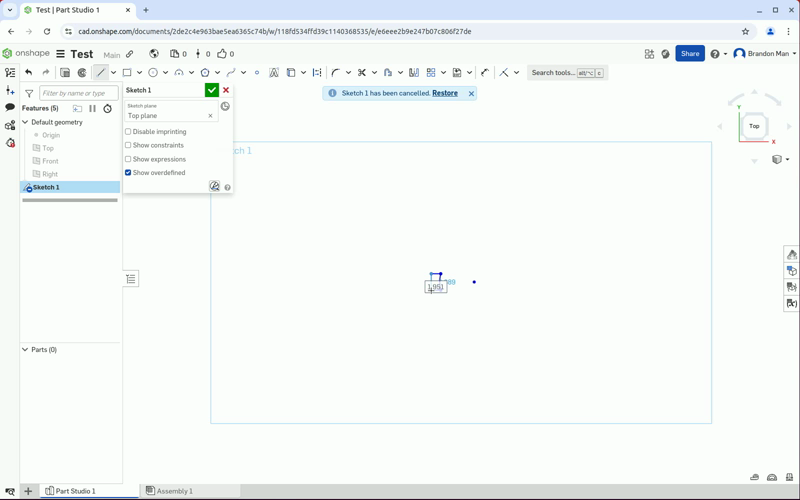
click(431, 290)
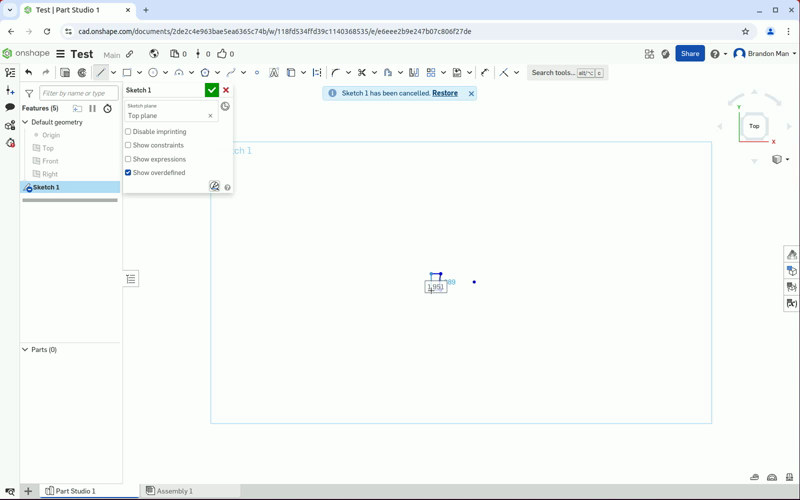
key(esc)
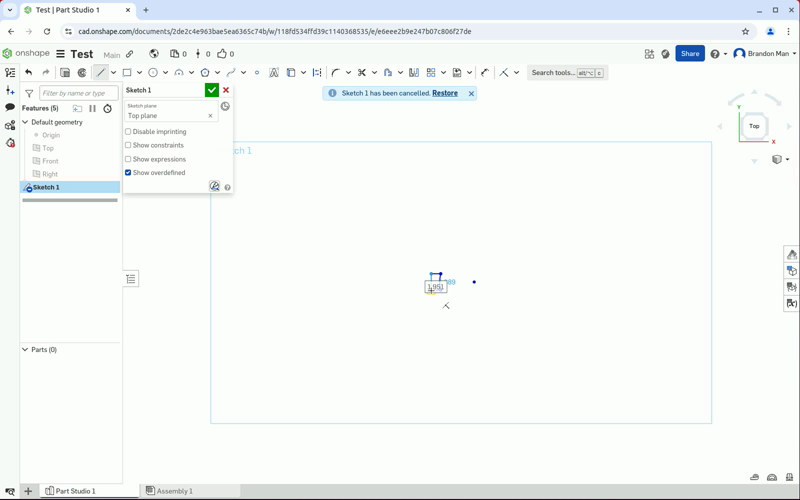
mouse_move(435, 278)
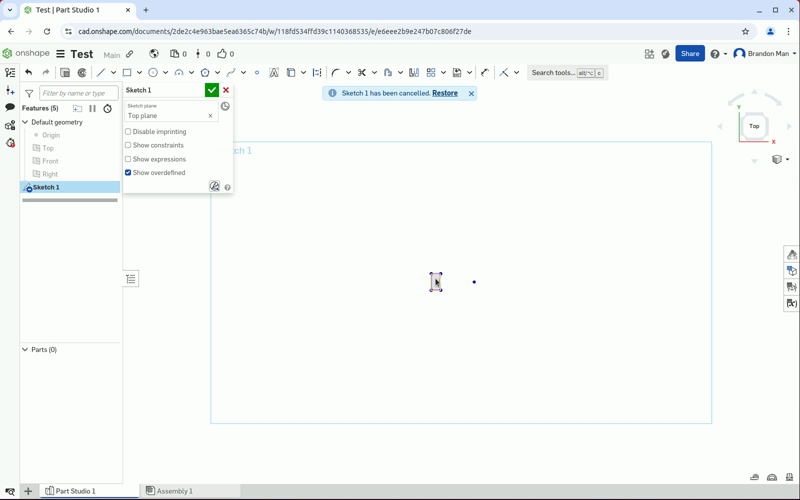
scroll(6)
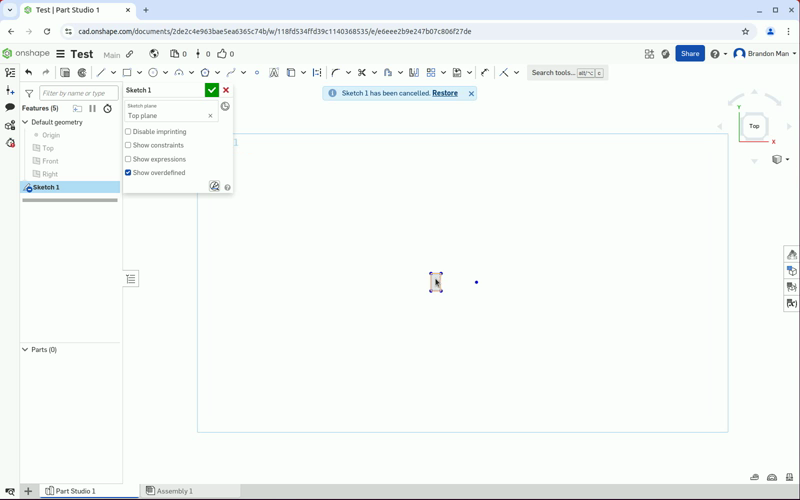
scroll(6)
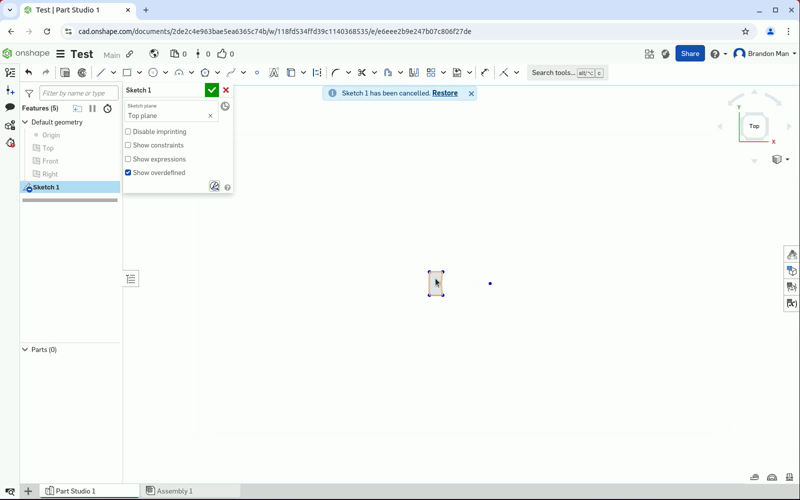
scroll(6)
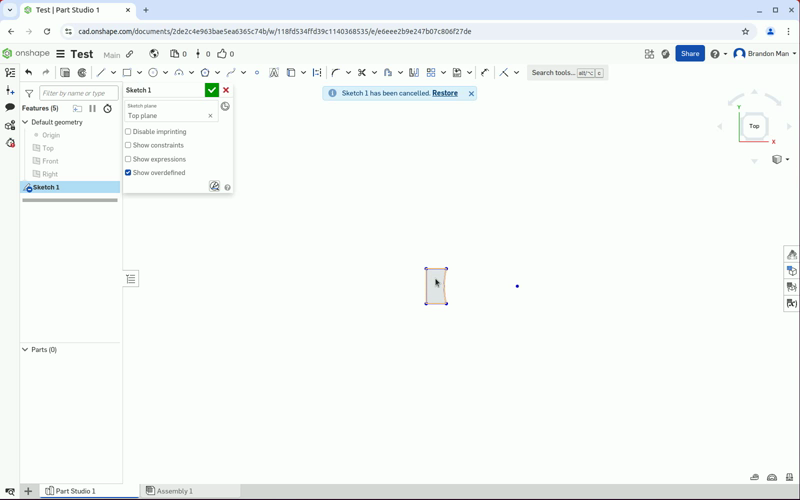
scroll(6)
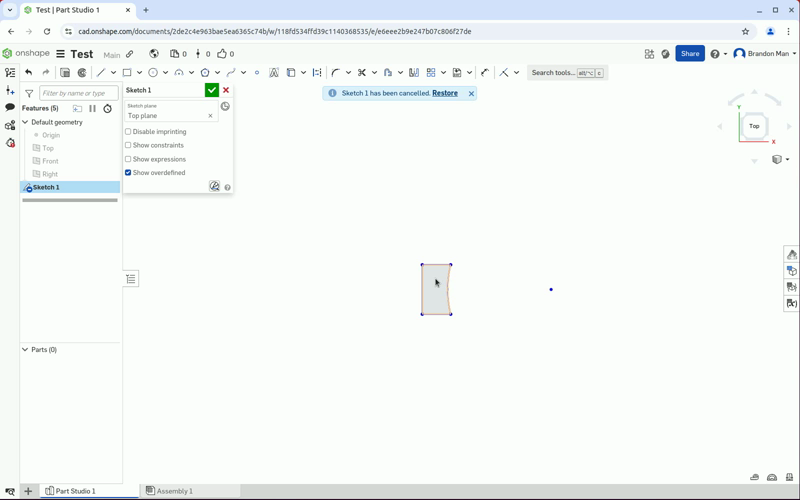
scroll(6)
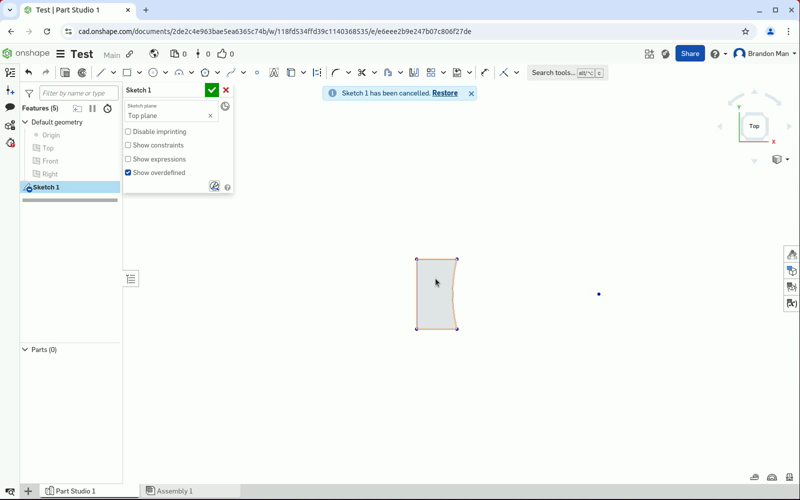
scroll(6)
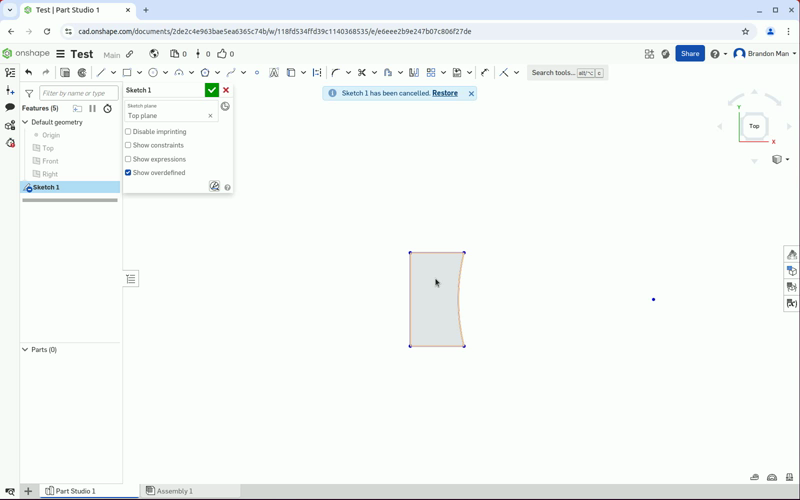
scroll(6)
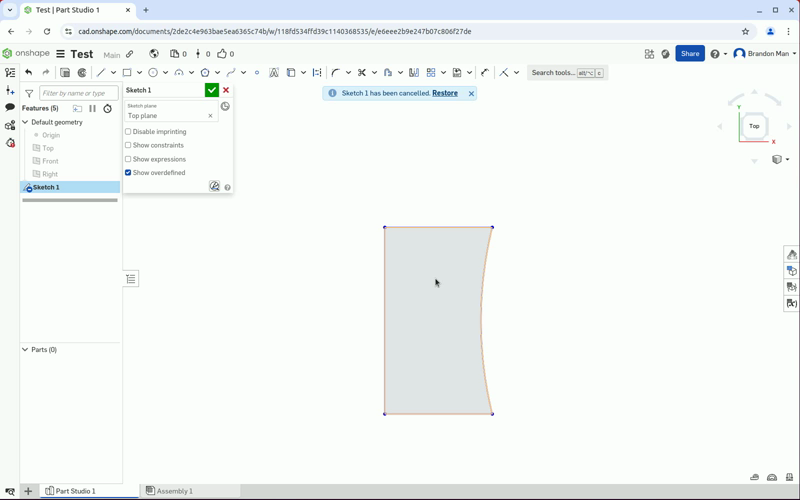
click(435, 278)
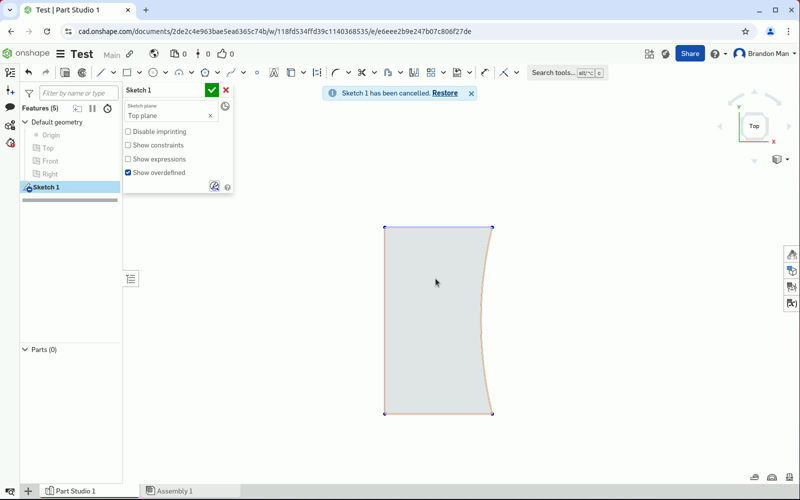
scroll(-6)
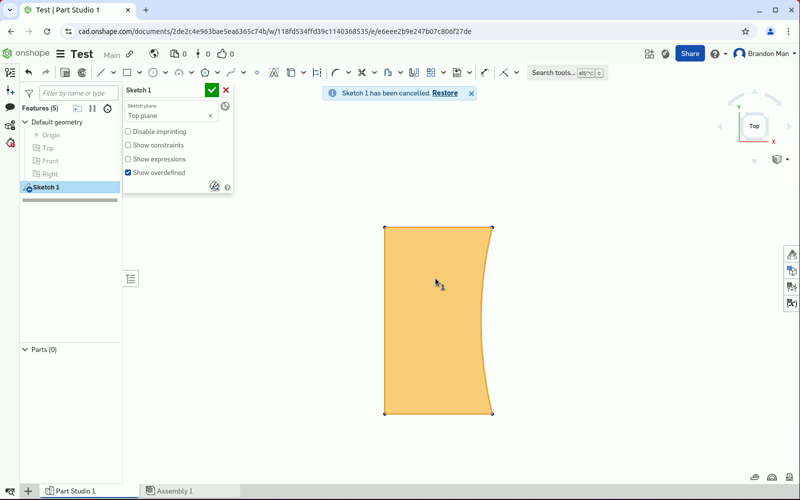
scroll(-6)
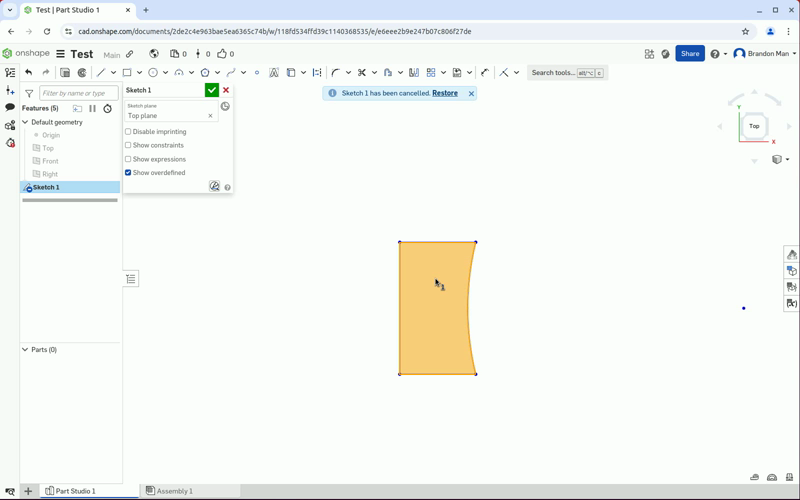
scroll(-6)
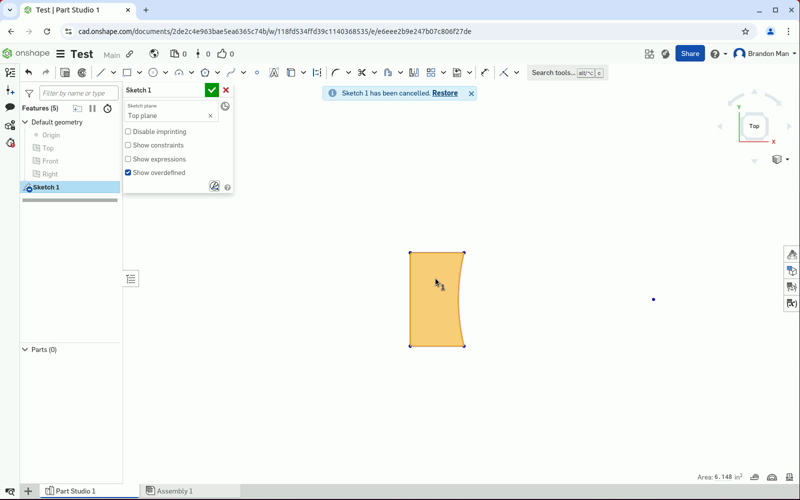
scroll(-6)
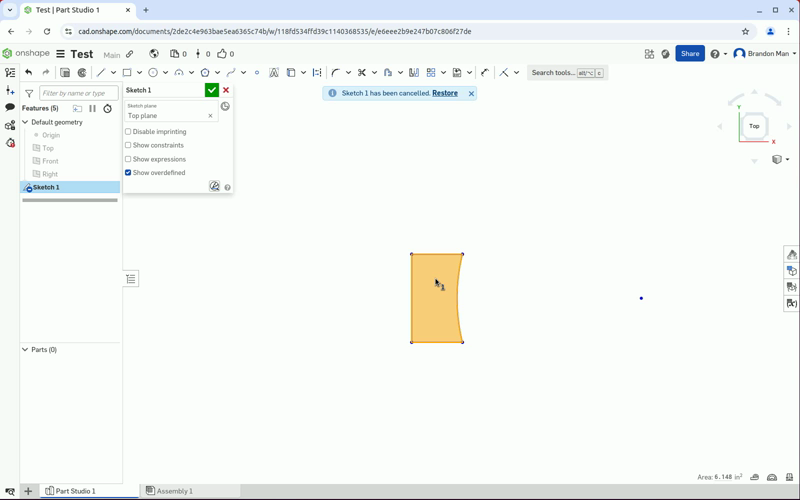
scroll(-6)
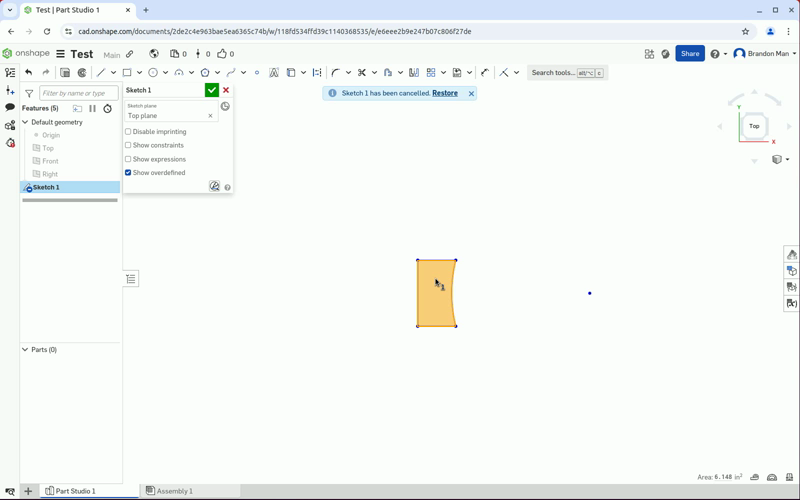
scroll(-6)
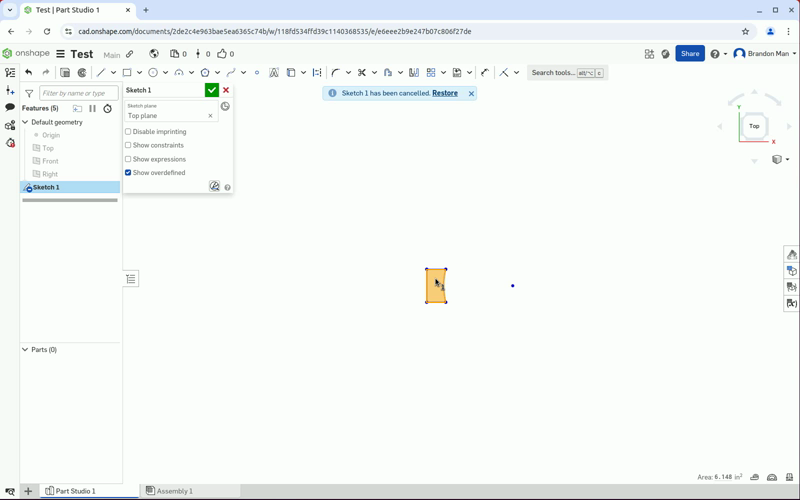
scroll(-6)
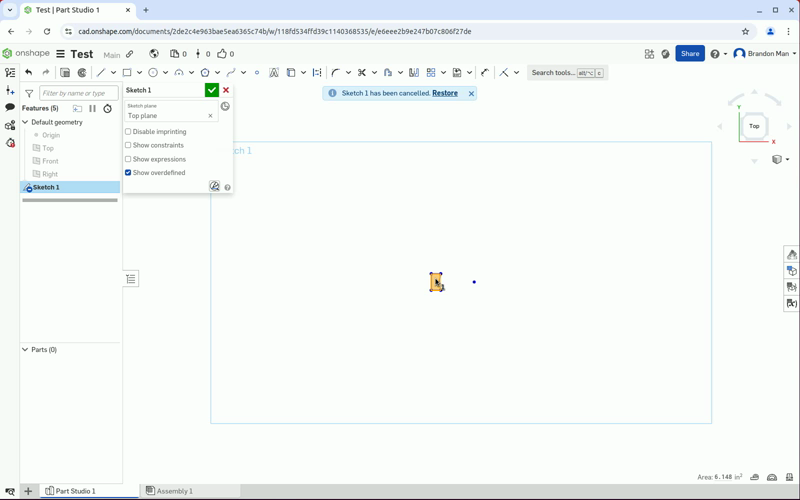
mouse_move(73, 352)
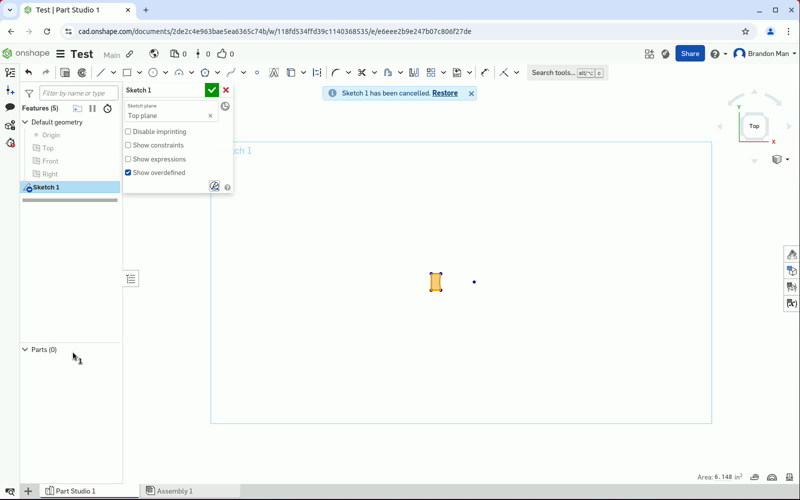
key(shift+y)
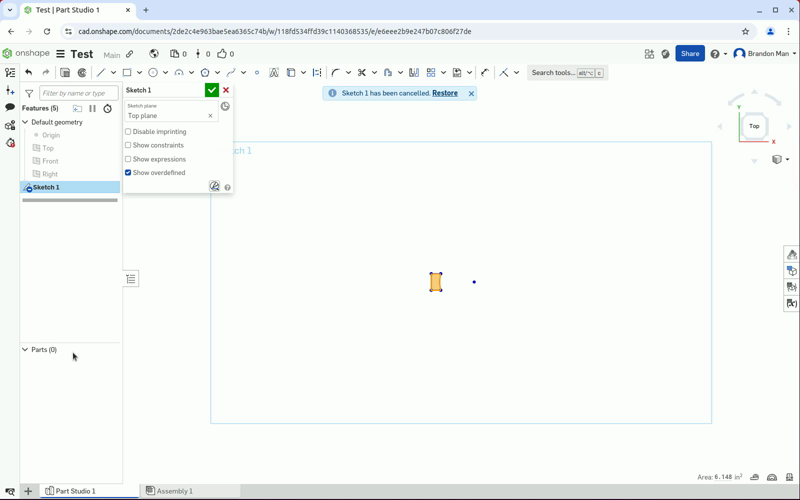
key(shift+e)
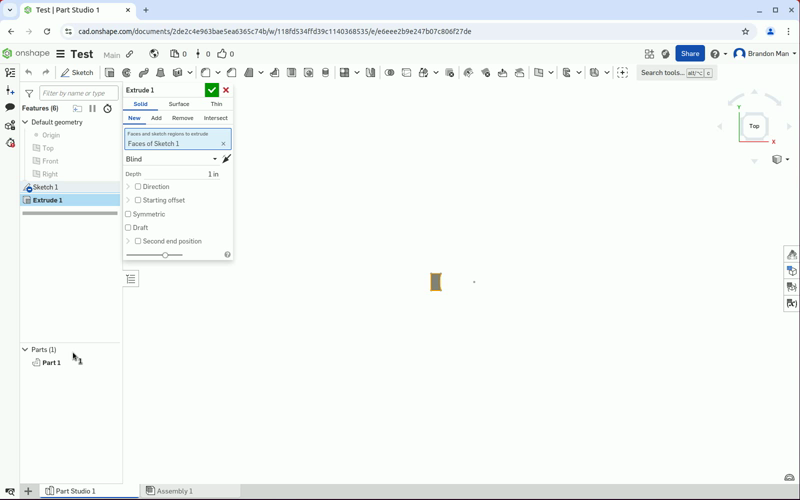
mouse_move(143, 106)
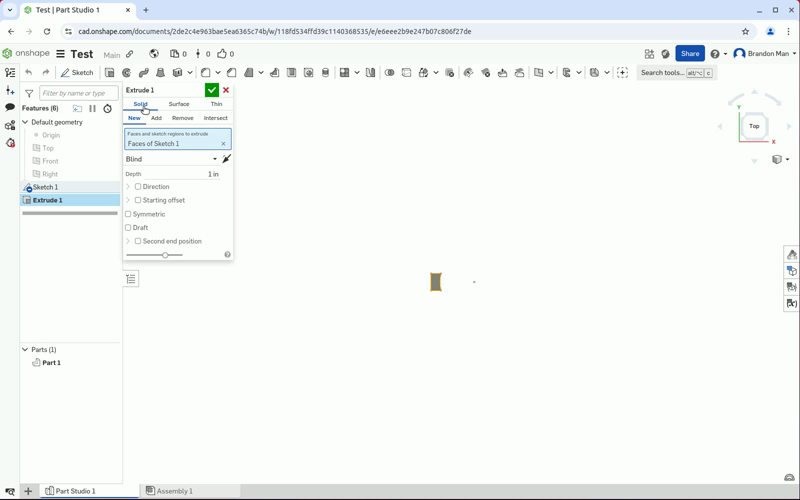
click(143, 106)
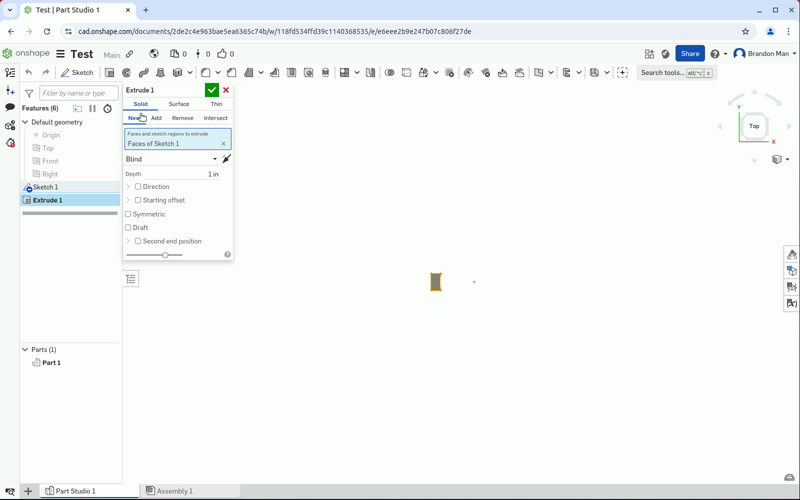
mouse_move(137, 120)
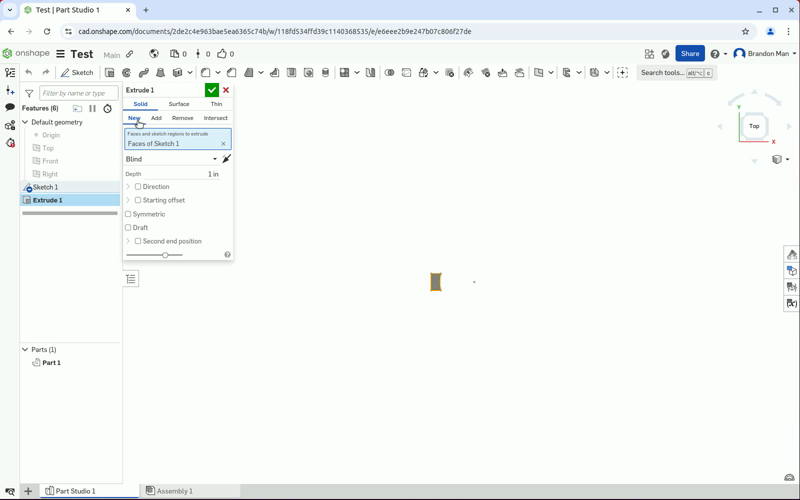
click(137, 120)
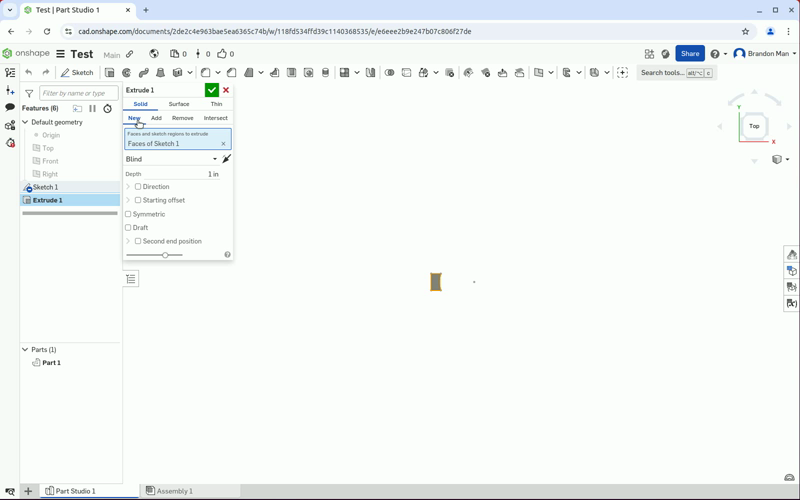
key(tab, 4)
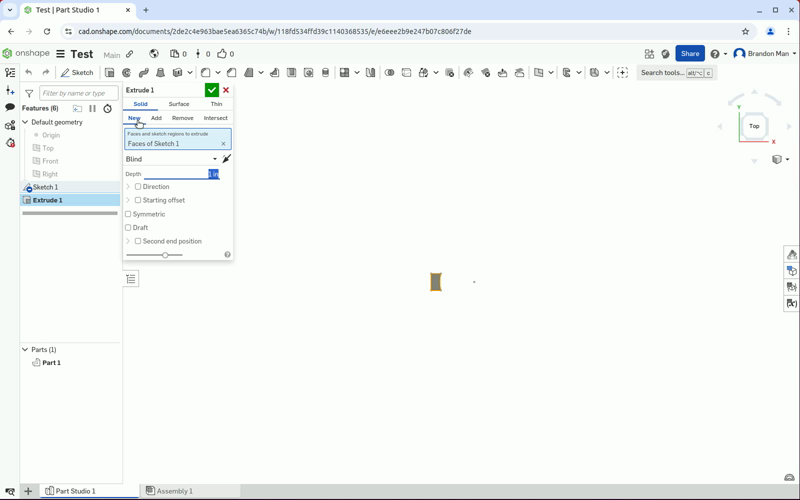
text(7.943)
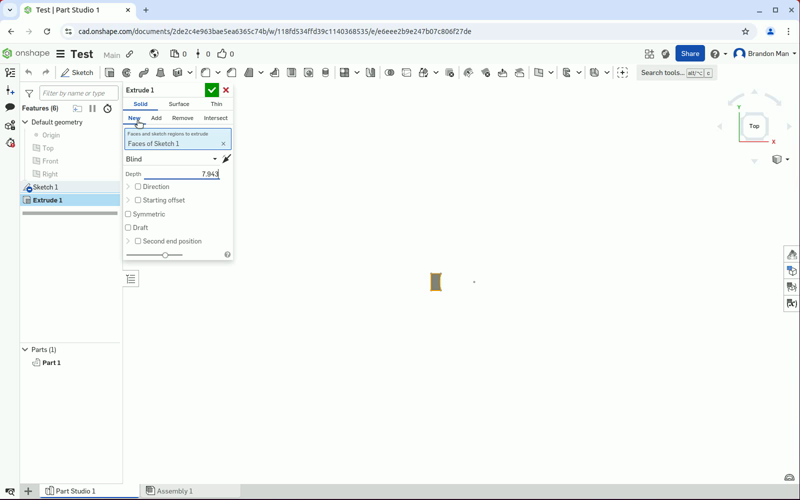
key(enter)
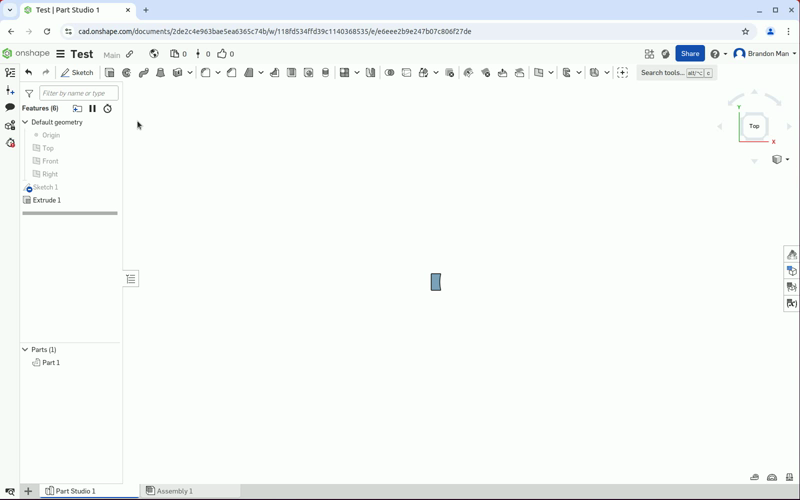
key(shift+h)
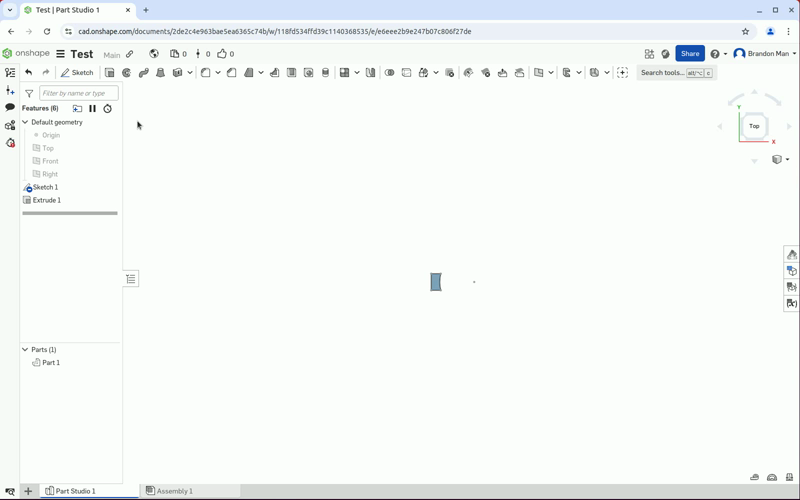
key(shift+h)
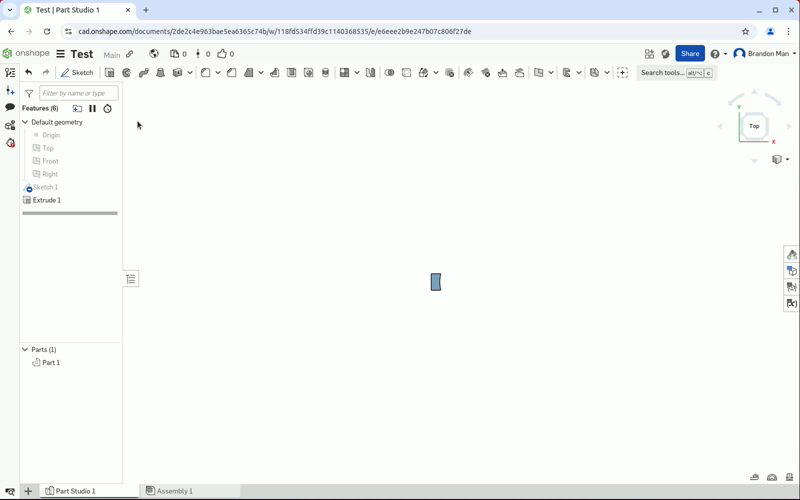
mouse_move(73, 189)
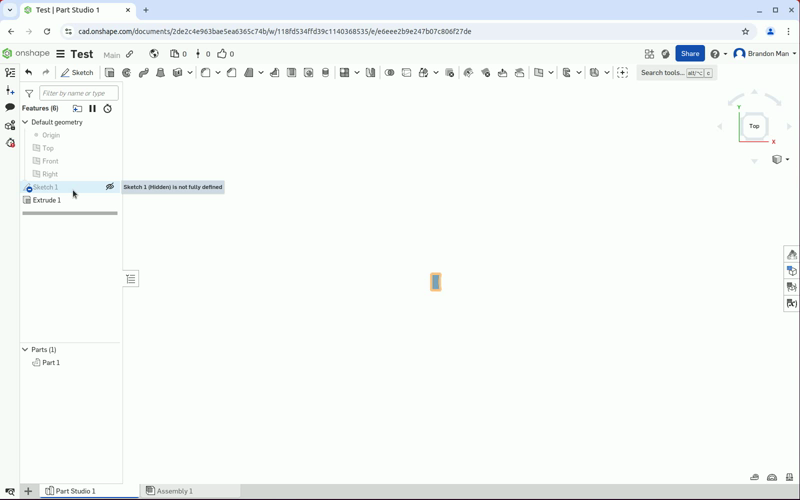
click(73, 189)
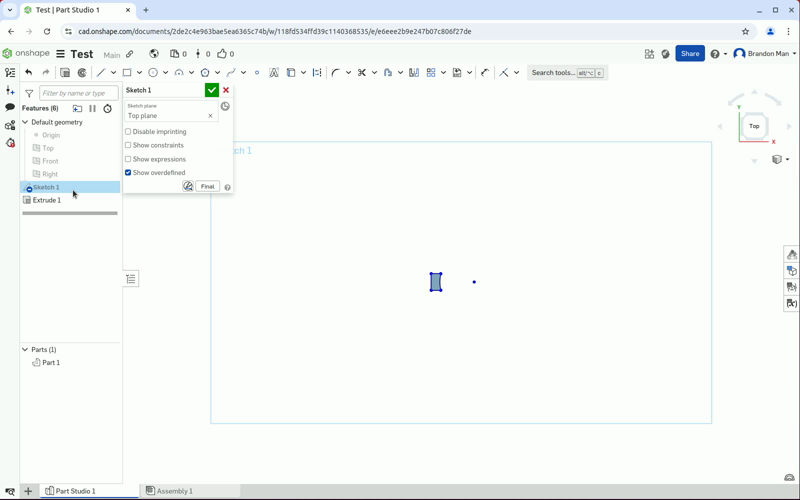
mouse_move(229, 92)
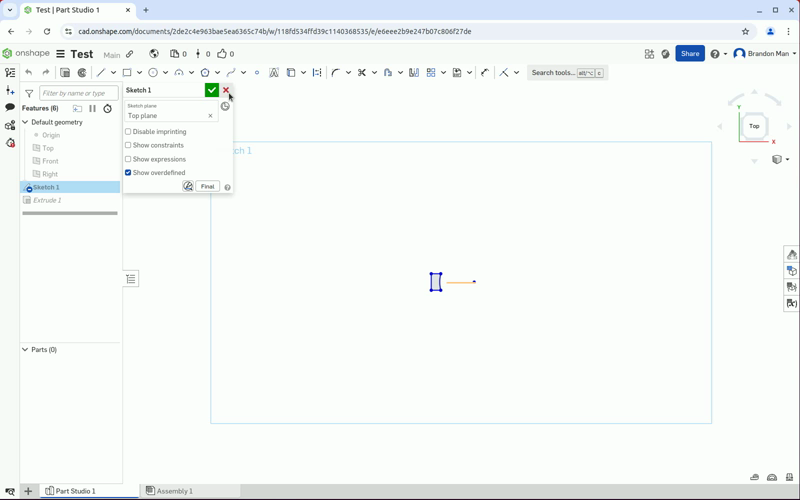
click(229, 92)
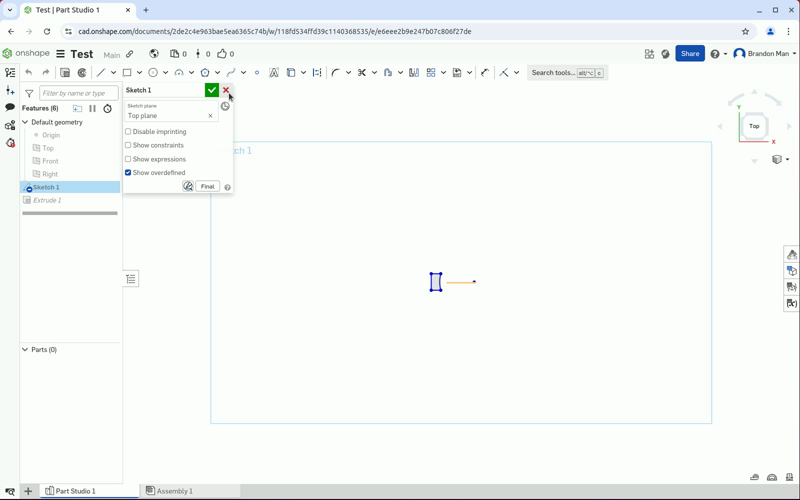
key(shift+s)
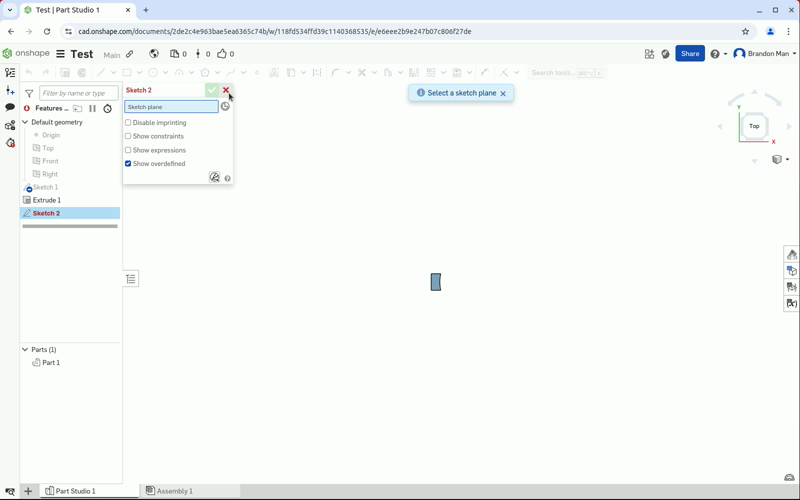
mouse_move(73, 150)
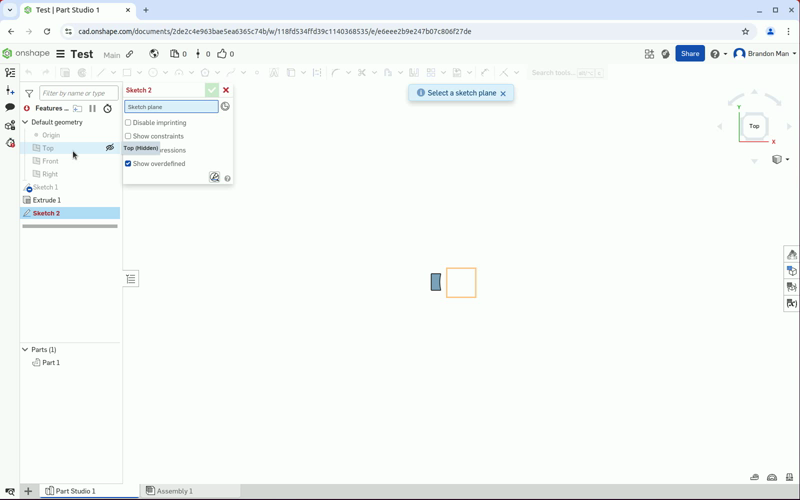
click(73, 150)
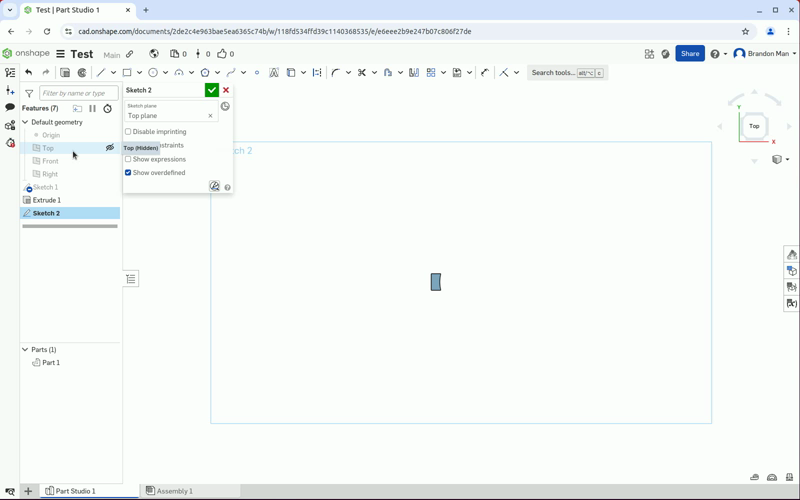
mouse_move(73, 352)
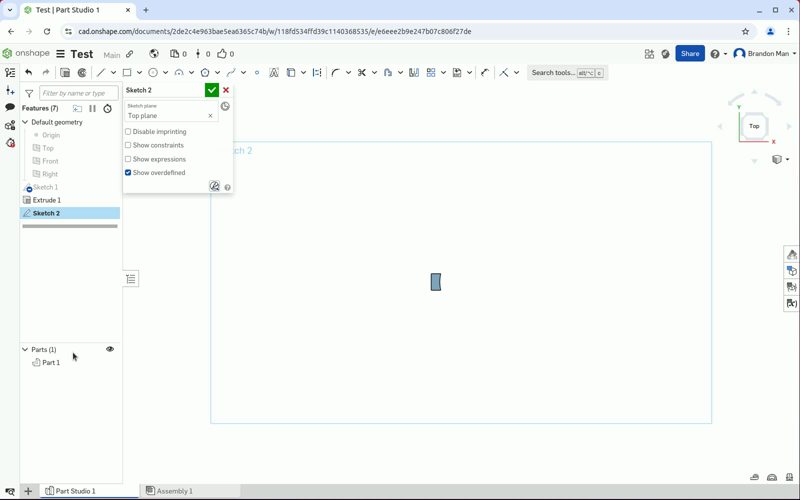
key(y)
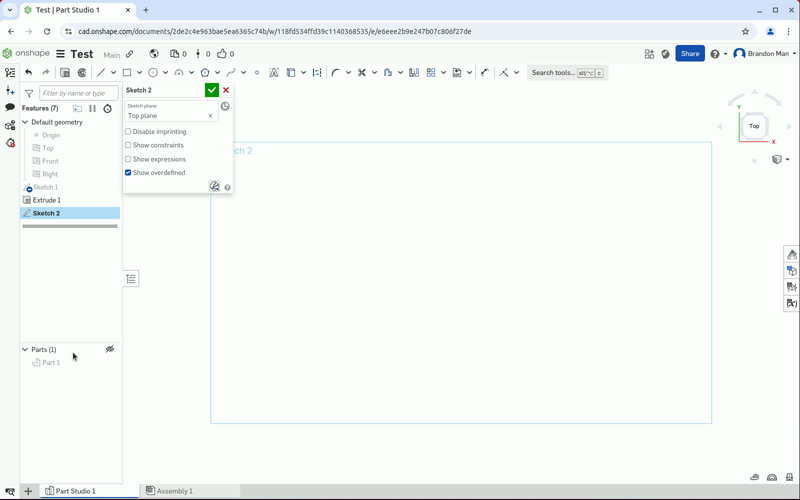
key(l)
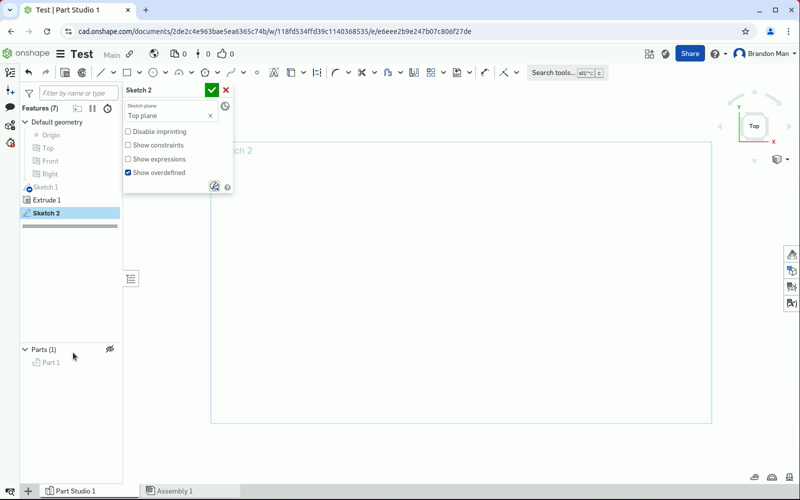
key_down(shift)
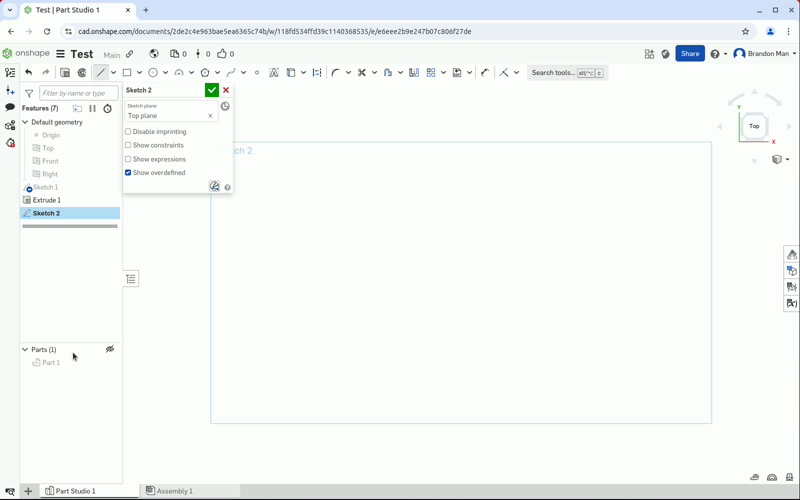
mouse_move(468, 326)
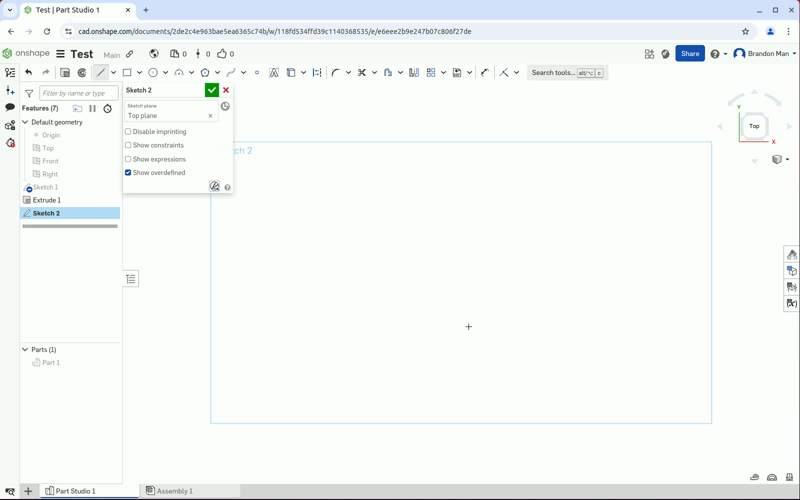
click(468, 326)
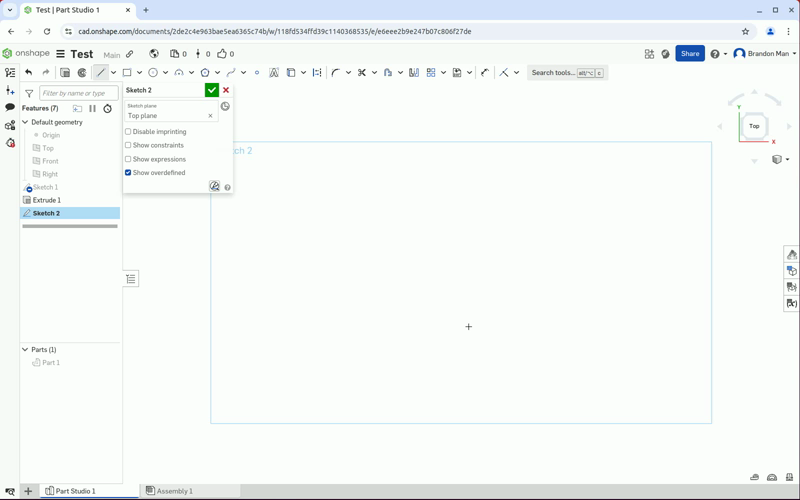
key_up(shift)
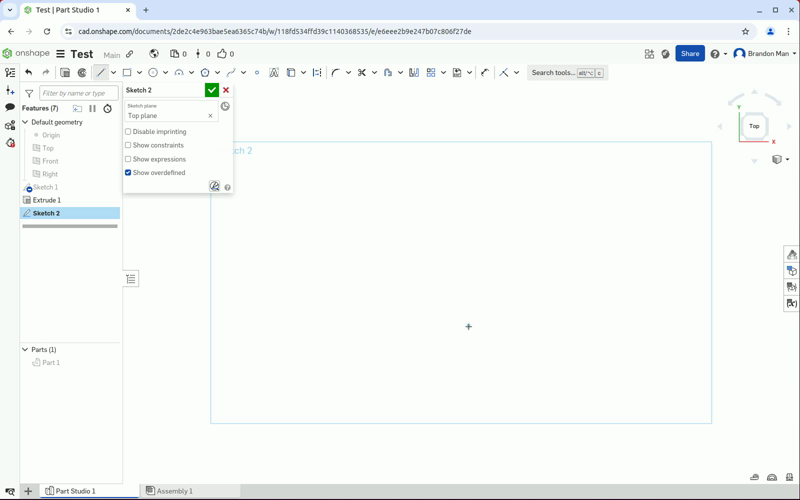
key_down(shift)
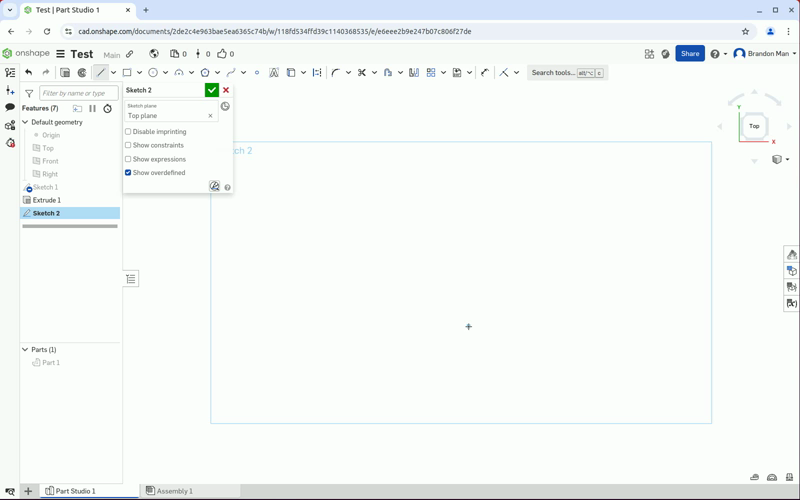
mouse_move(549, 311)
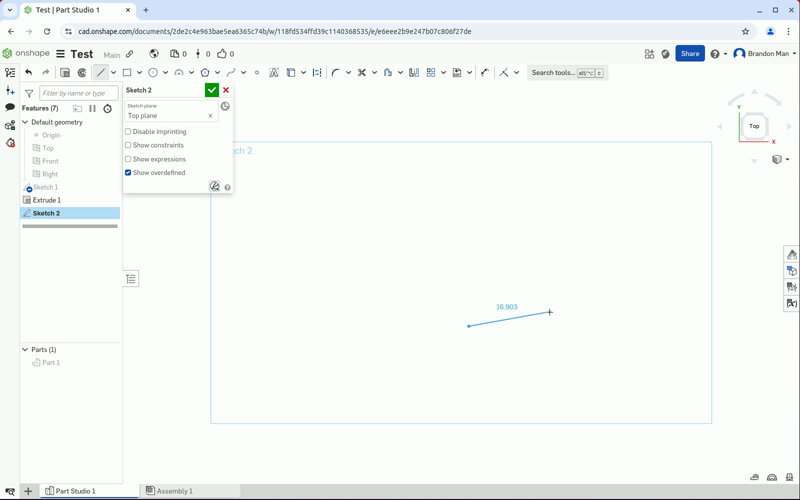
click(549, 311)
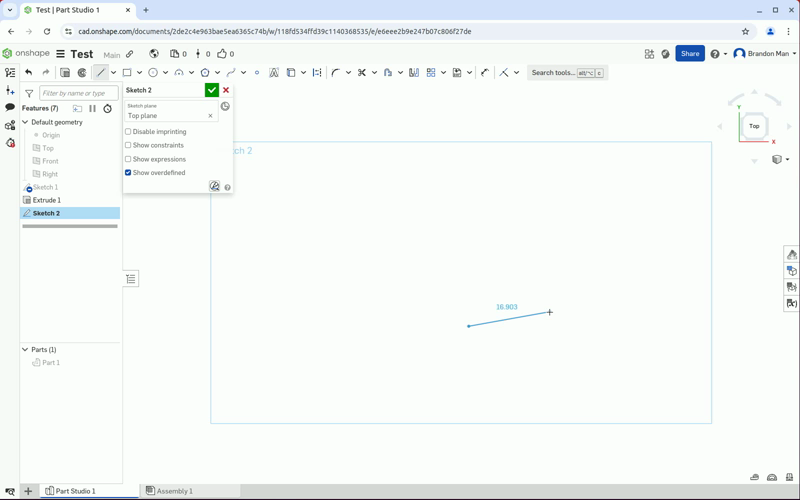
key_up(shift)
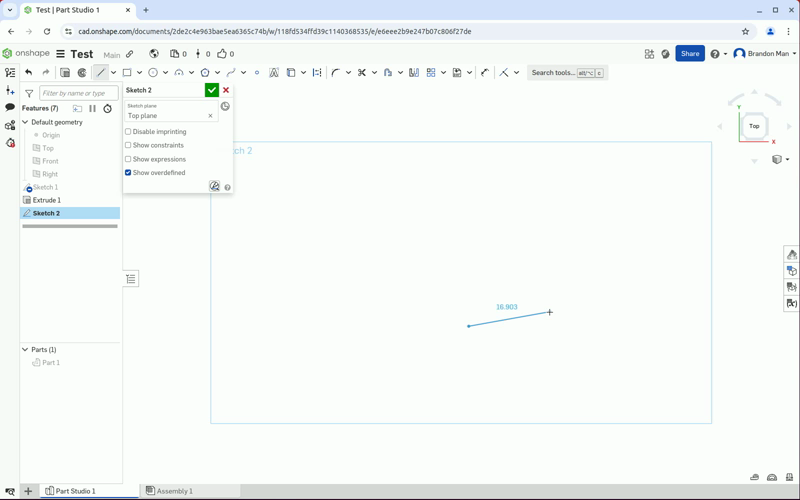
key(esc)
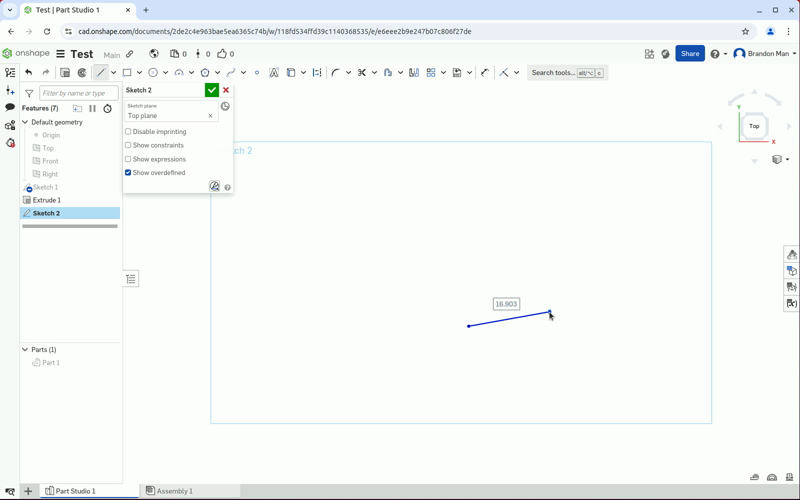
key(a)
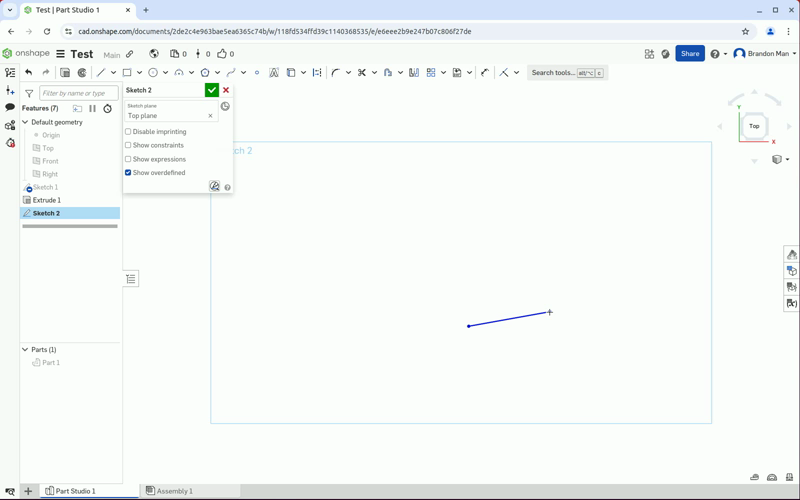
mouse_move(549, 311)
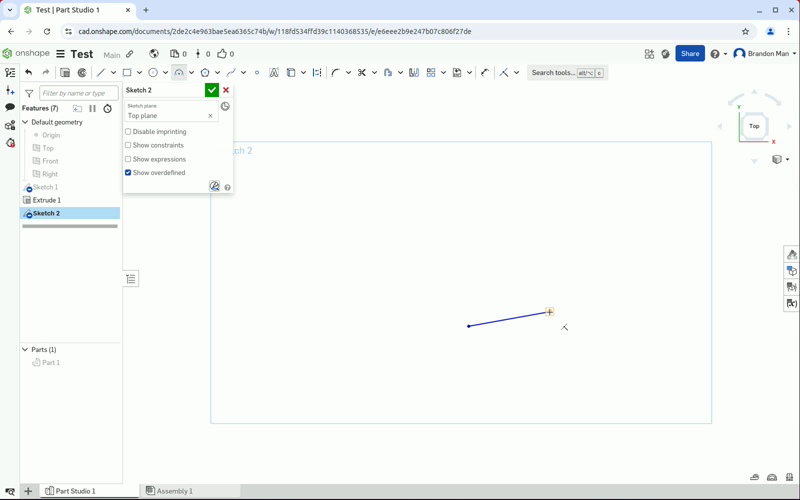
click(549, 311)
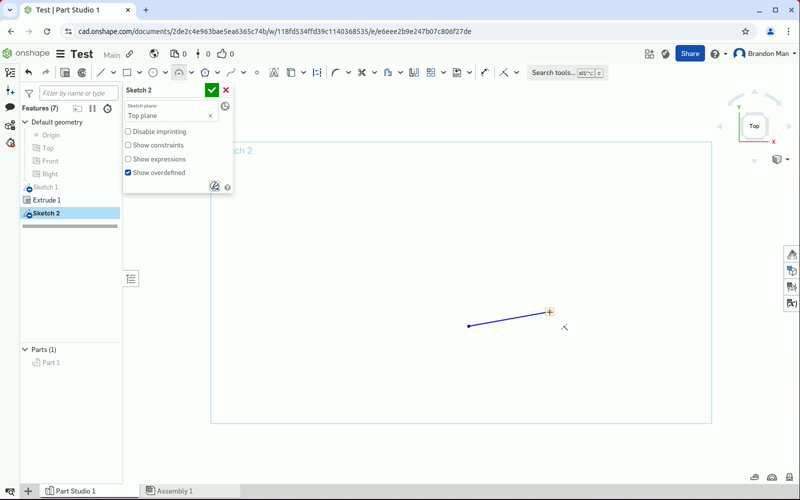
key_down(shift)
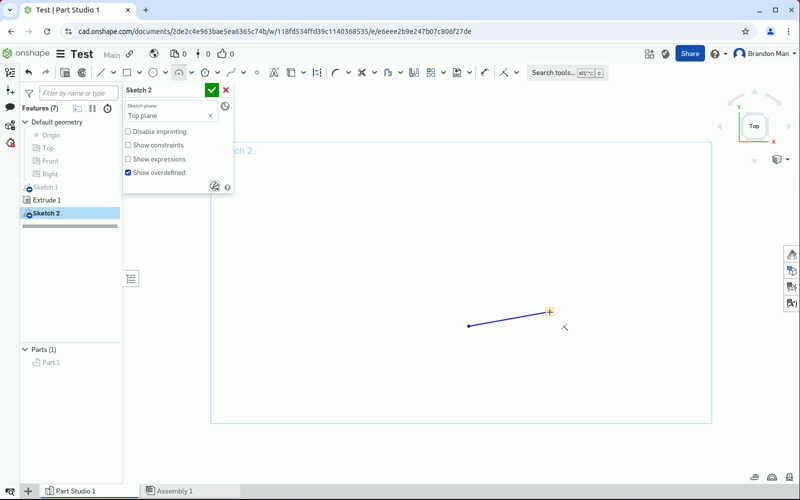
mouse_move(549, 253)
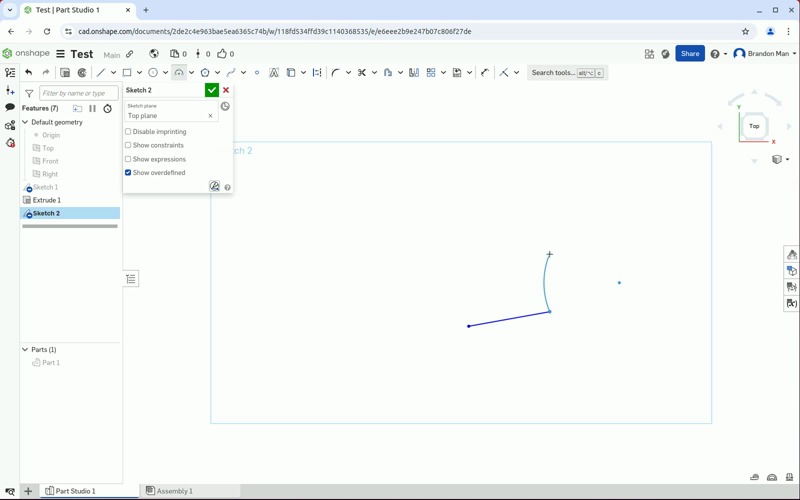
click(549, 253)
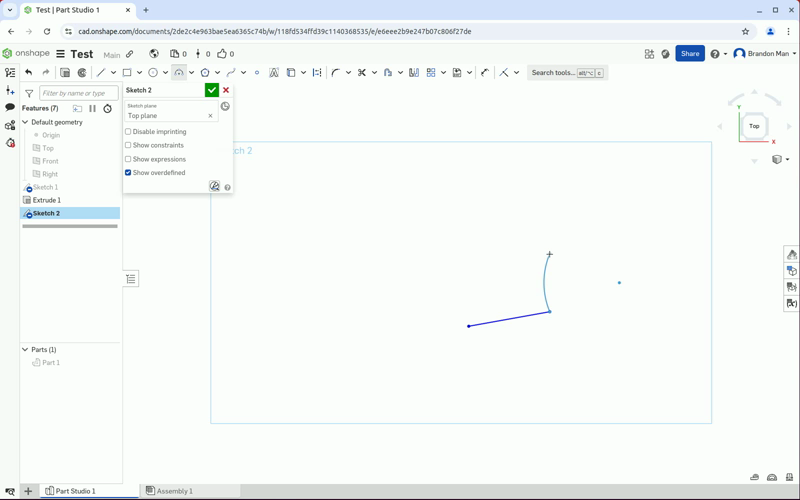
mouse_move(515, 282)
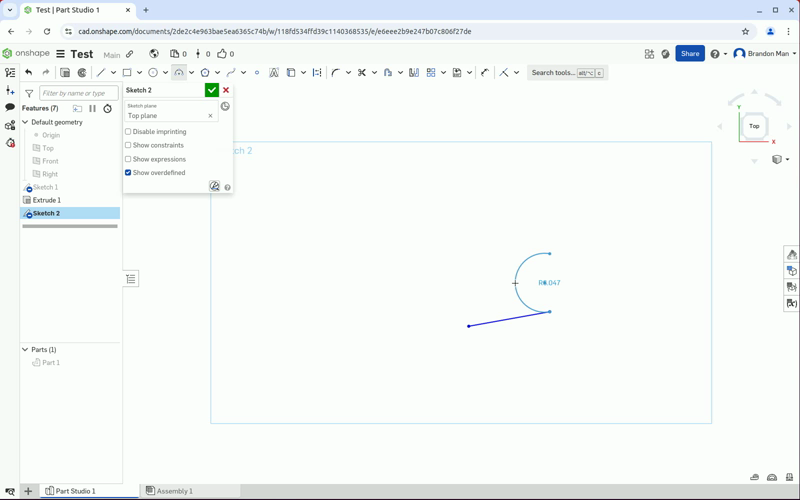
click(515, 282)
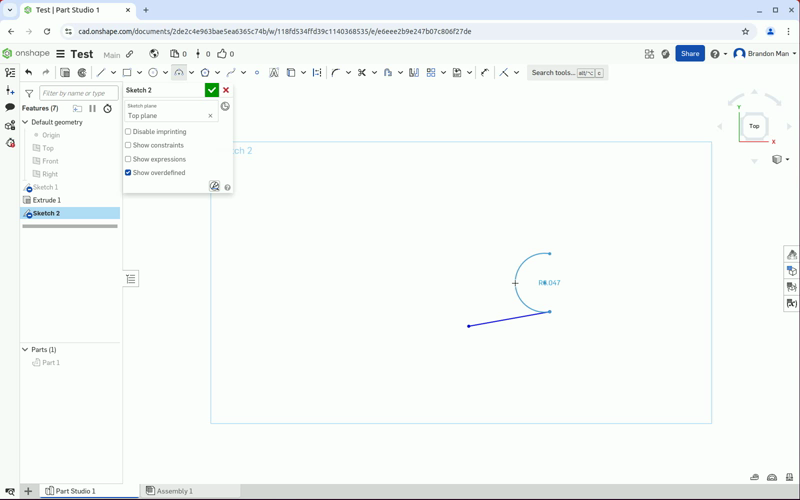
key_up(shift)
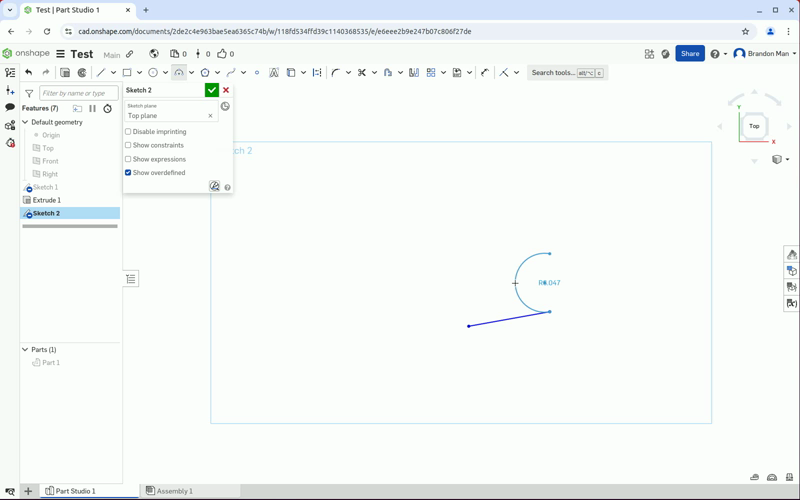
key(esc)
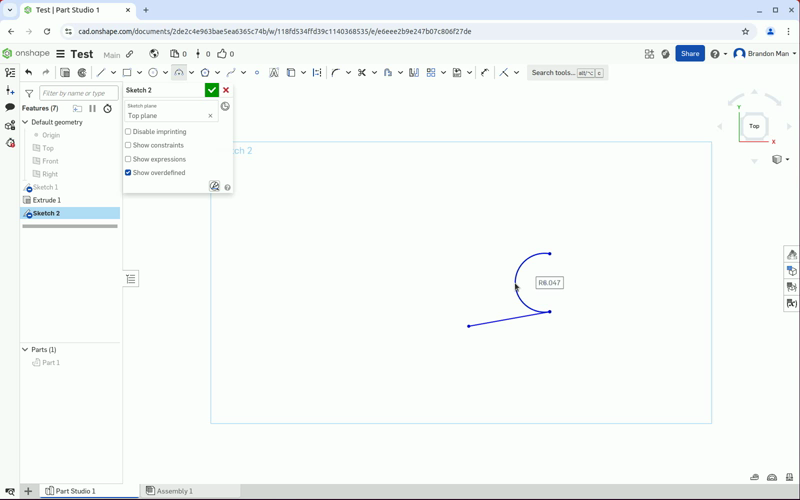
key(l)
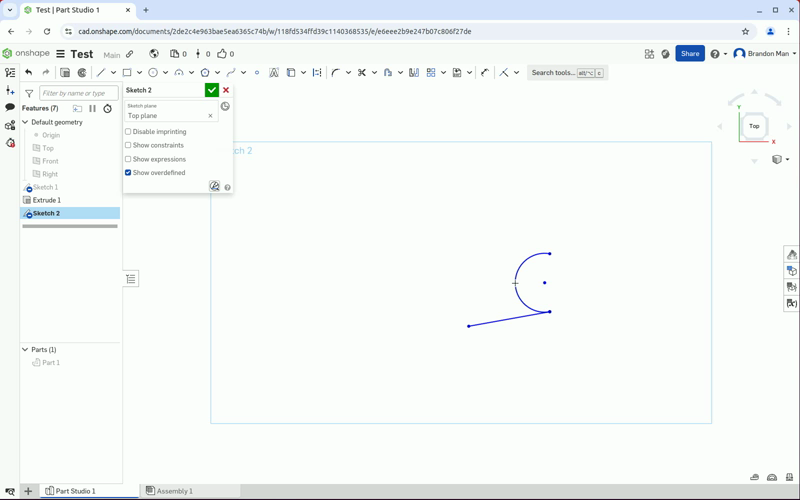
mouse_move(549, 253)
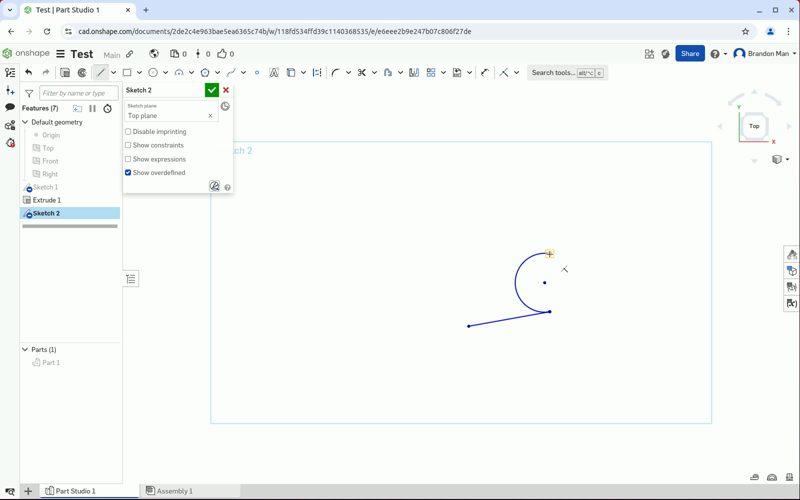
click(549, 253)
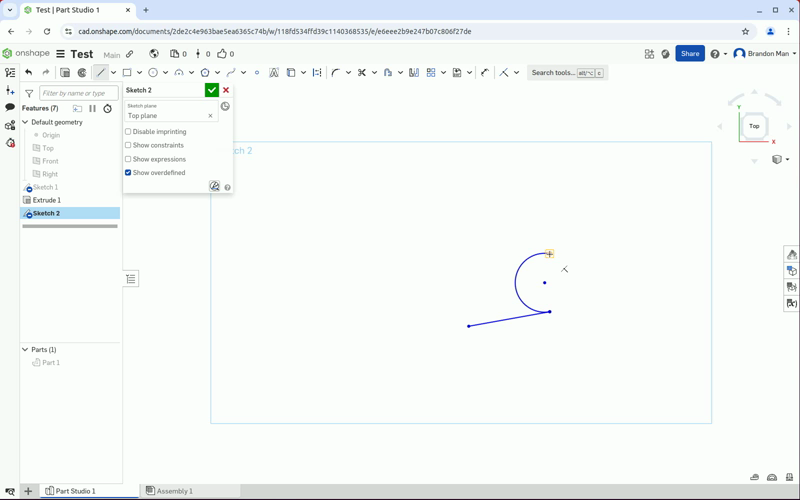
key_down(shift)
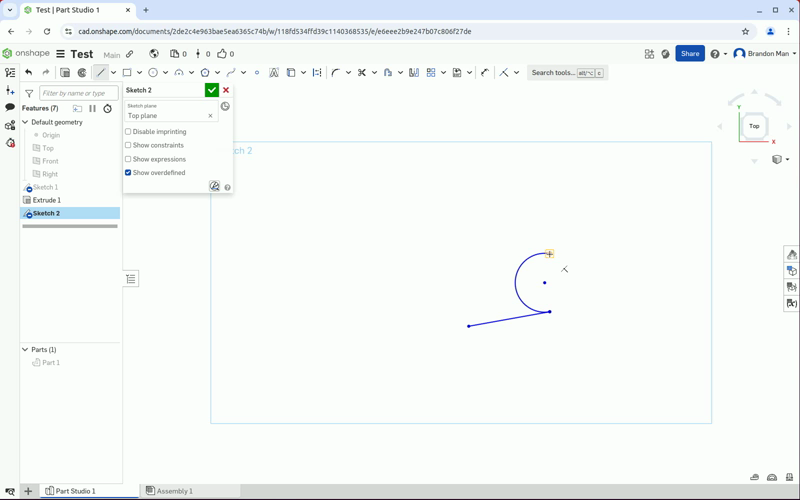
mouse_move(468, 239)
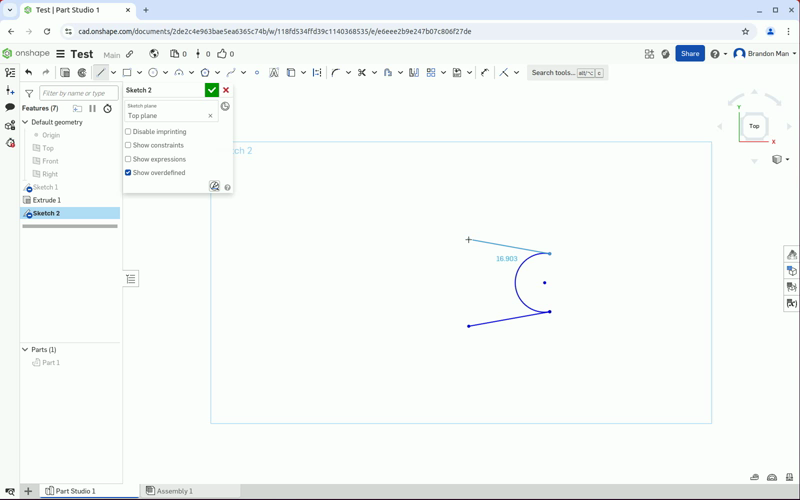
click(468, 239)
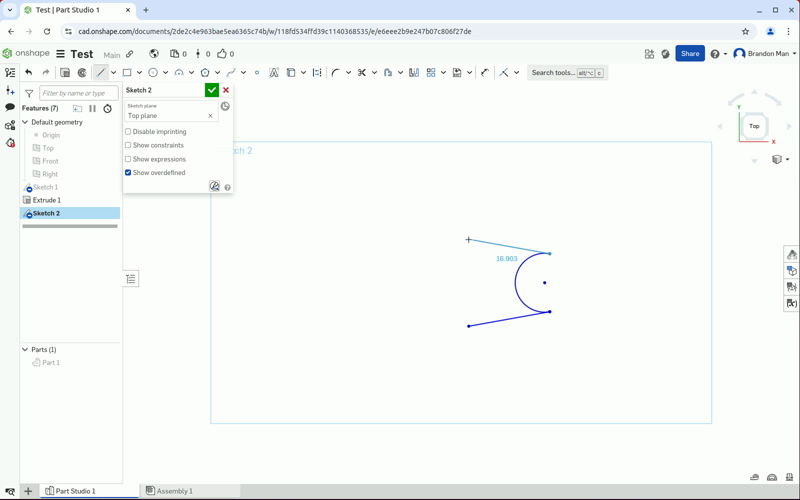
key_up(shift)
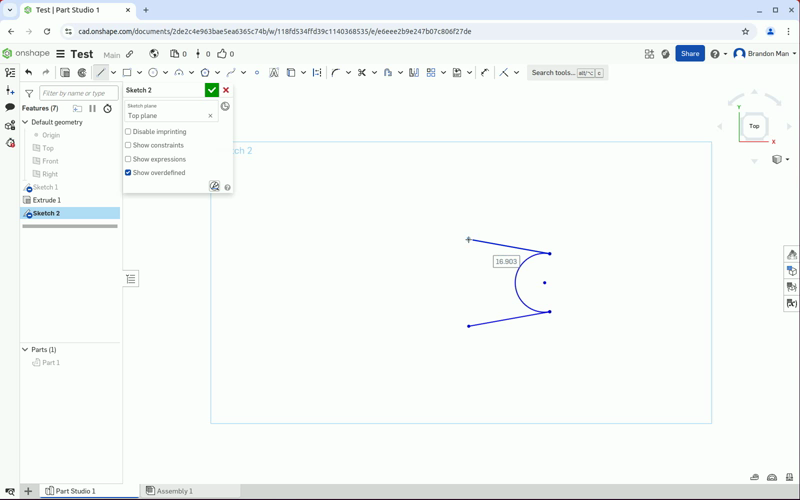
key(esc)
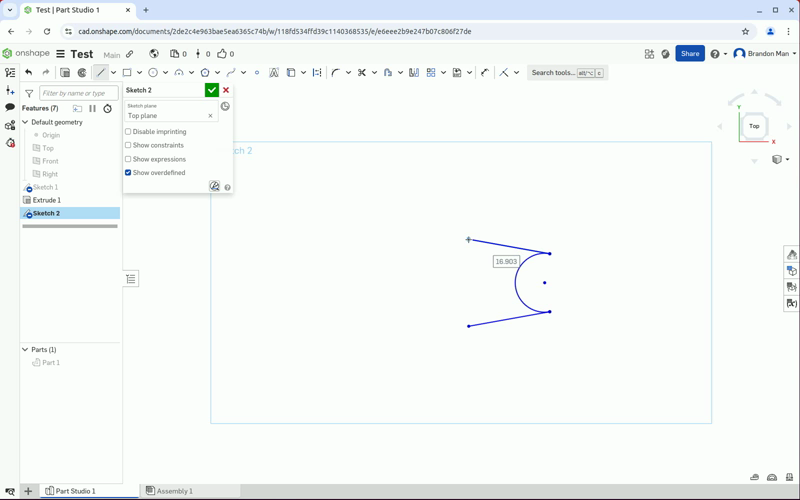
key(a)
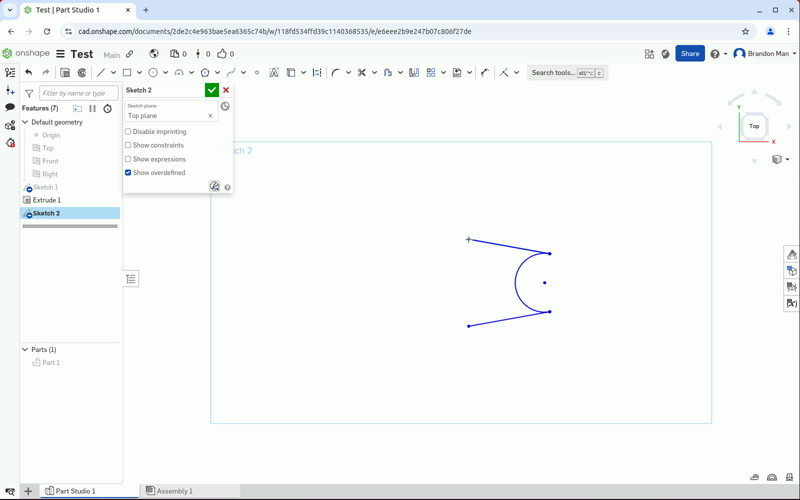
mouse_move(468, 239)
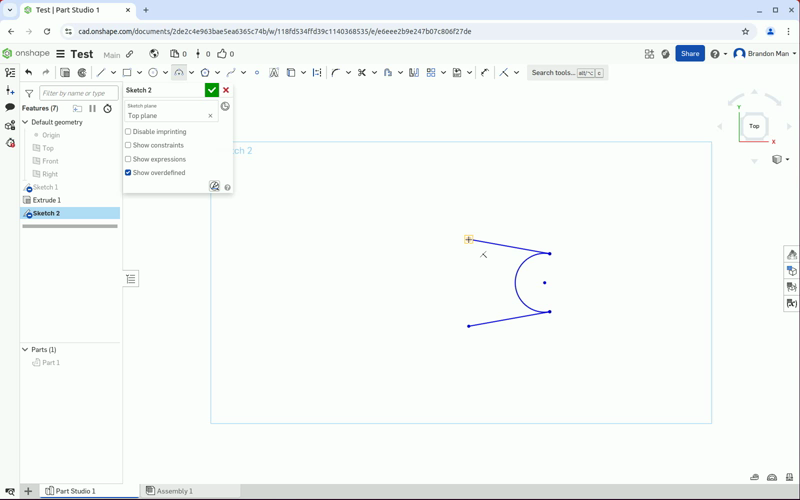
click(468, 239)
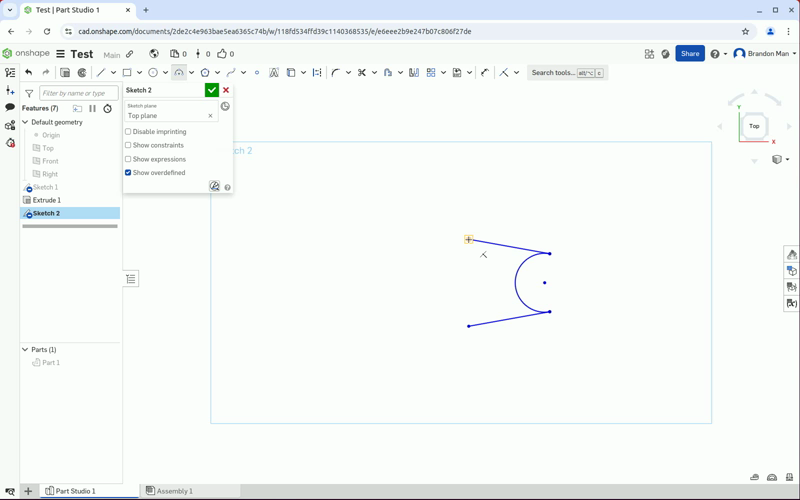
mouse_move(468, 326)
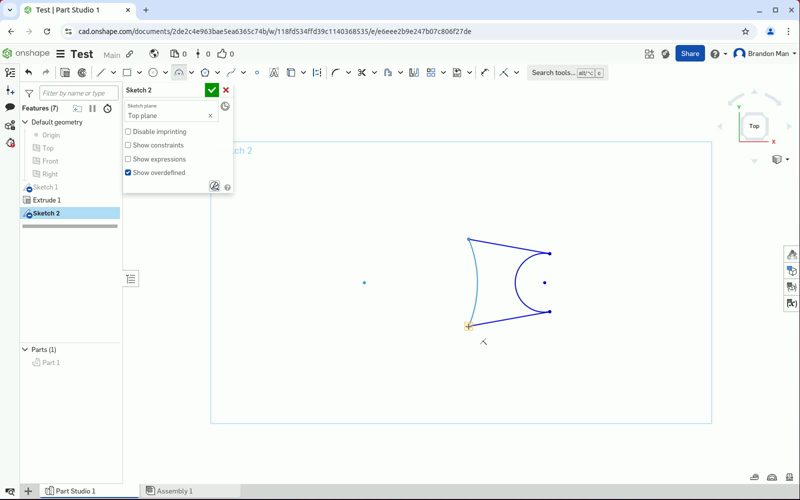
click(468, 326)
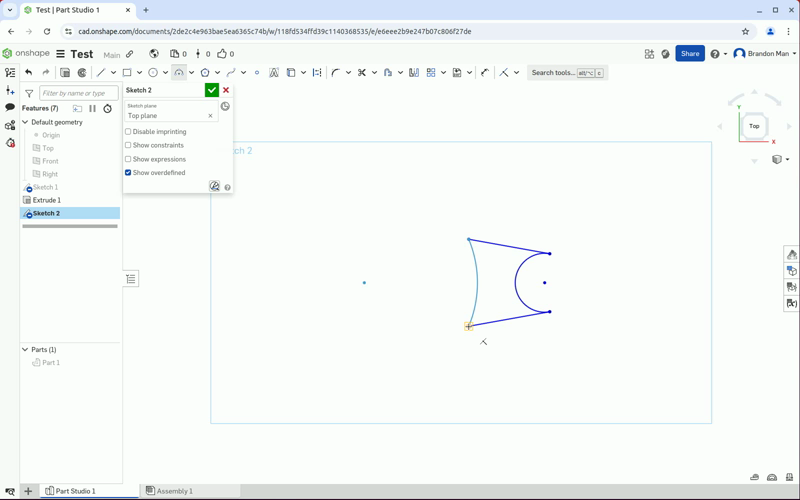
key_down(shift)
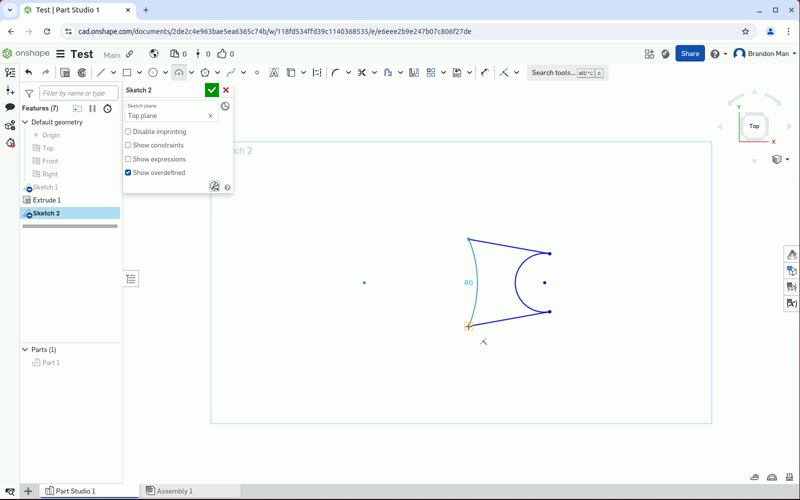
mouse_move(505, 282)
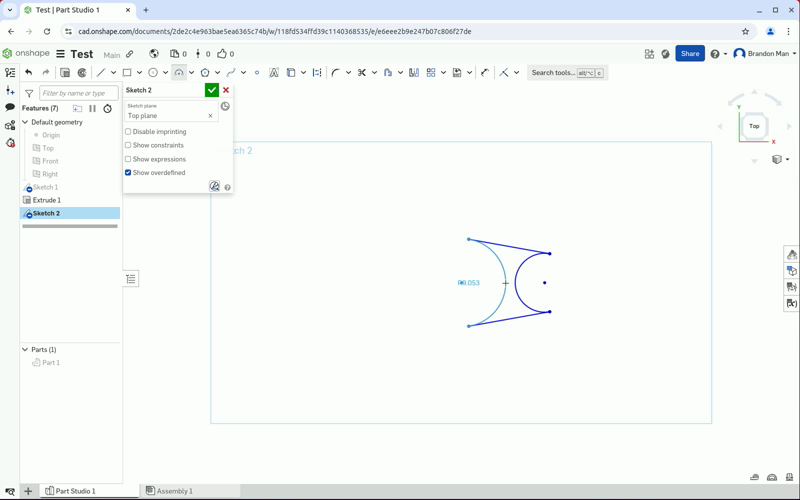
click(505, 282)
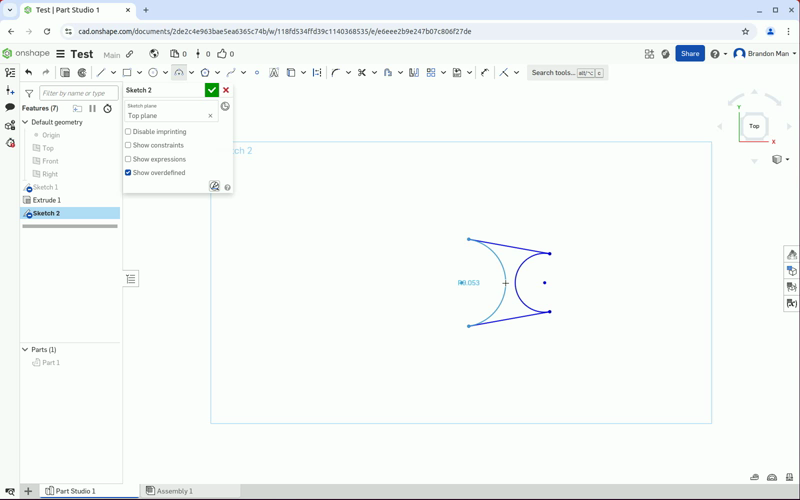
key_up(shift)
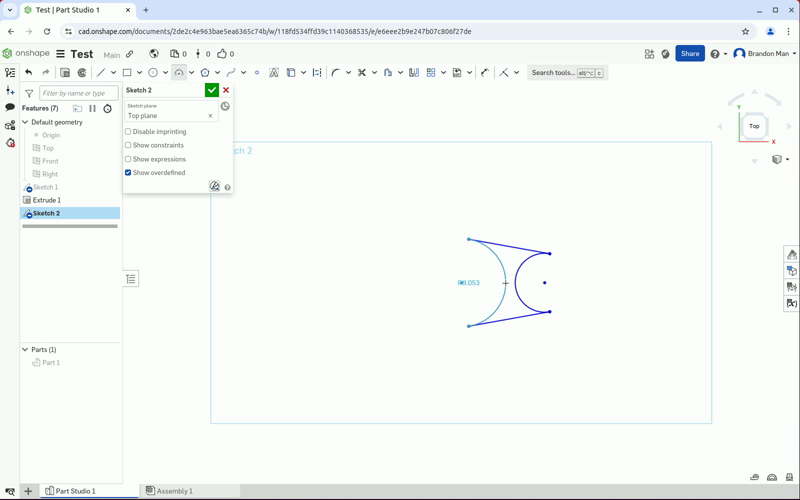
key(esc)
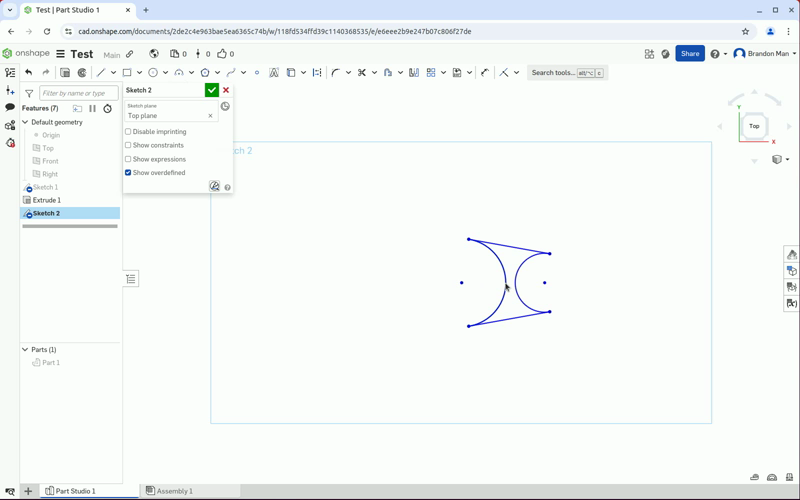
mouse_move(523, 252)
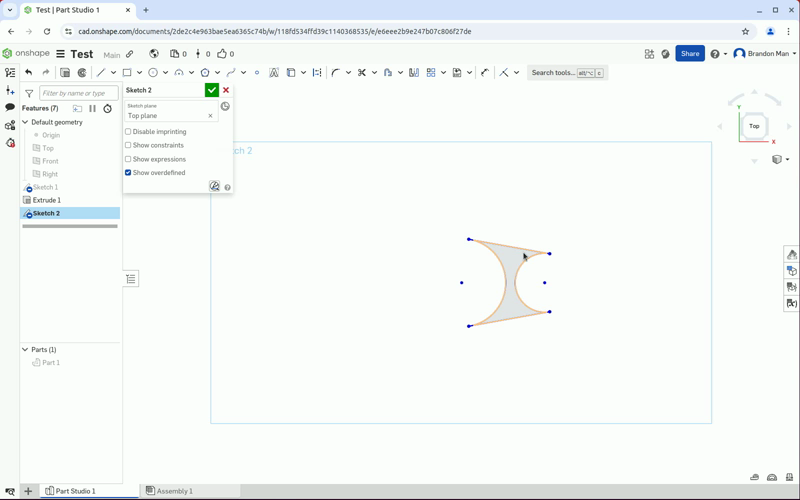
click(523, 252)
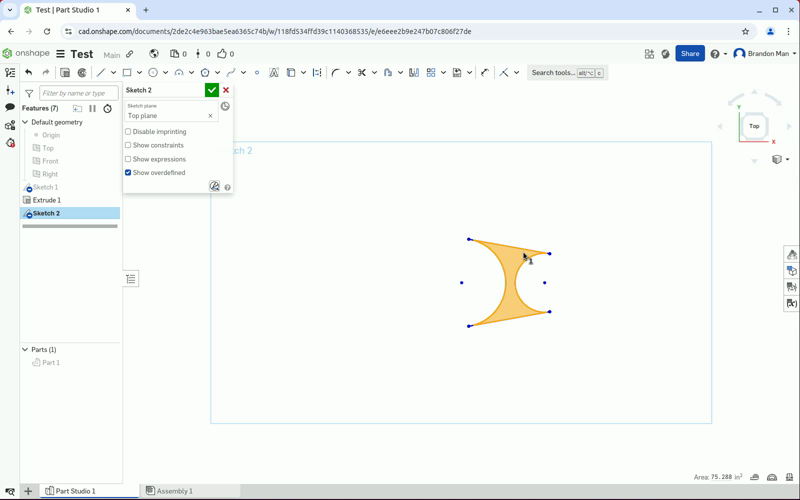
mouse_move(73, 352)
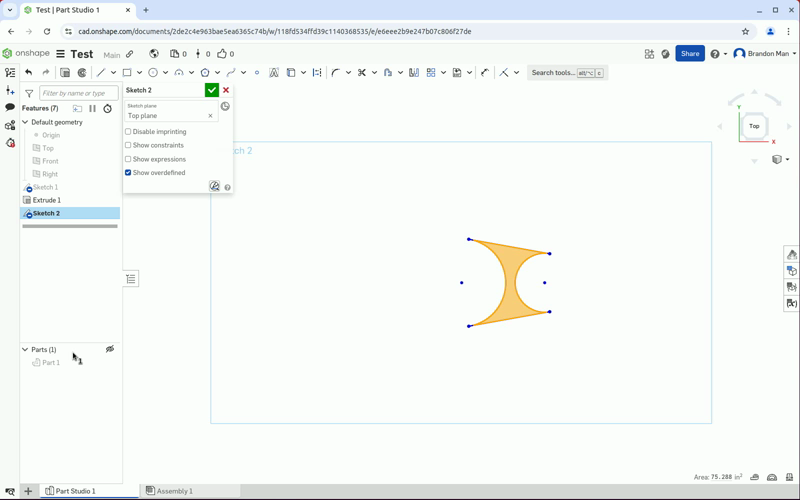
key(shift+y)
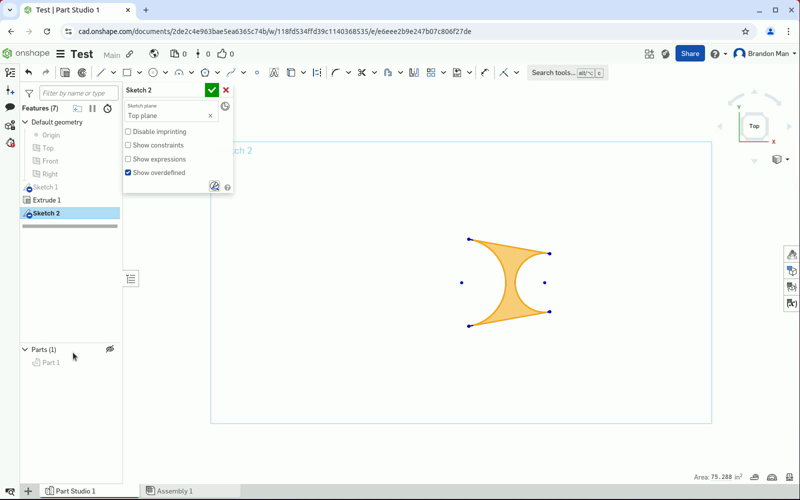
key(shift+e)
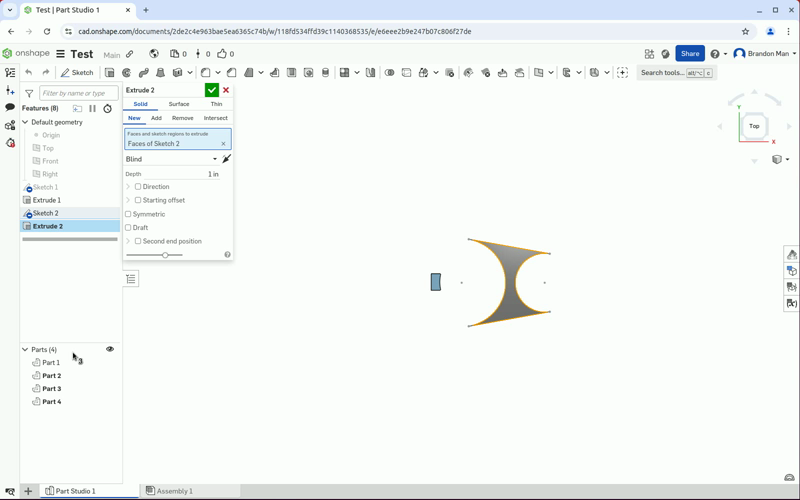
mouse_move(143, 106)
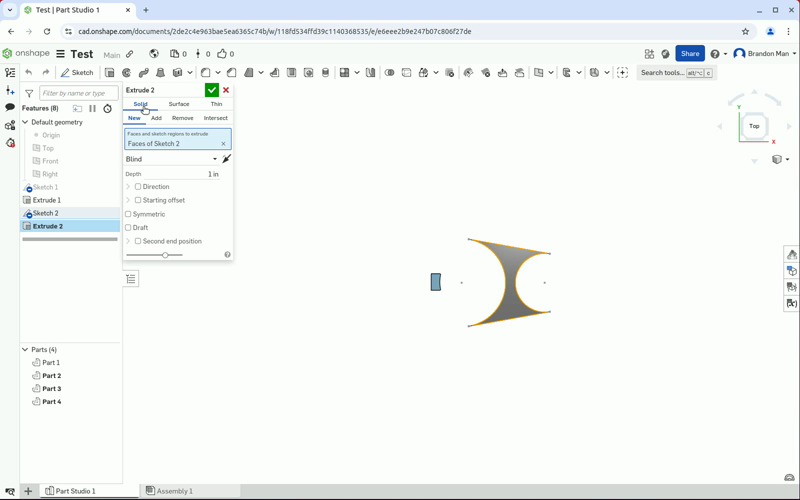
click(143, 106)
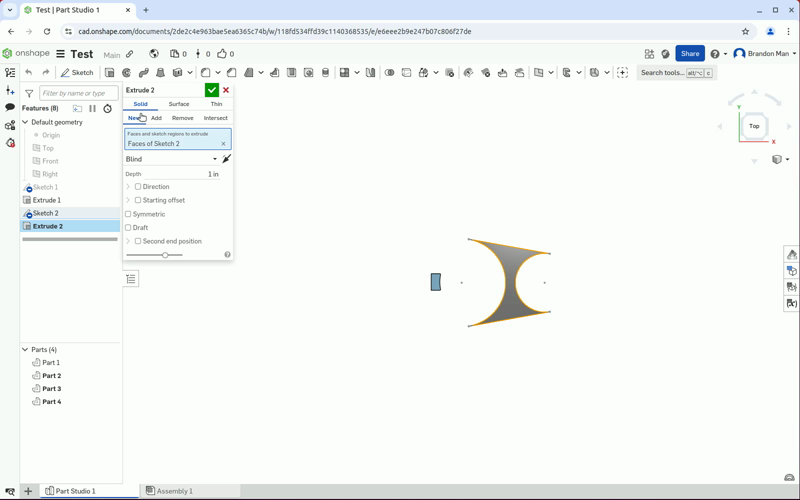
mouse_move(137, 120)
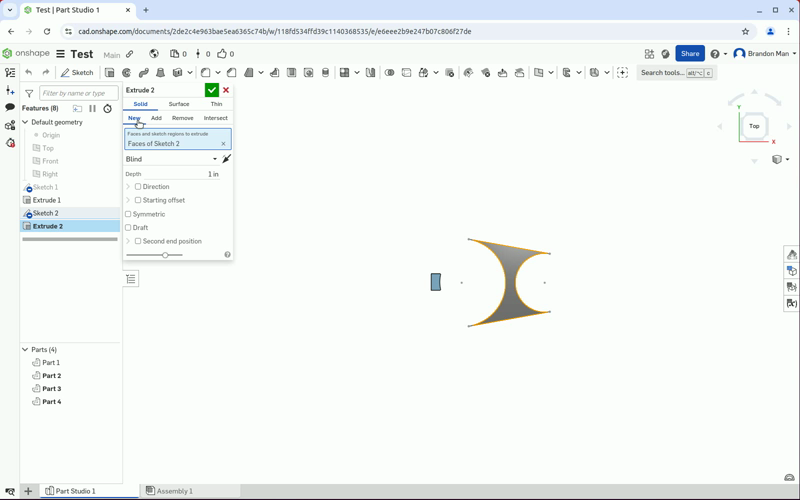
click(137, 120)
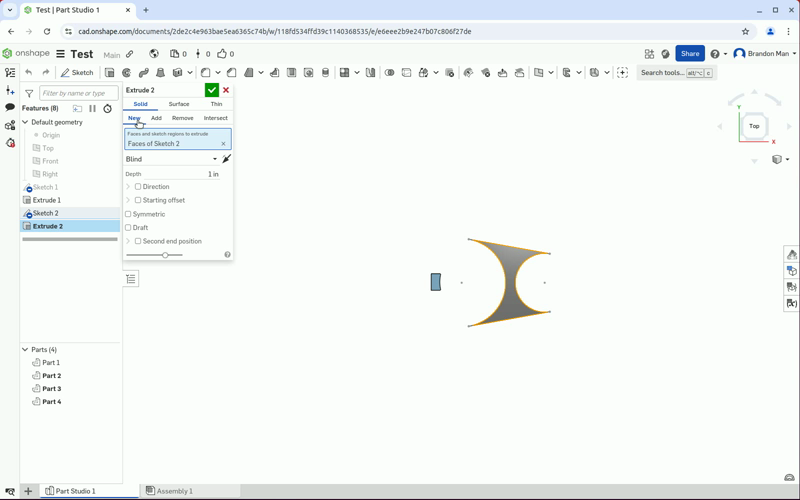
key(tab, 4)
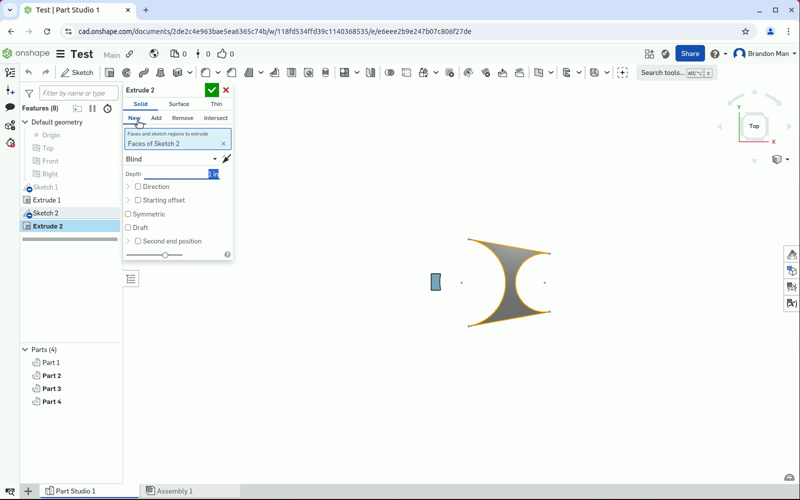
text(7.943)
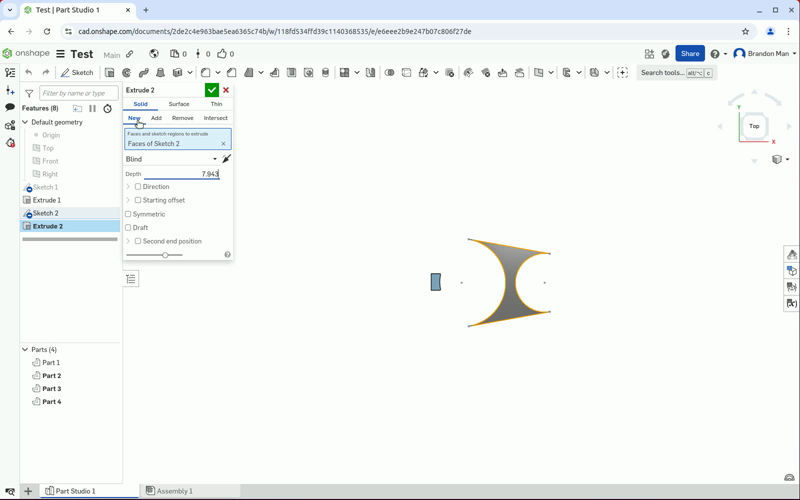
key(enter)
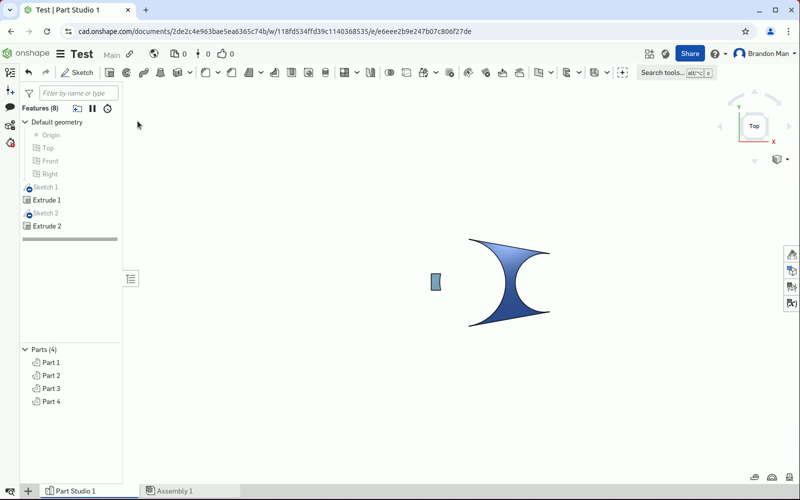
key(shift+h)
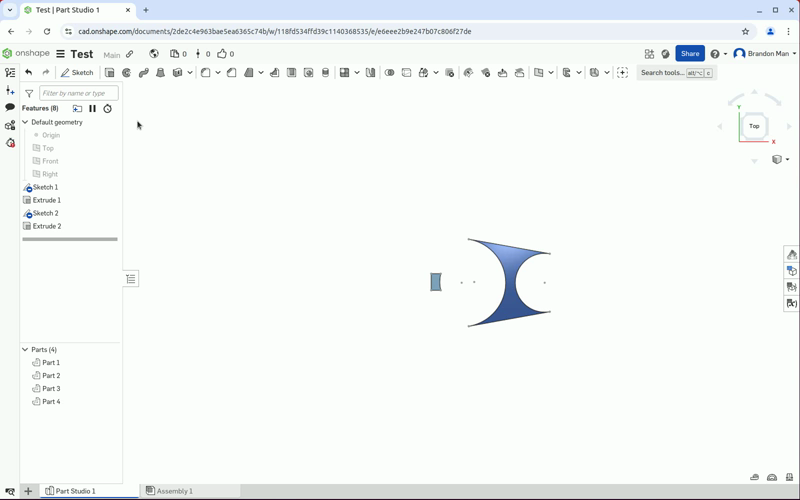
key(shift+h)
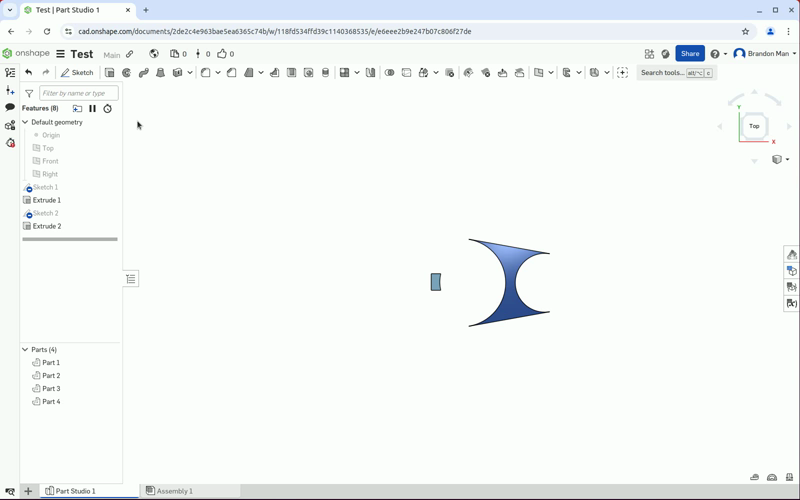
mouse_move(73, 189)
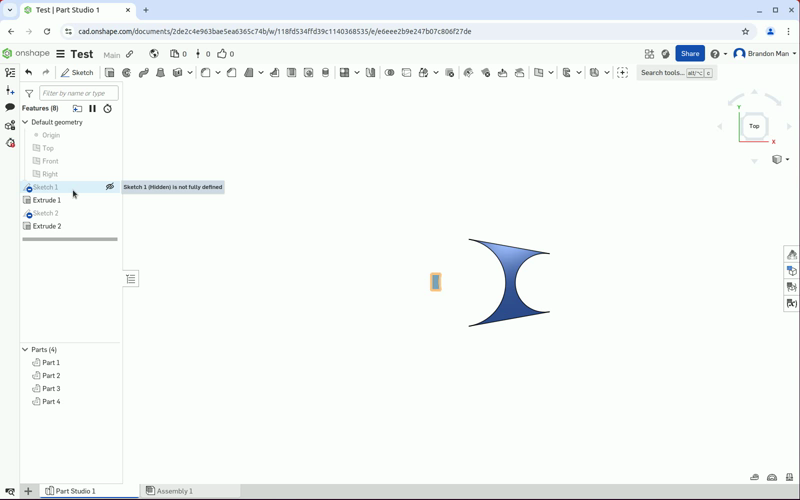
click(73, 189)
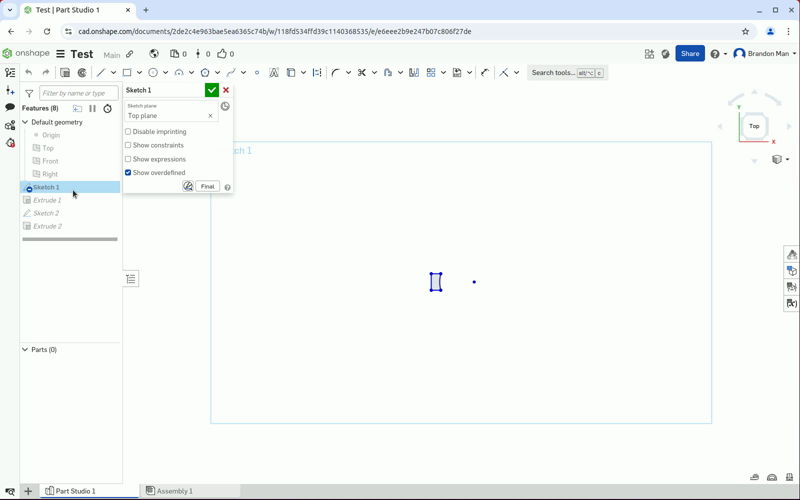
mouse_move(229, 92)
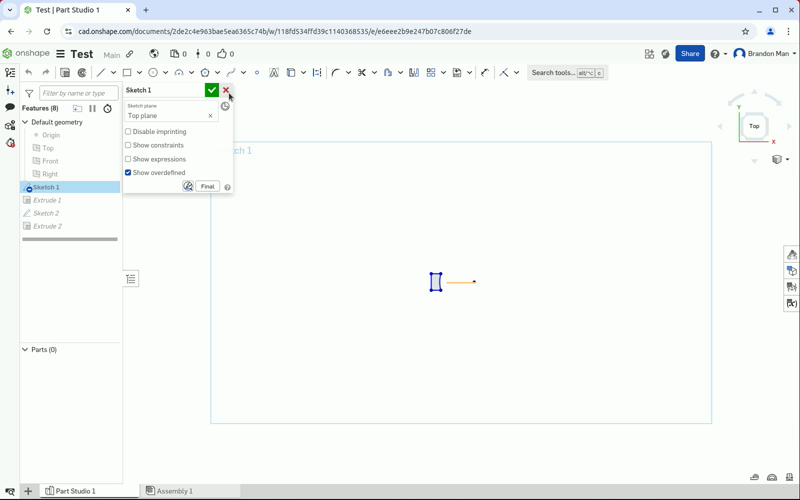
click(229, 92)
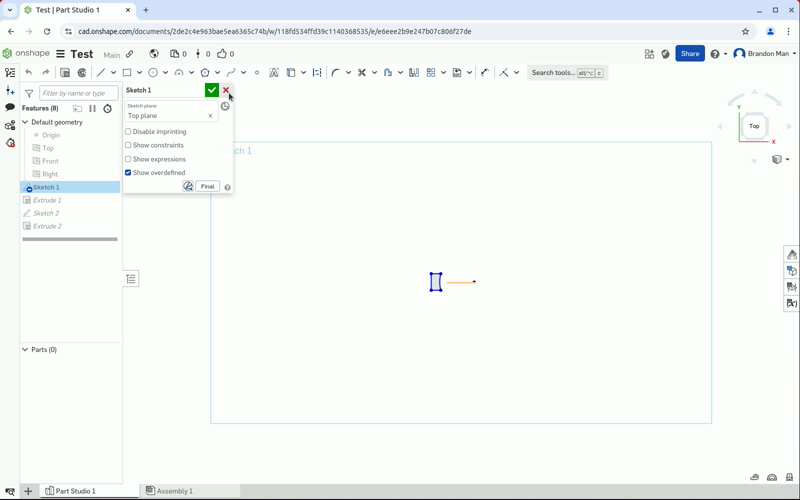
key(shift+s)
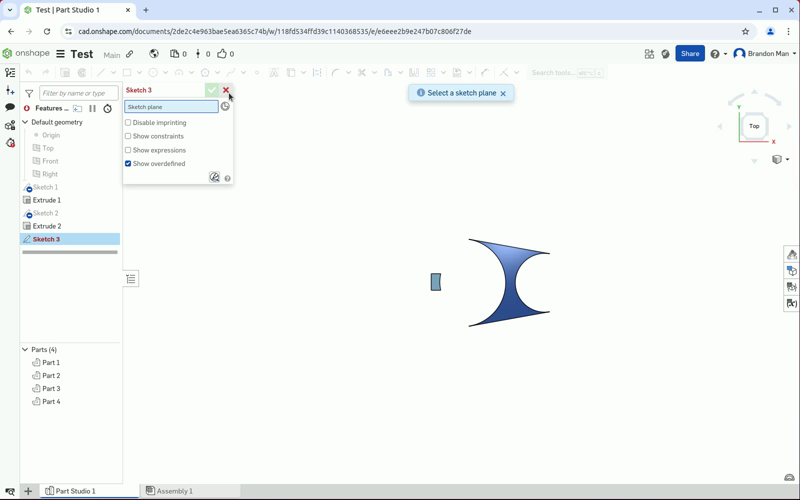
mouse_move(73, 150)
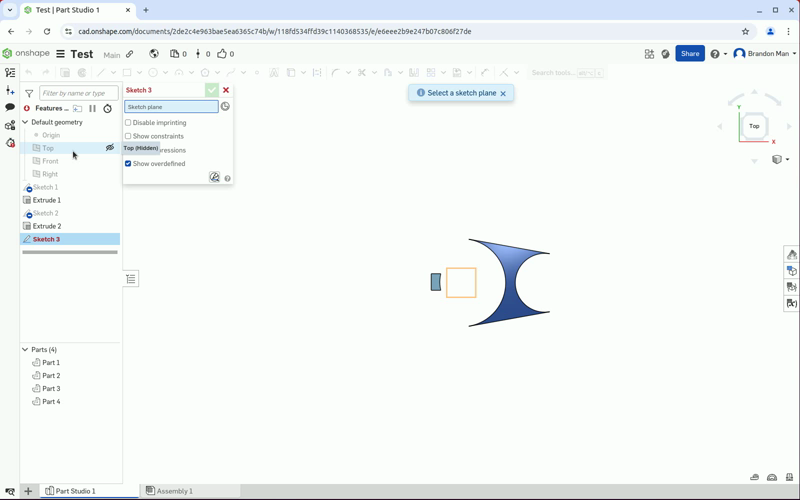
click(73, 150)
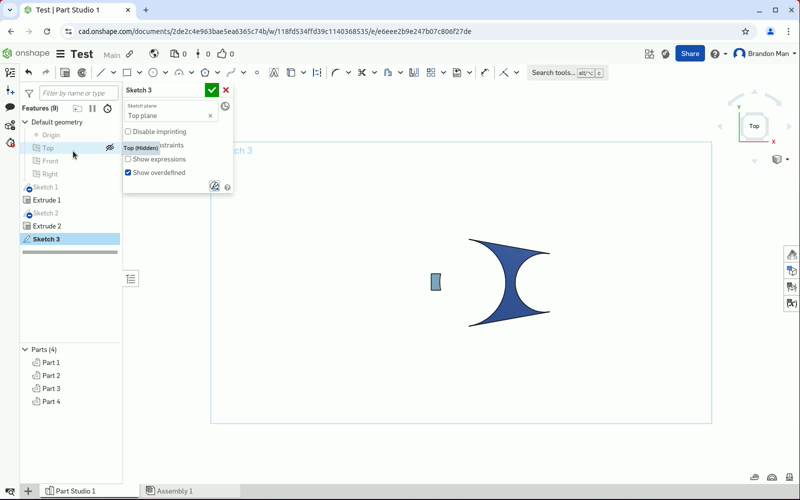
mouse_move(73, 352)
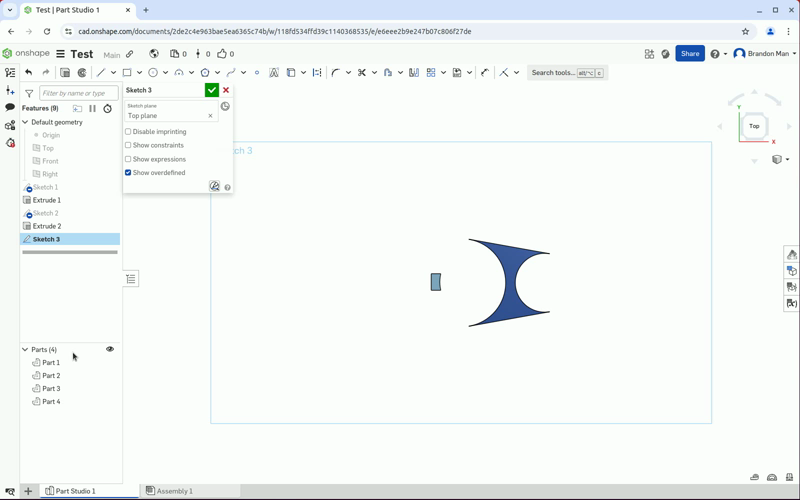
key(y)
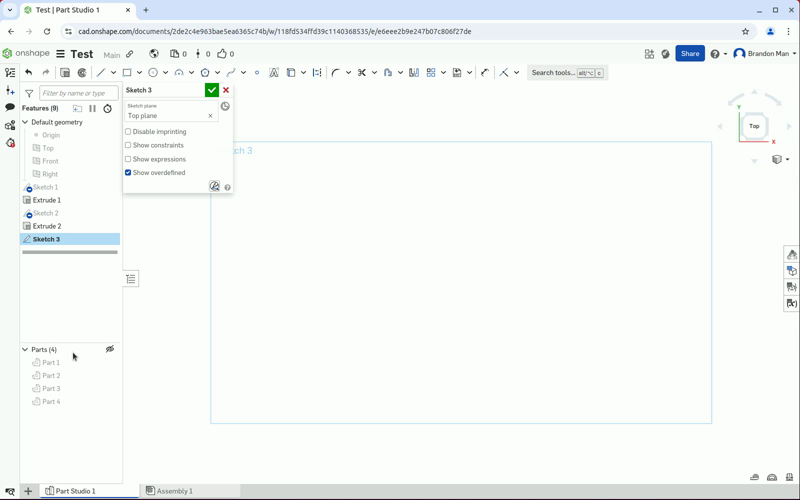
key(c)
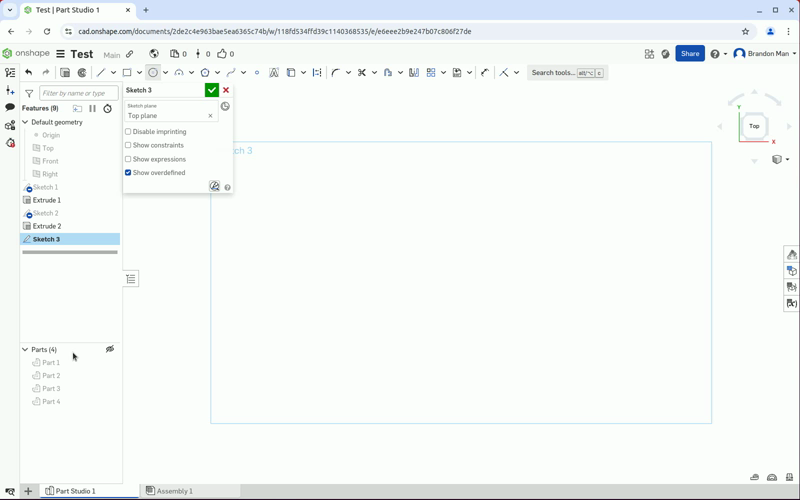
key_down(shift)
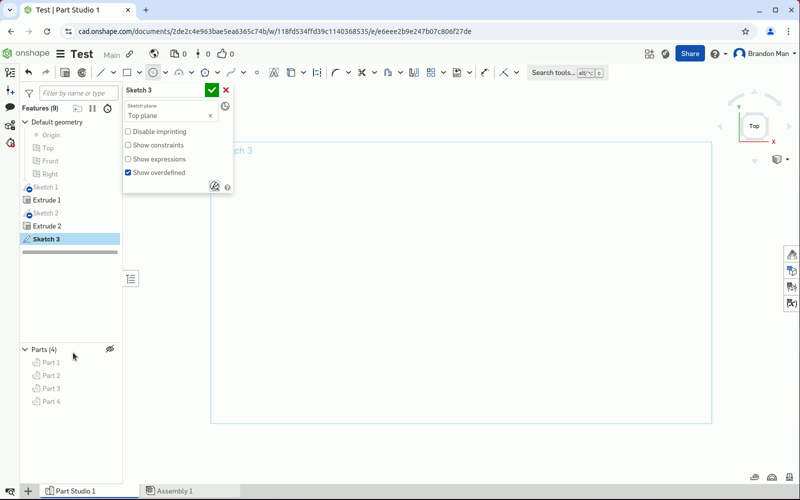
mouse_move(460, 282)
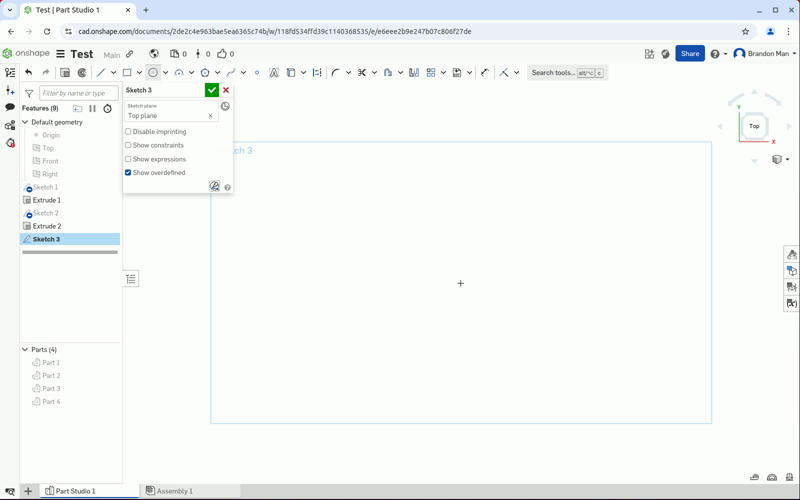
click(460, 282)
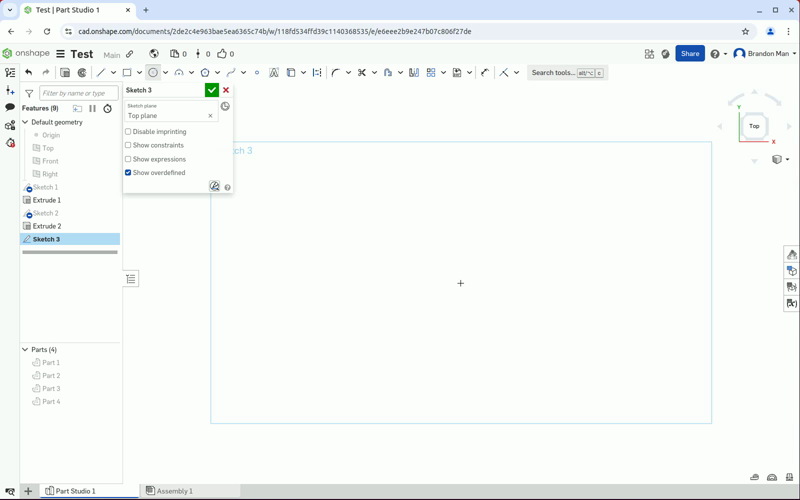
key_up(shift)
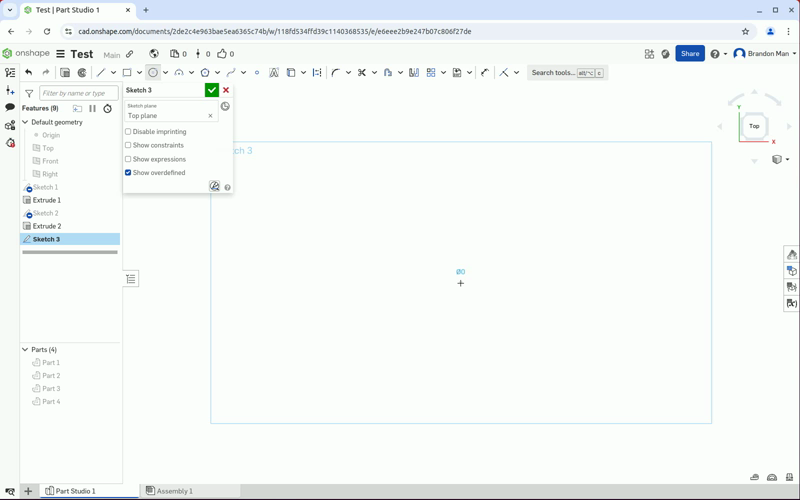
mouse_move(505, 282)
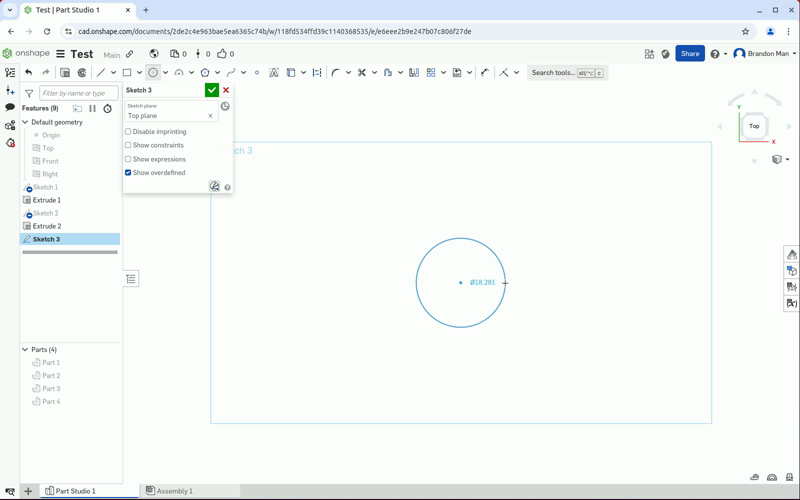
click(505, 282)
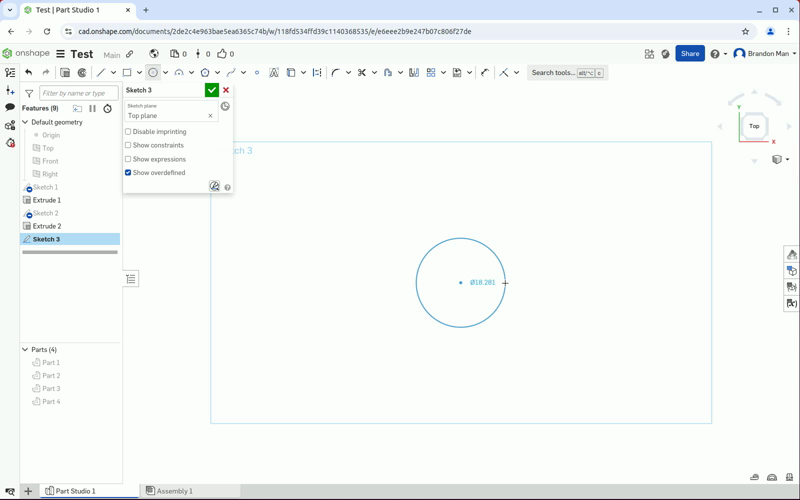
key(esc)
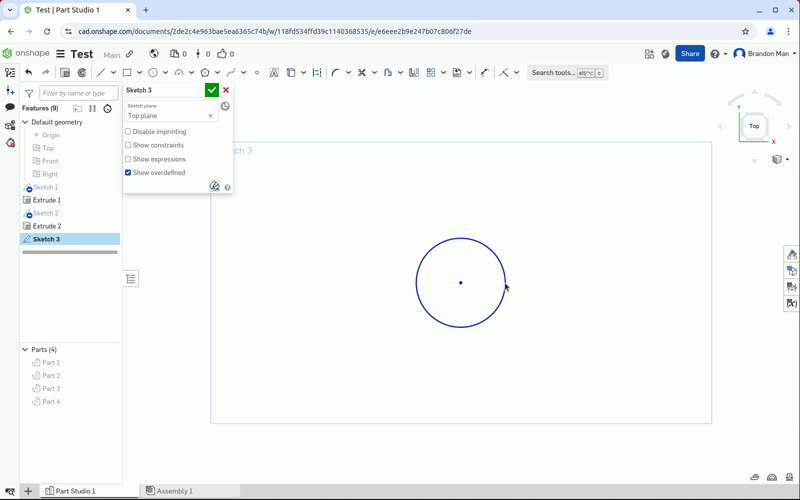
key(l)
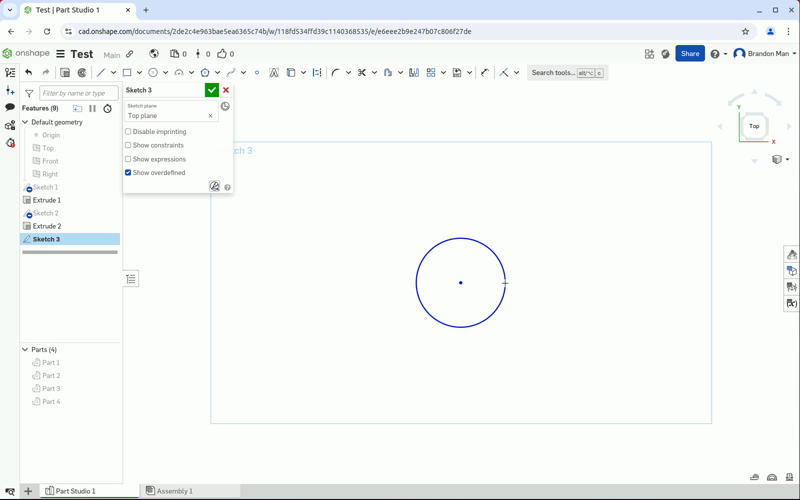
key_down(shift)
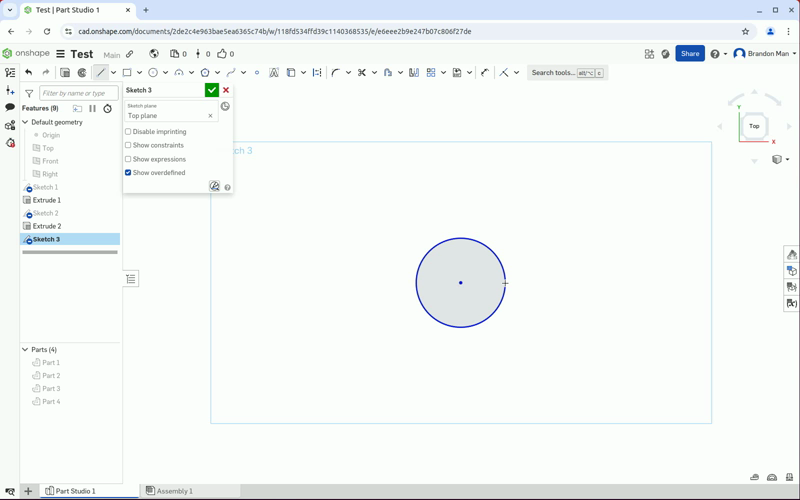
mouse_move(431, 290)
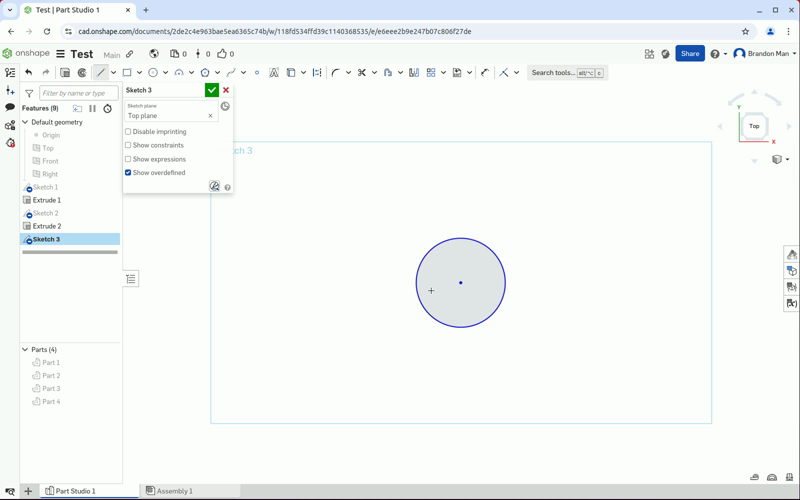
click(431, 290)
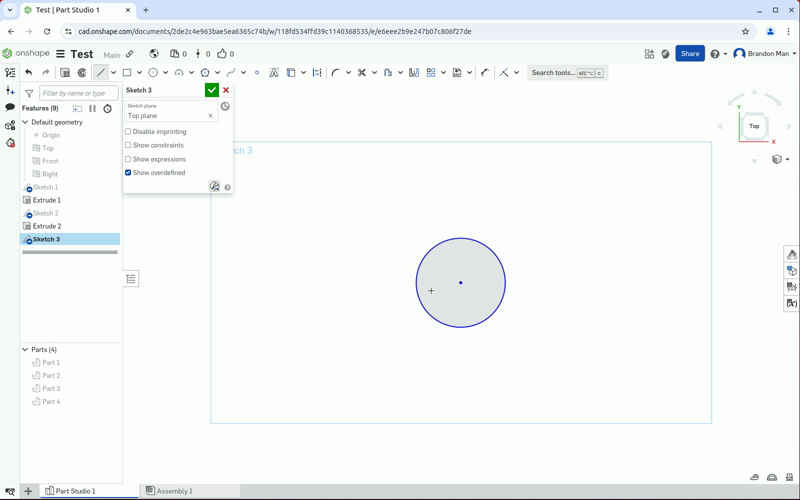
key_up(shift)
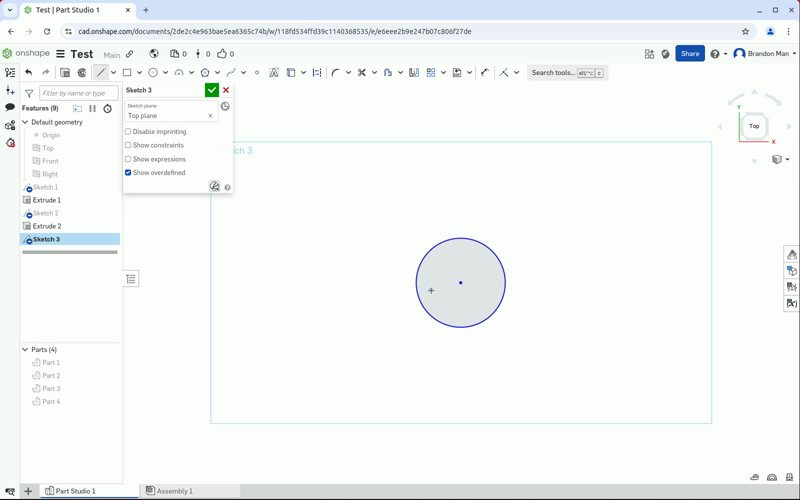
key_down(shift)
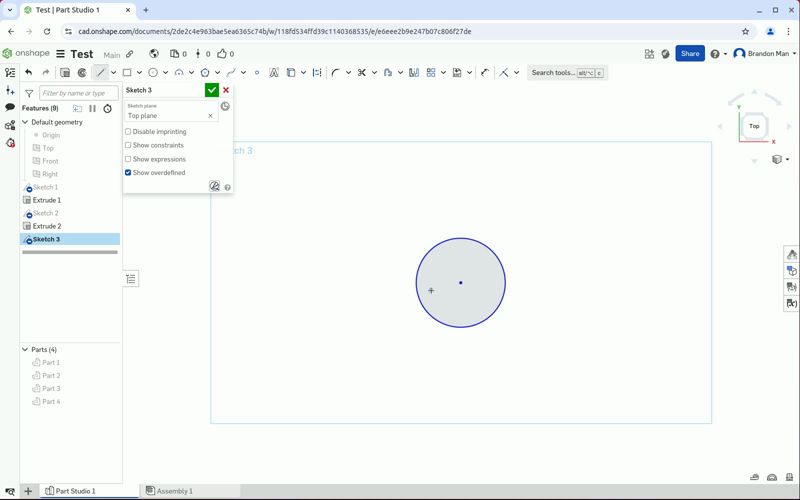
mouse_move(461, 290)
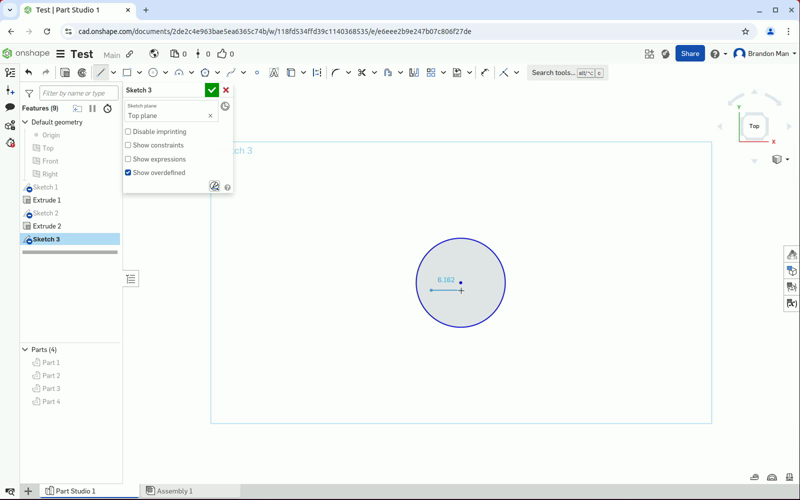
mouse_move(439, 290)
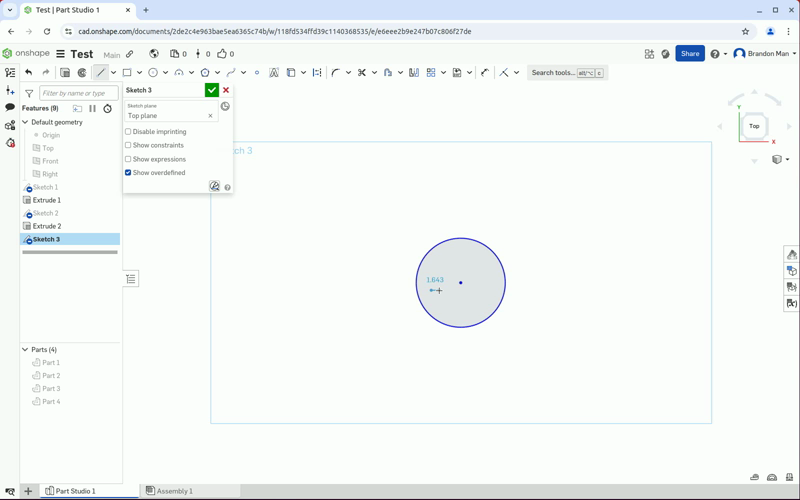
click(439, 290)
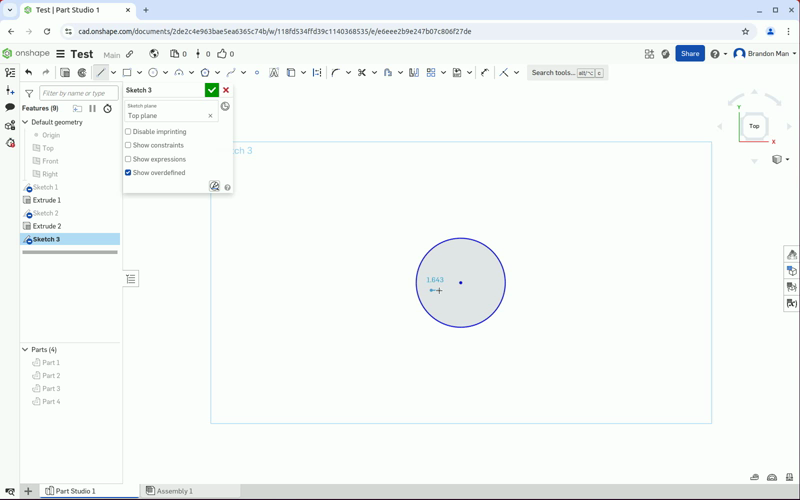
key_up(shift)
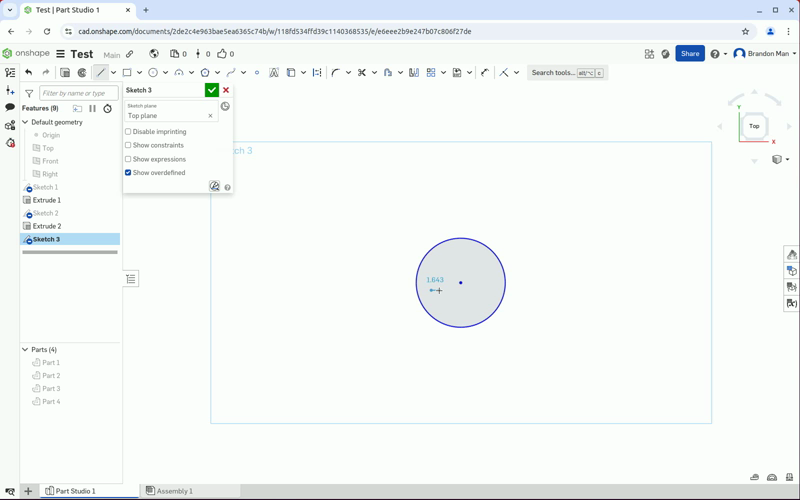
key(esc)
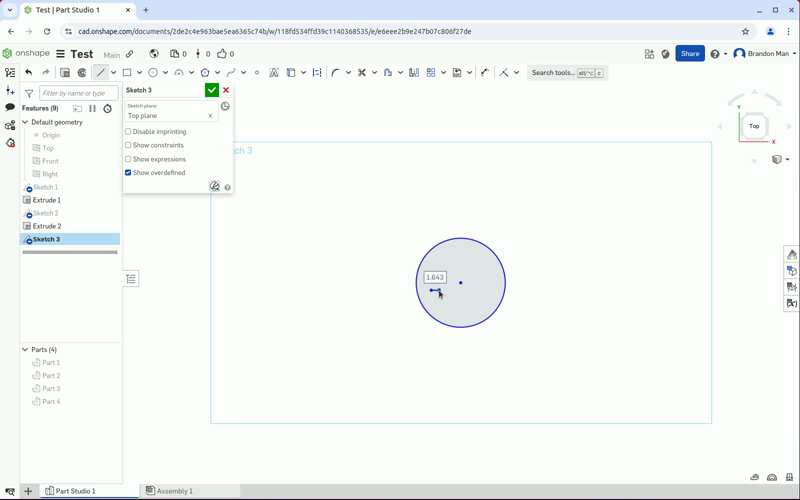
key(a)
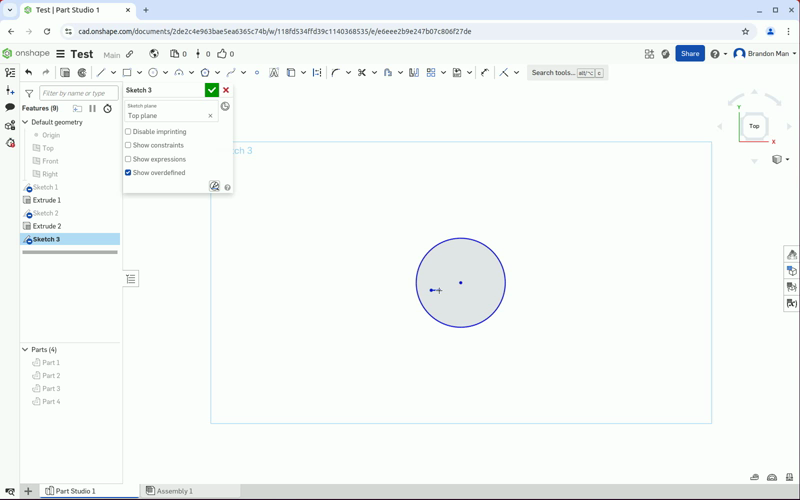
mouse_move(439, 290)
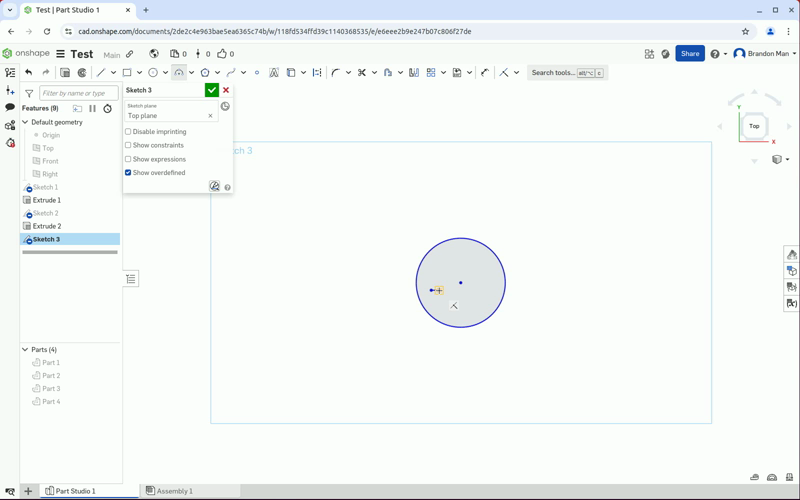
click(439, 290)
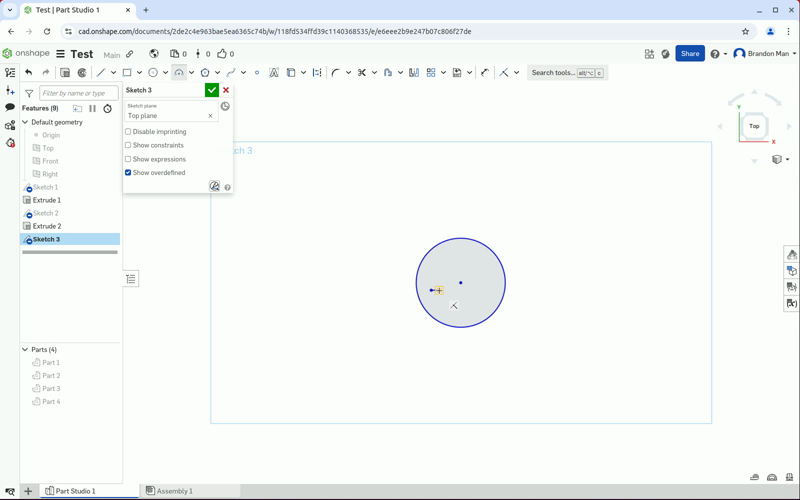
key_down(shift)
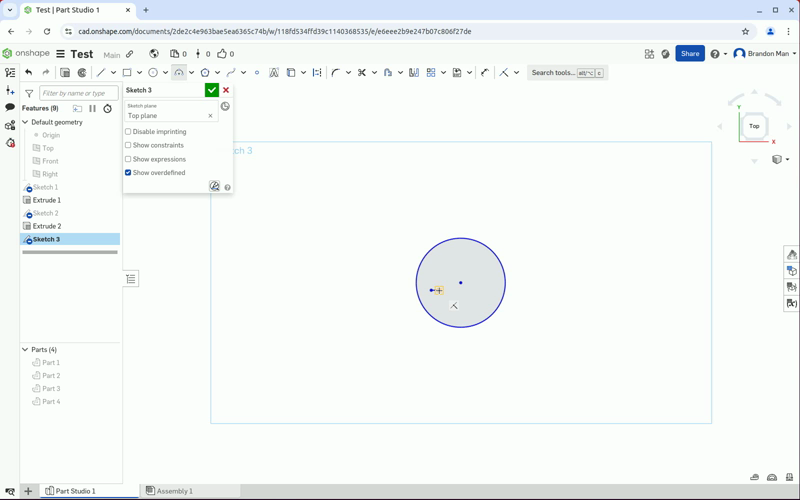
mouse_move(481, 290)
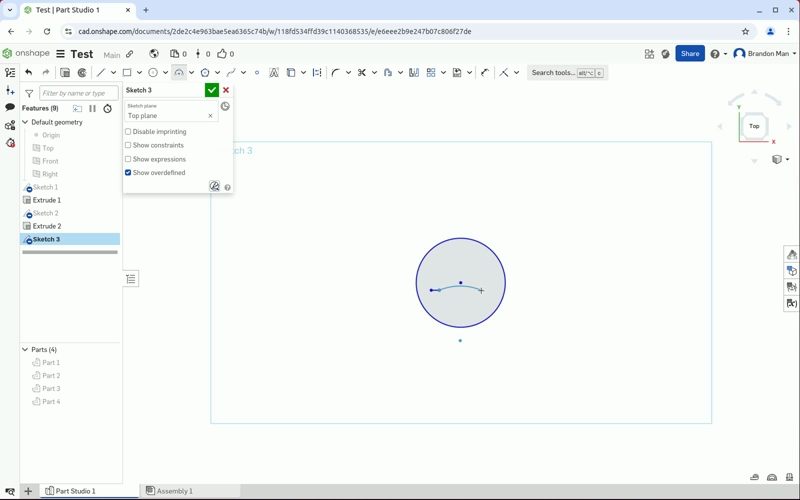
click(481, 290)
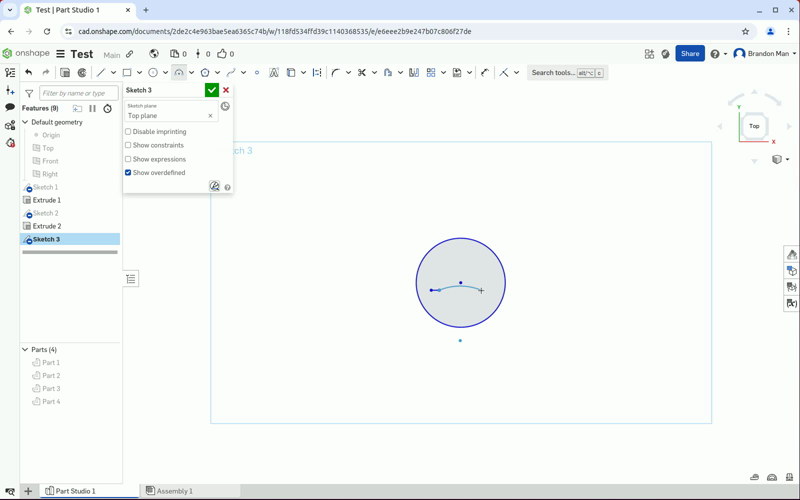
mouse_move(460, 305)
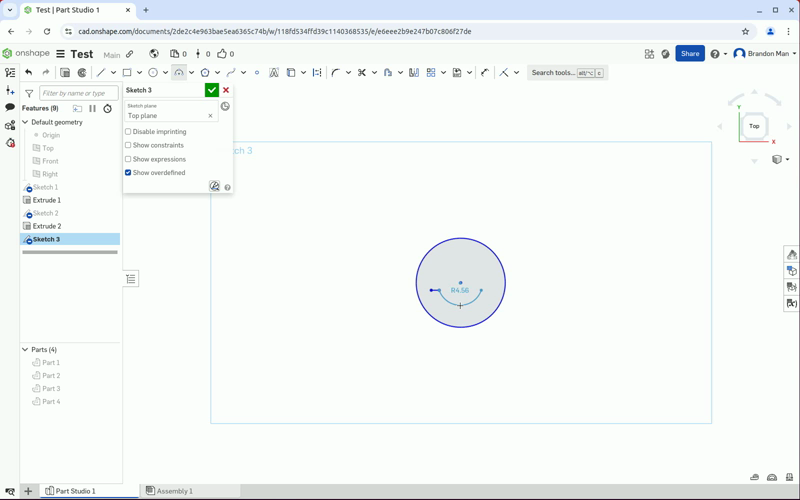
click(460, 305)
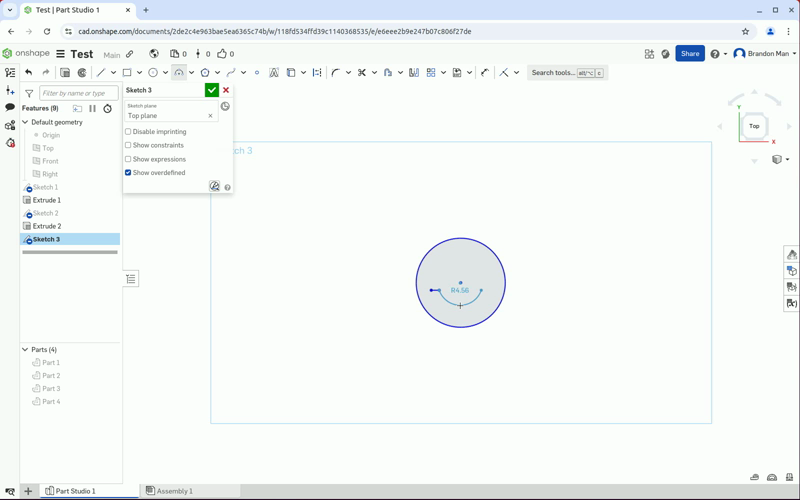
key_up(shift)
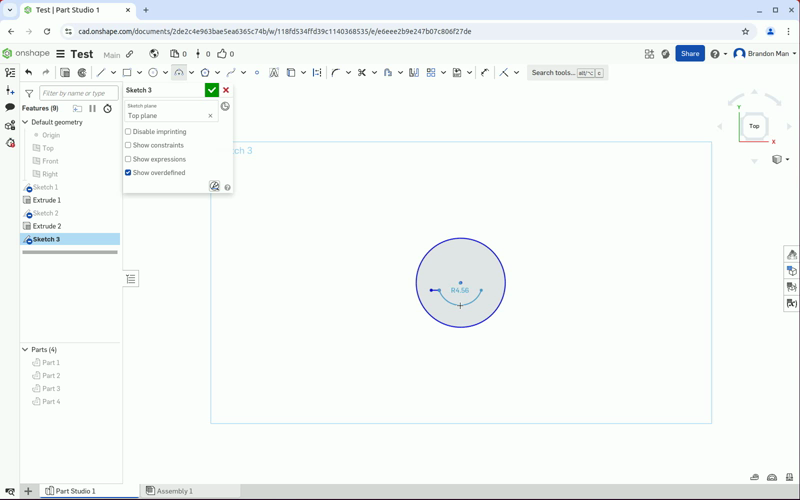
key(esc)
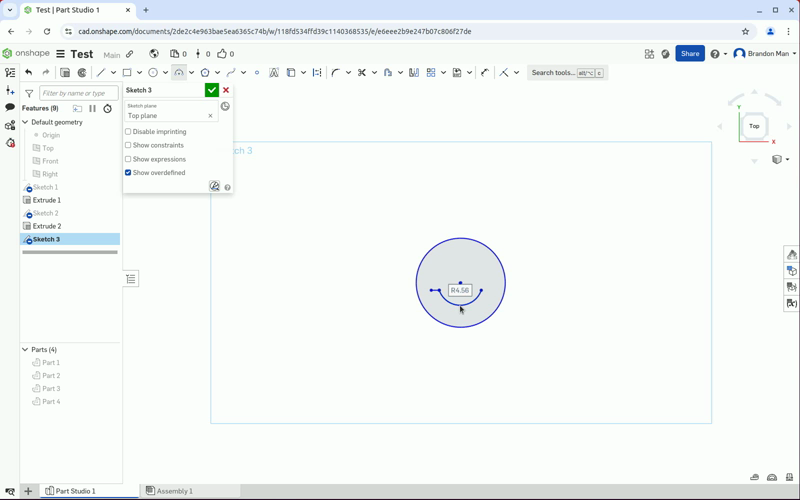
key(l)
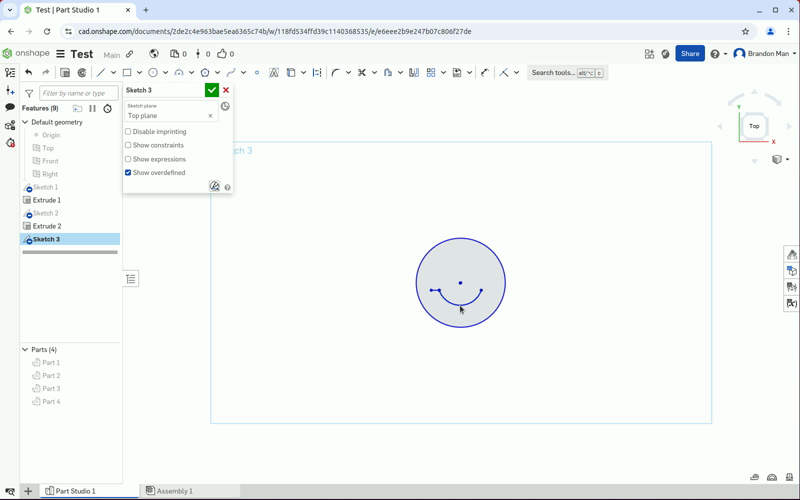
mouse_move(481, 290)
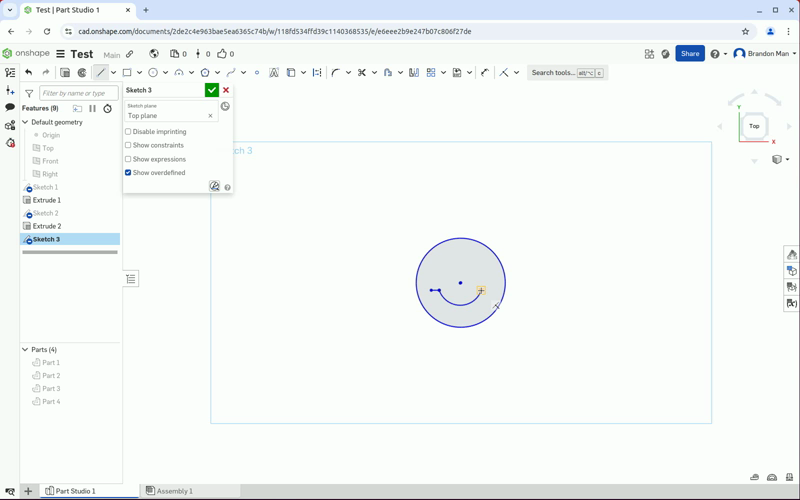
click(481, 290)
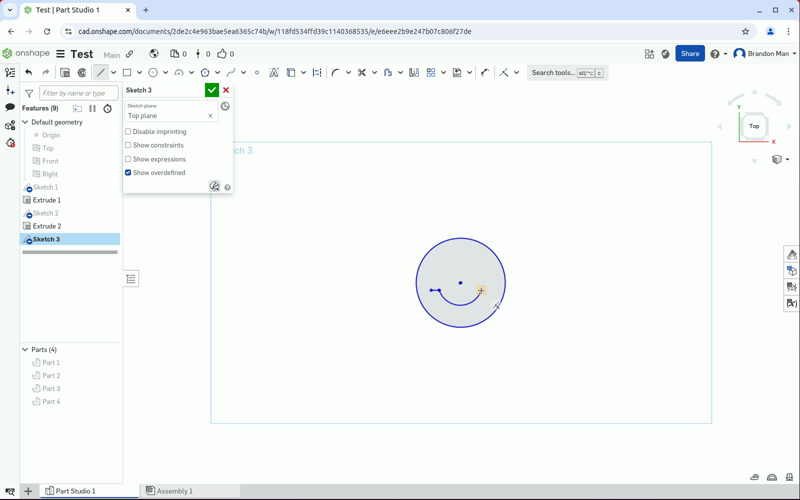
key_down(shift)
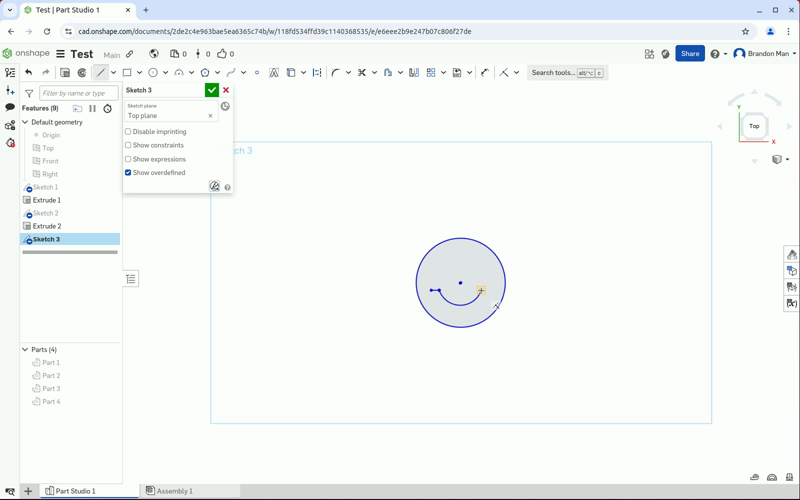
mouse_move(511, 290)
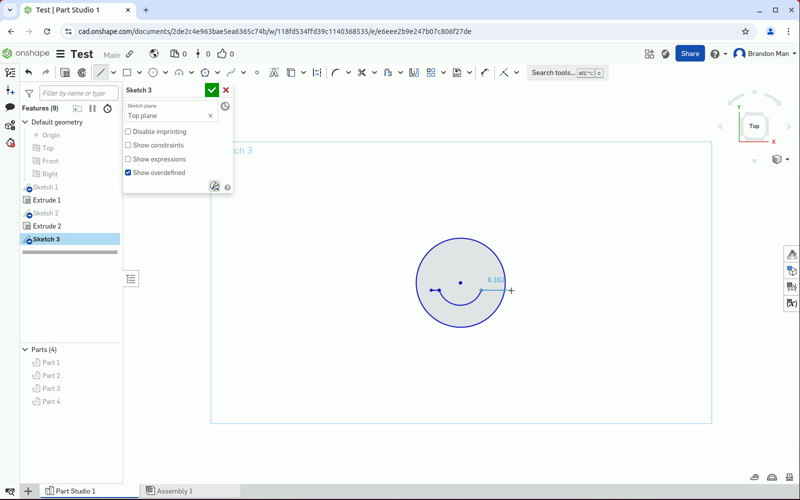
mouse_move(489, 290)
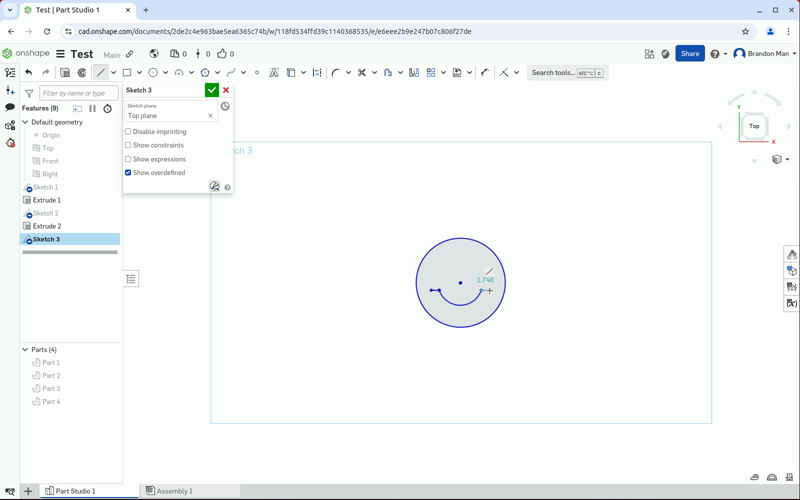
click(489, 290)
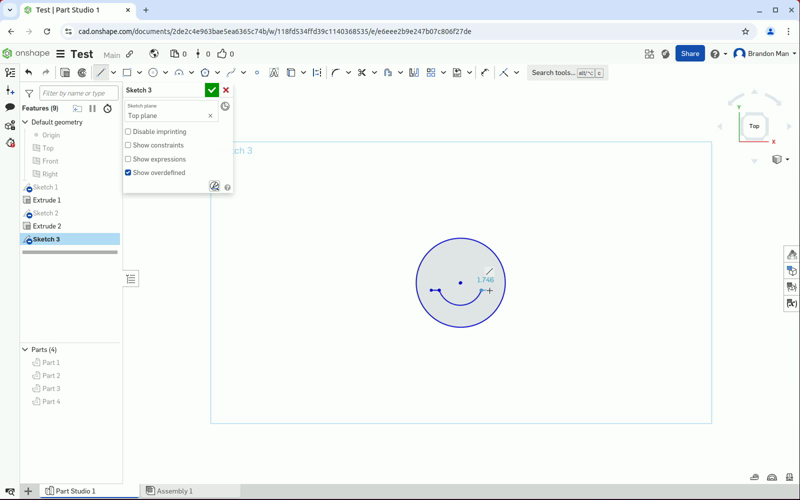
key_up(shift)
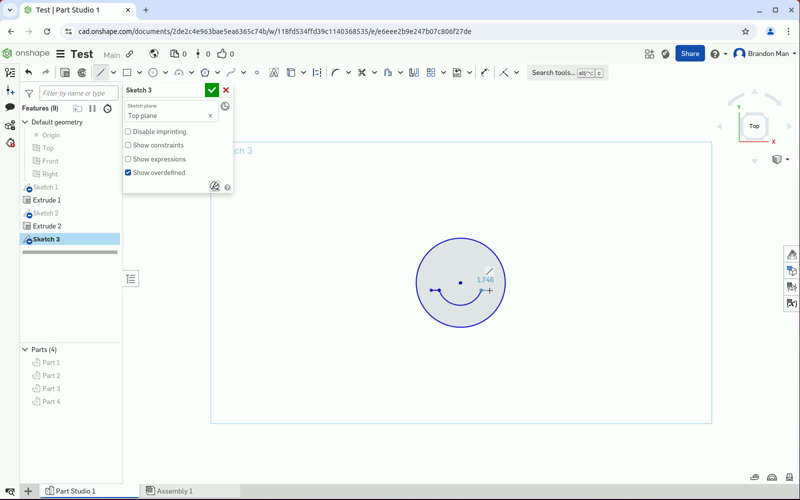
key_down(shift)
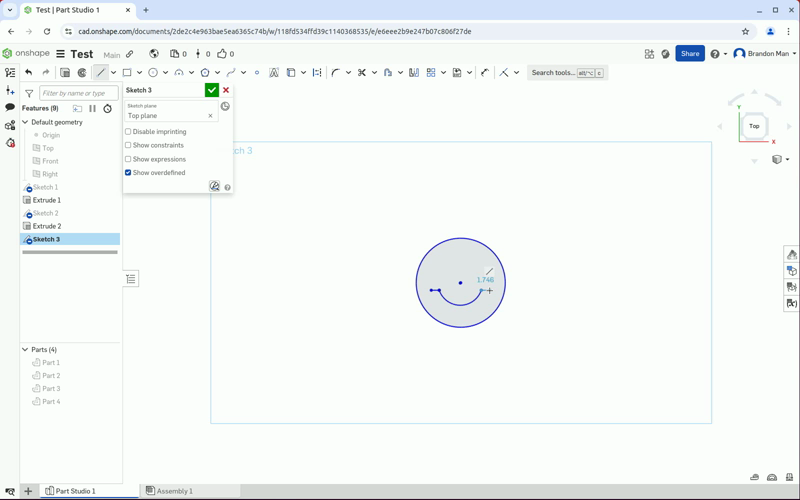
mouse_move(519, 290)
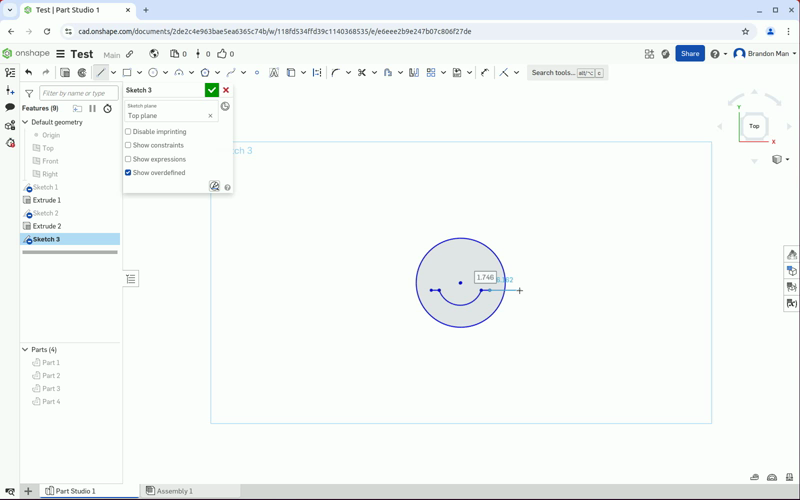
mouse_move(489, 275)
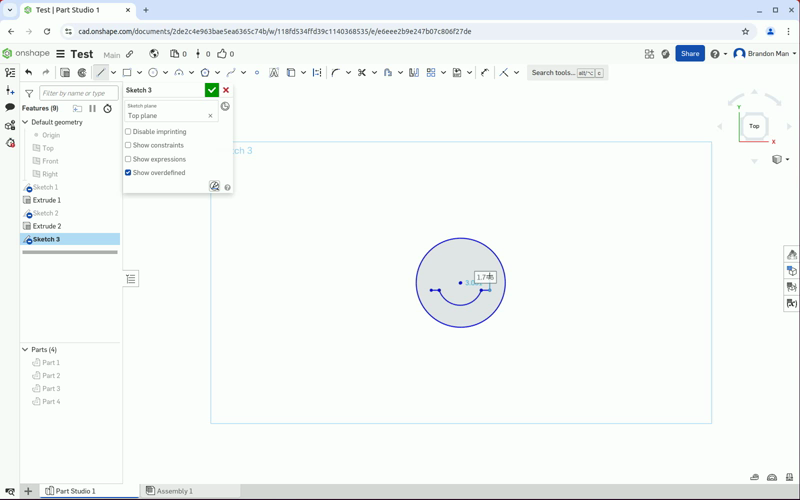
click(489, 275)
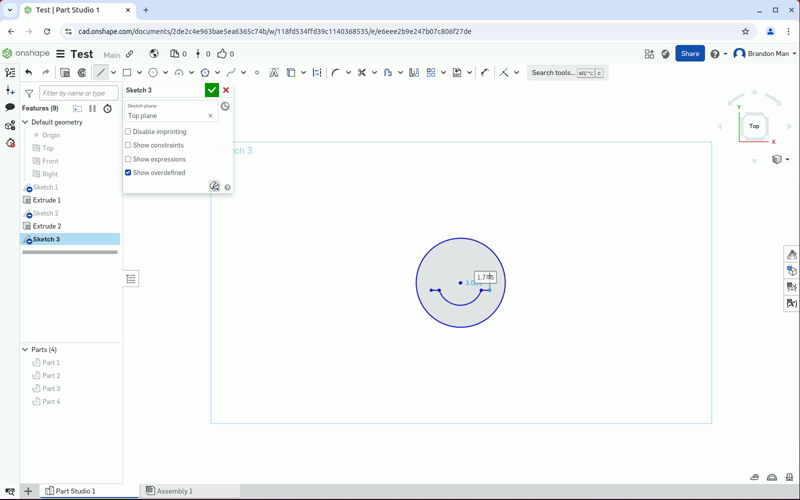
key_up(shift)
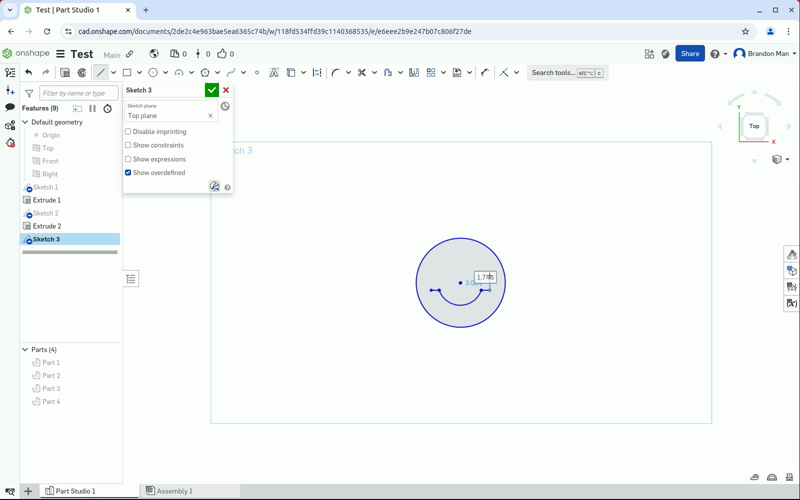
key_down(shift)
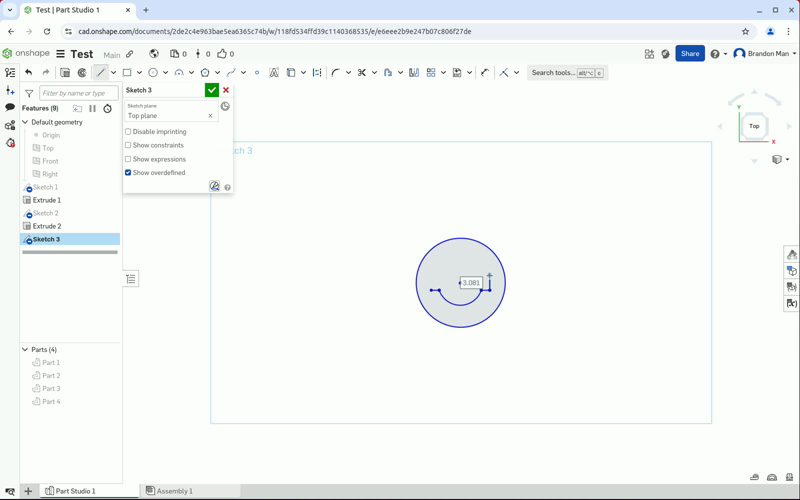
mouse_move(519, 275)
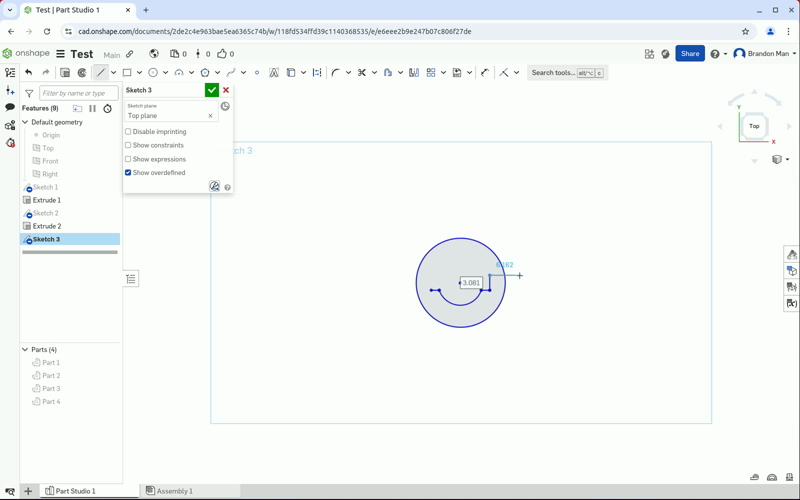
mouse_move(481, 275)
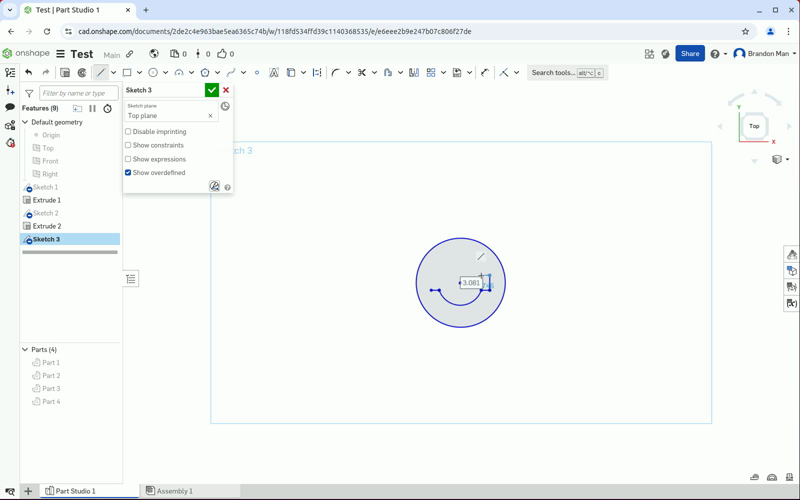
click(481, 275)
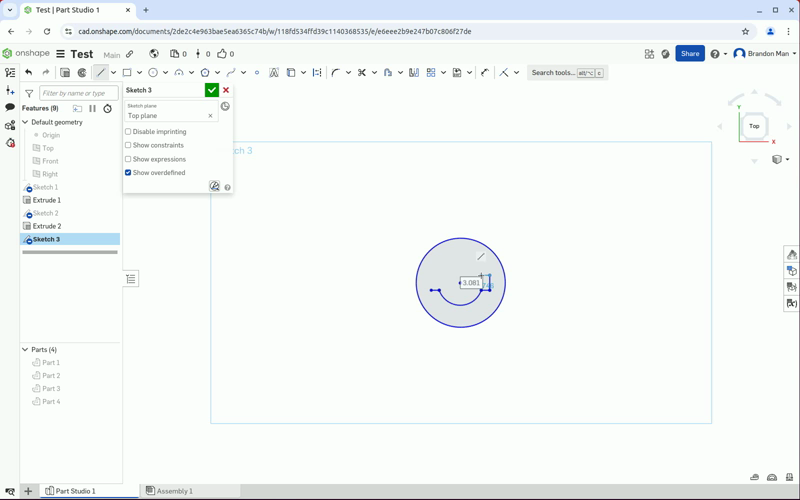
key_up(shift)
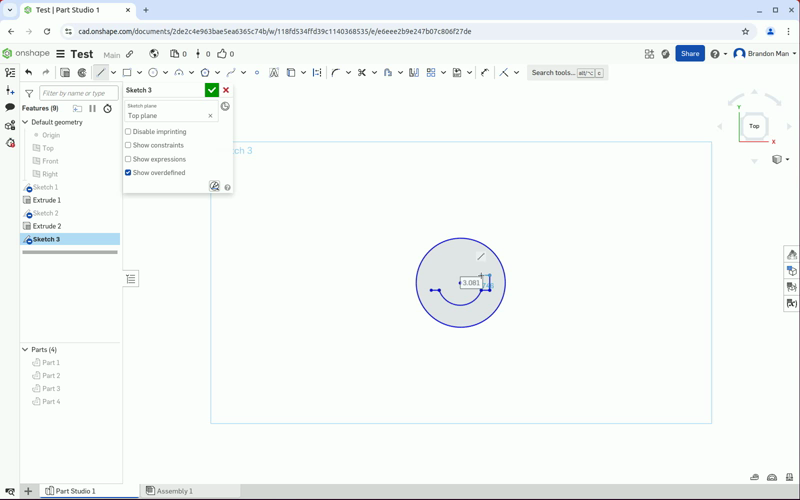
key(esc)
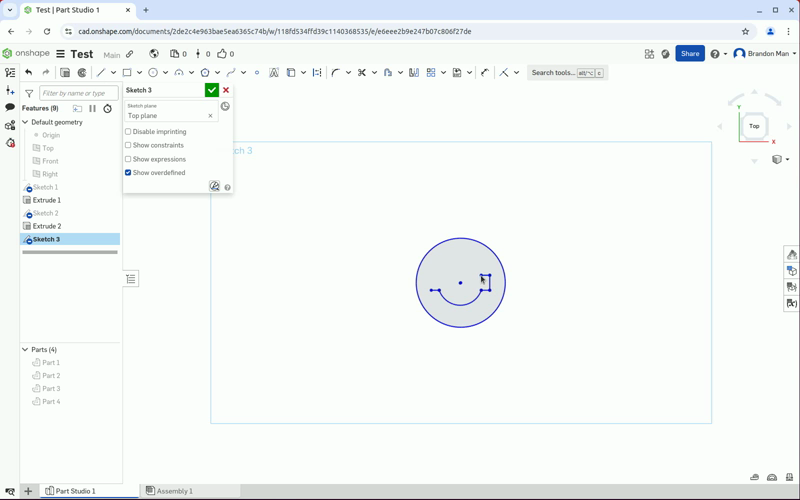
key(a)
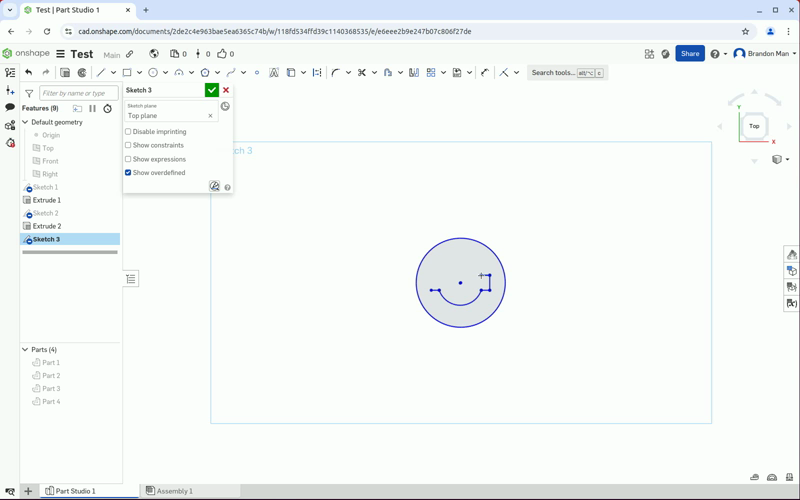
mouse_move(481, 275)
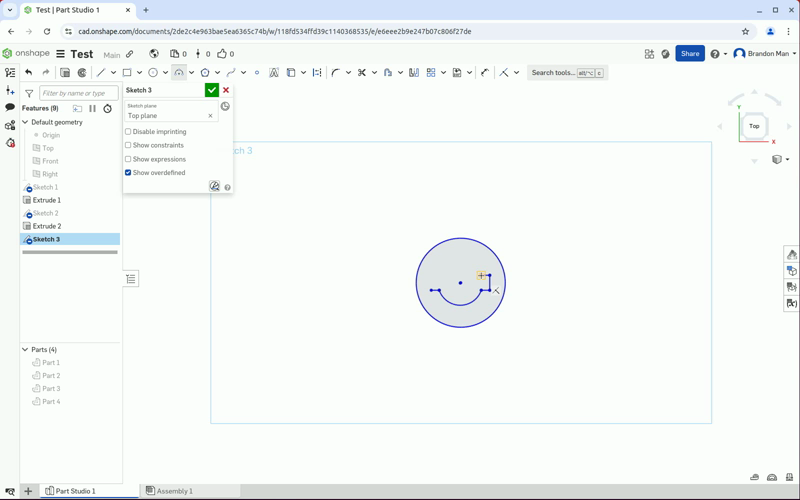
click(481, 275)
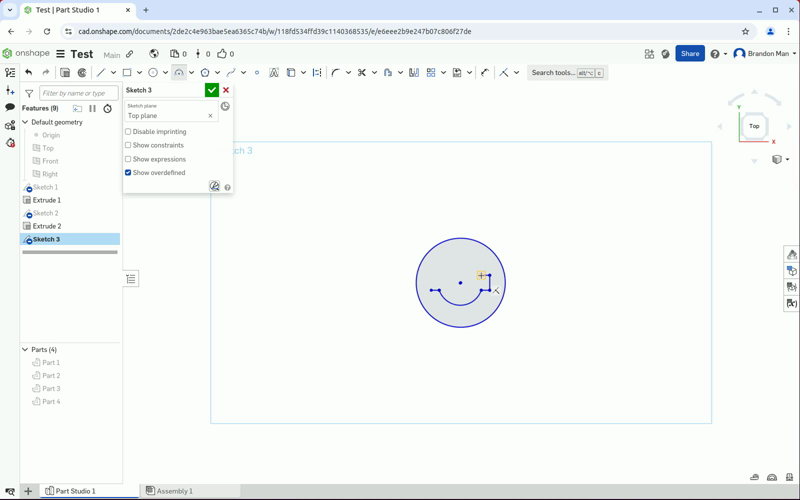
key_down(shift)
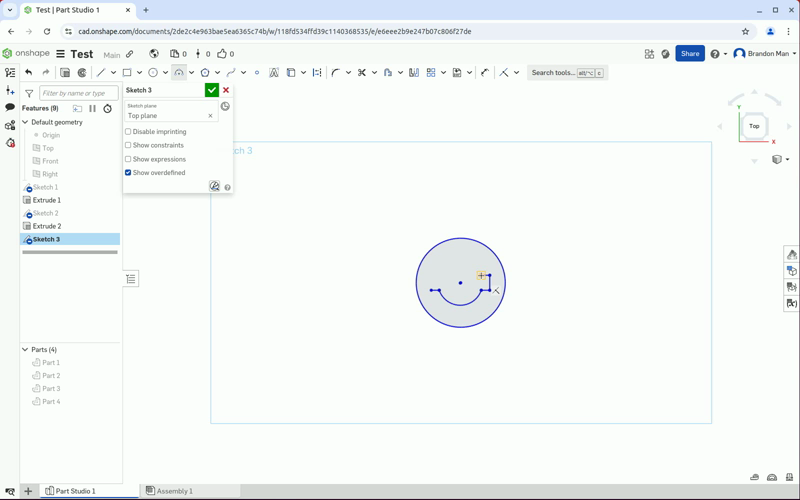
mouse_move(439, 275)
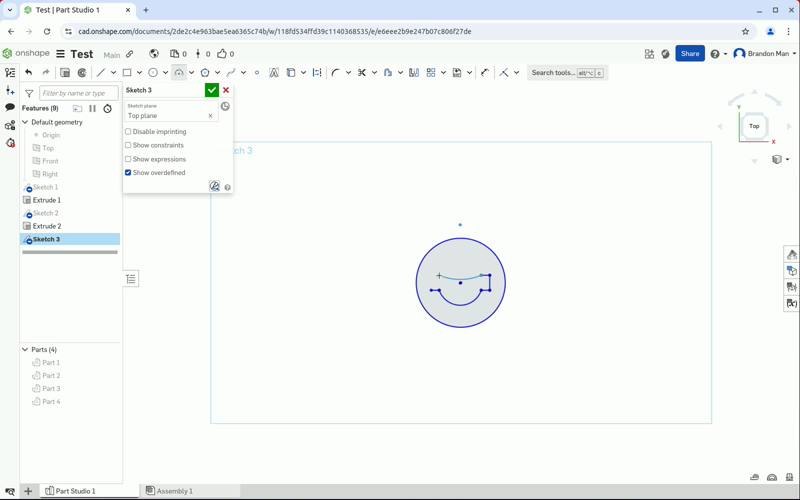
click(439, 275)
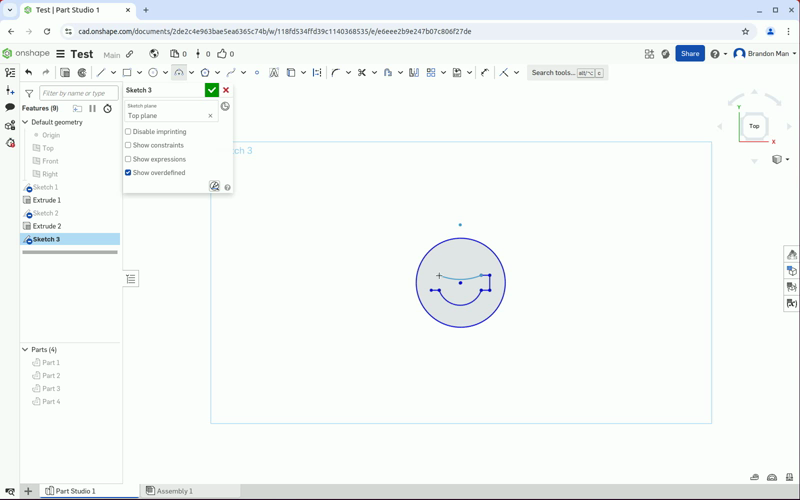
mouse_move(460, 260)
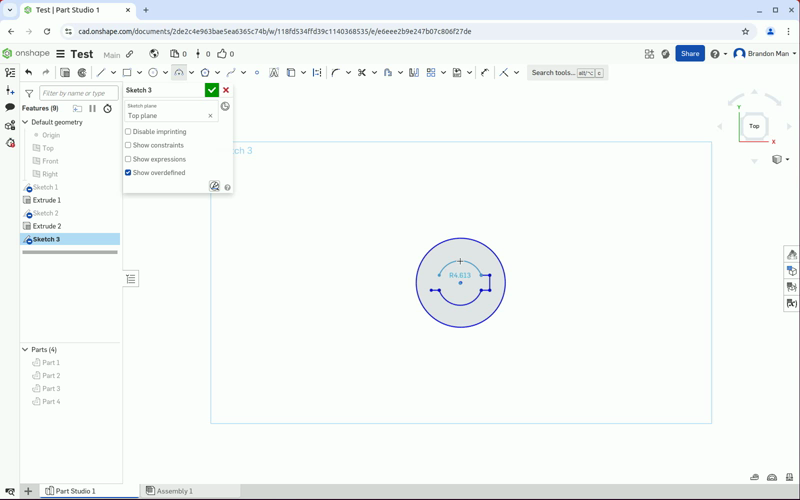
click(460, 260)
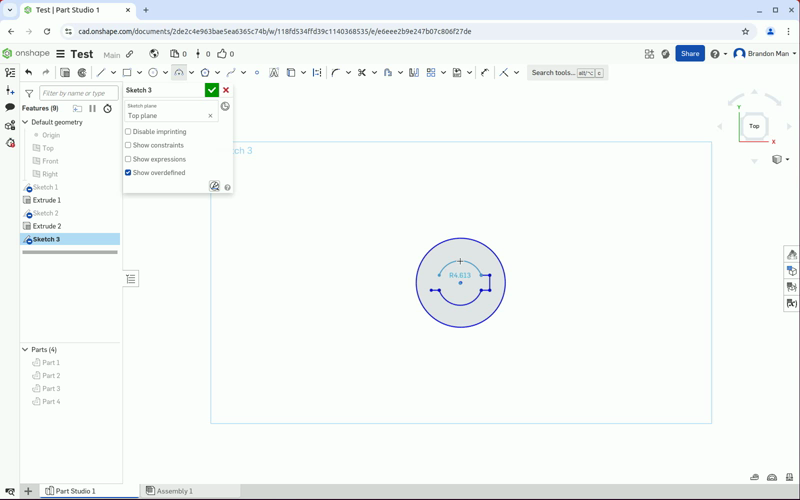
key_up(shift)
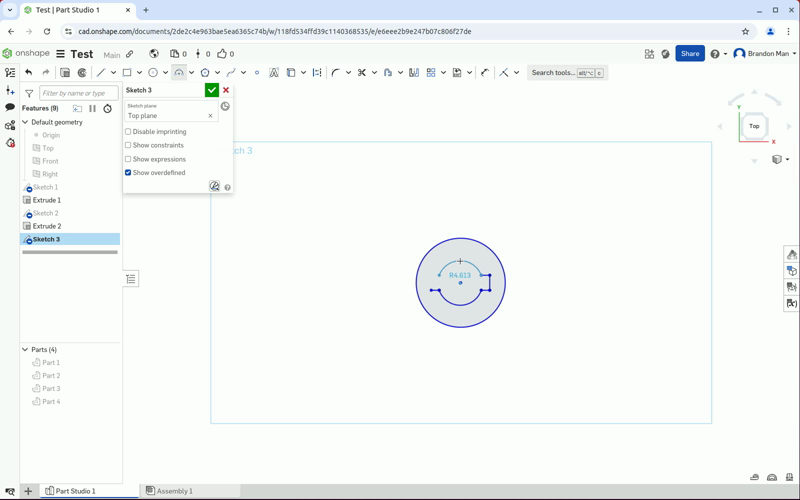
key(esc)
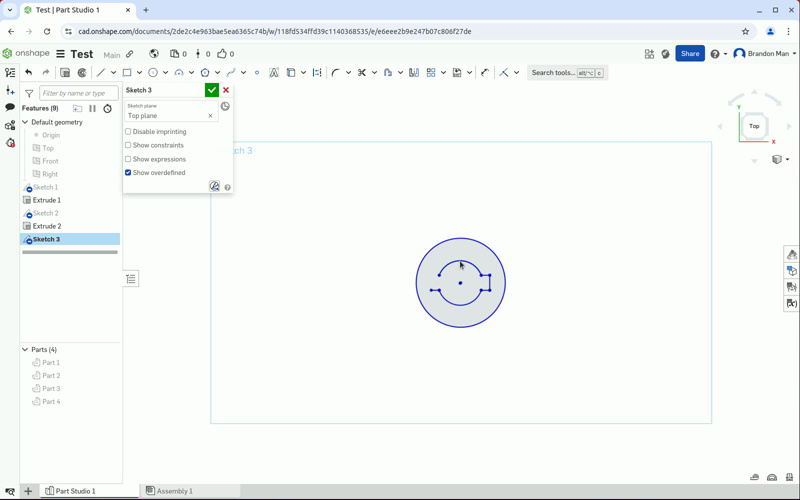
key(l)
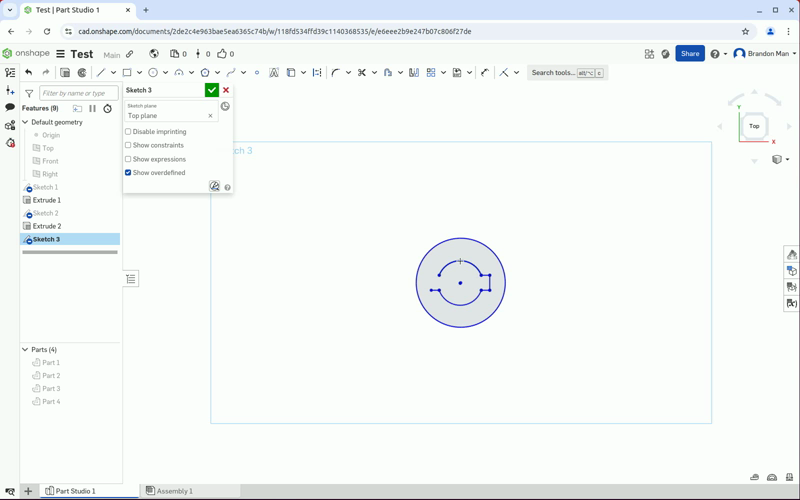
mouse_move(439, 275)
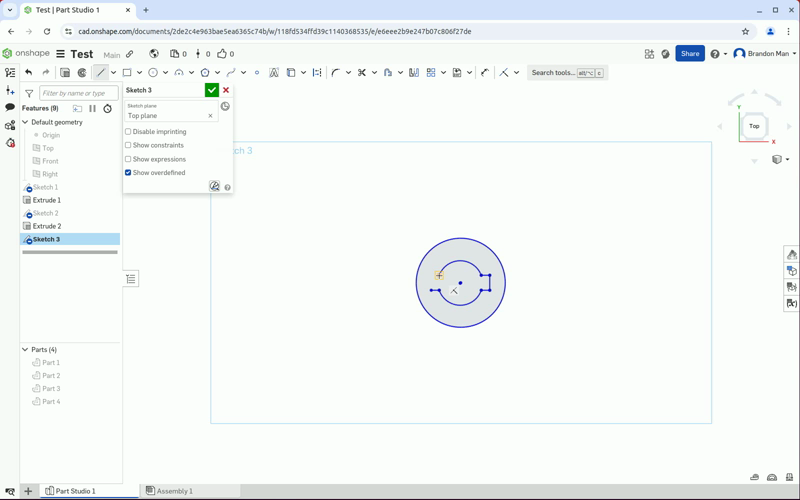
click(439, 275)
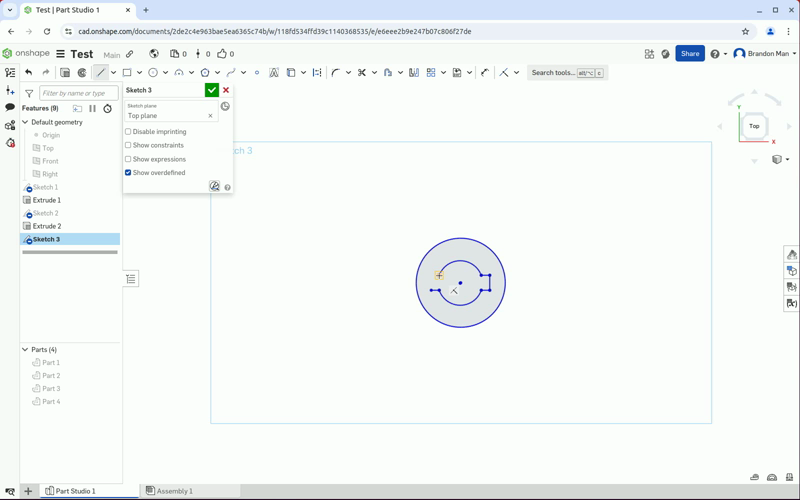
key_down(shift)
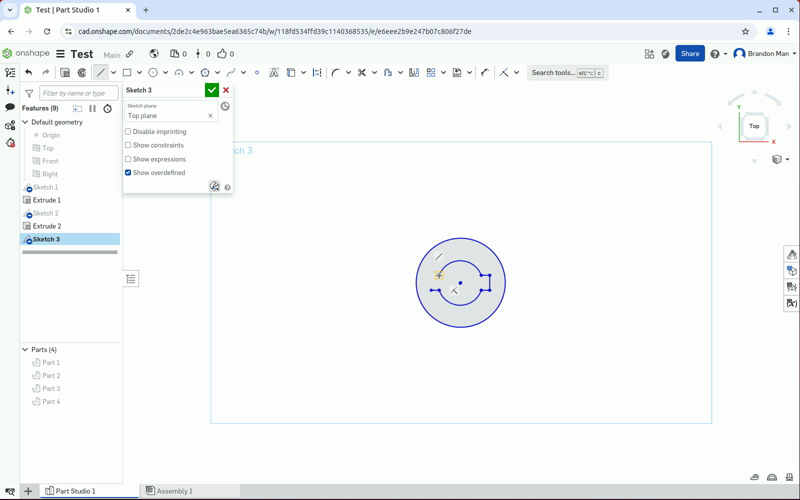
mouse_move(469, 275)
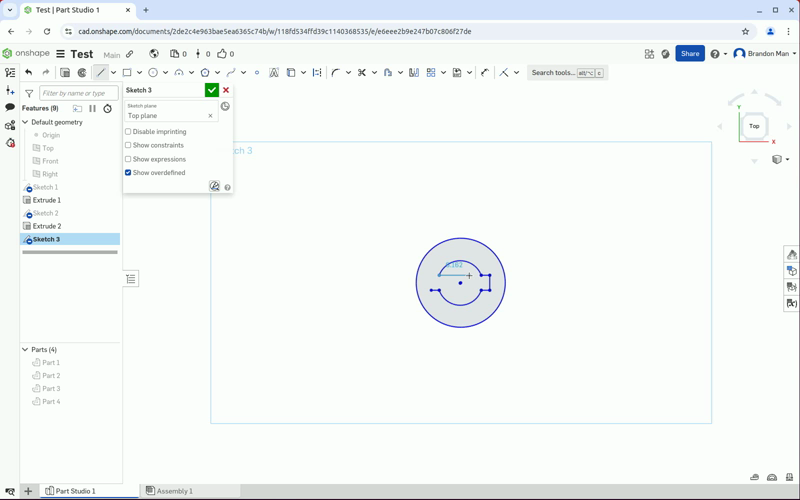
mouse_move(431, 275)
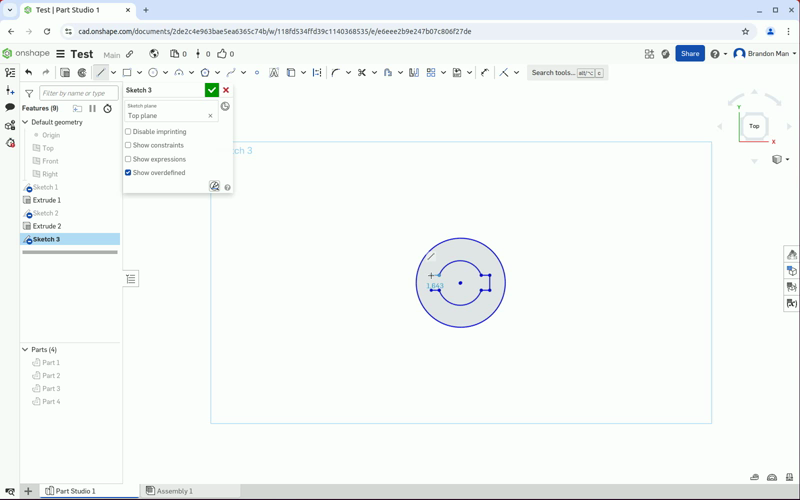
click(431, 275)
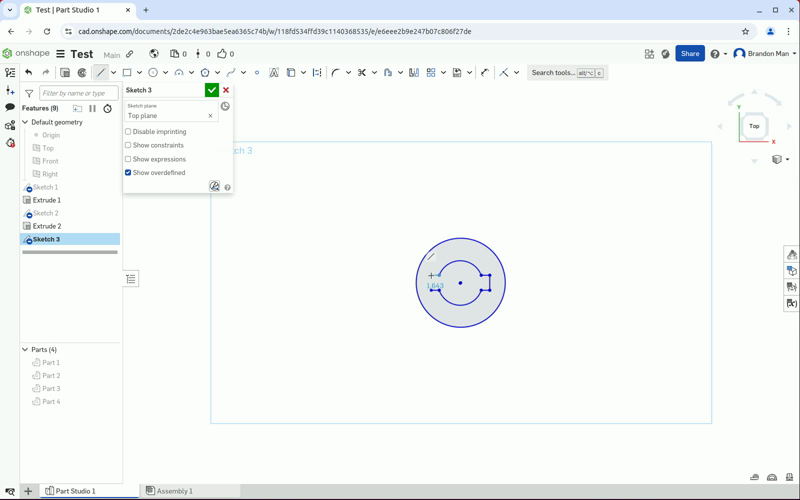
key_up(shift)
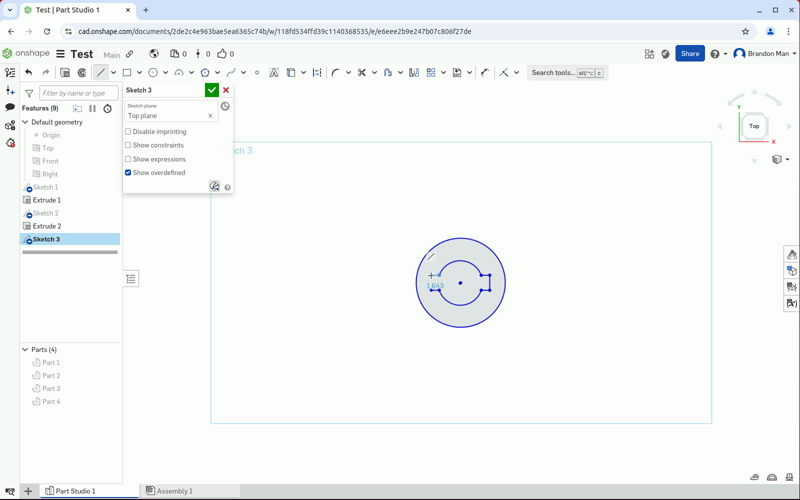
mouse_move(461, 275)
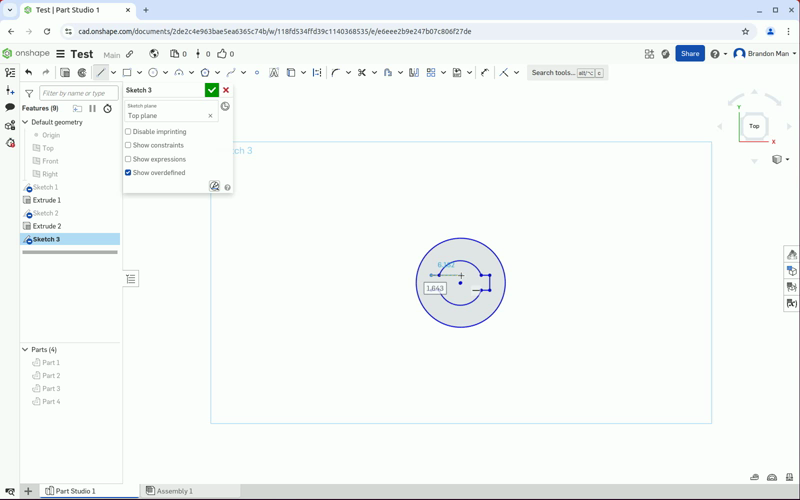
key_down(shift)
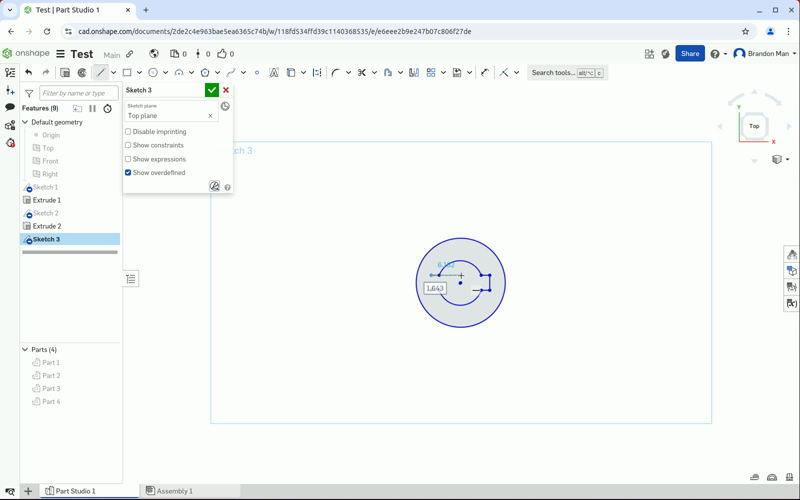
mouse_move(431, 290)
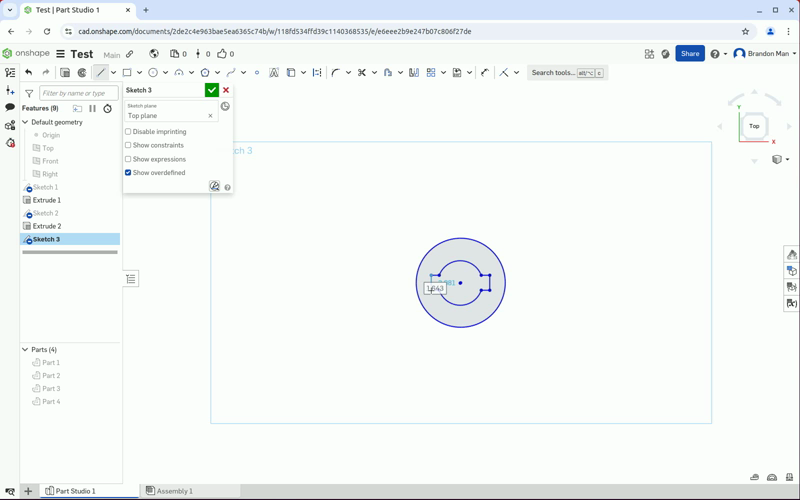
key_up(shift)
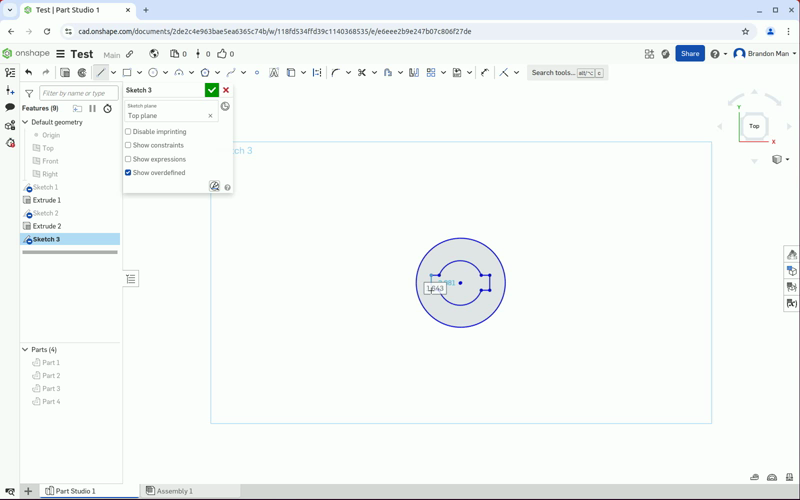
click(431, 290)
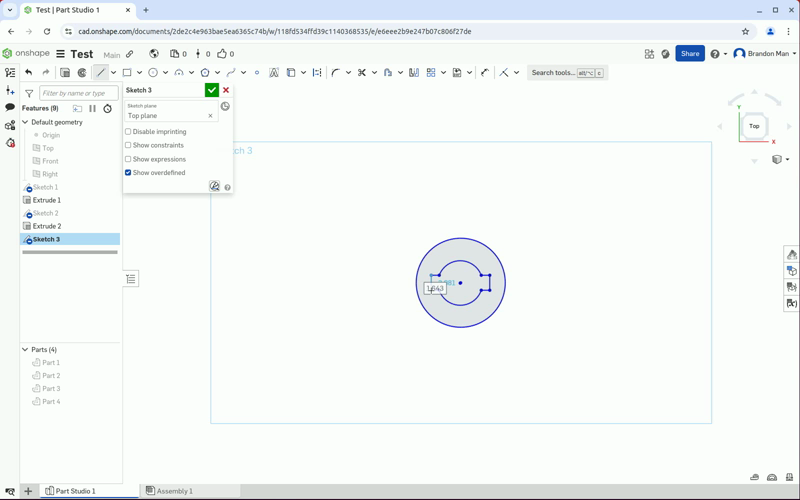
key(esc)
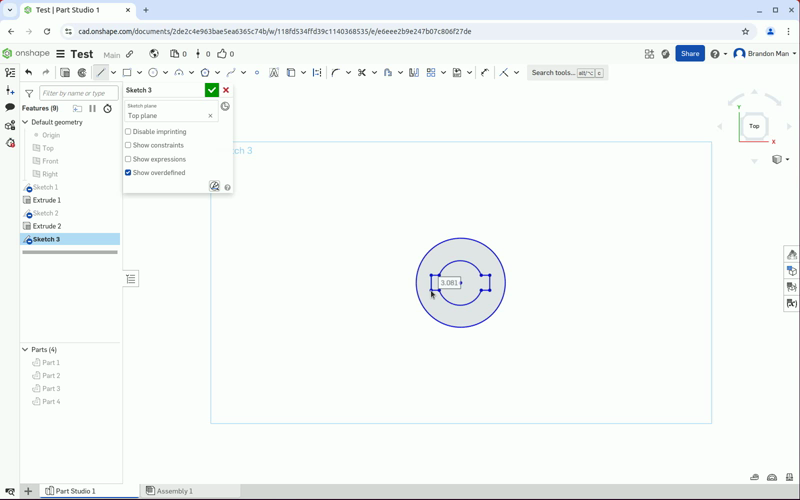
mouse_move(446, 318)
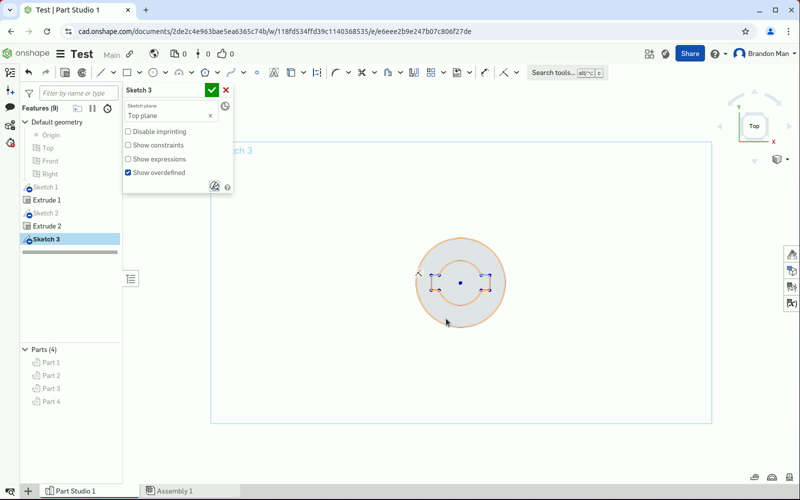
click(446, 318)
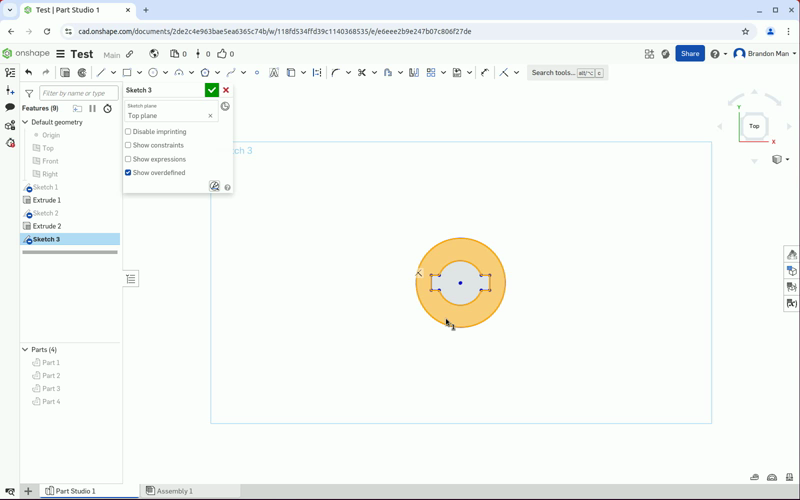
mouse_move(73, 352)
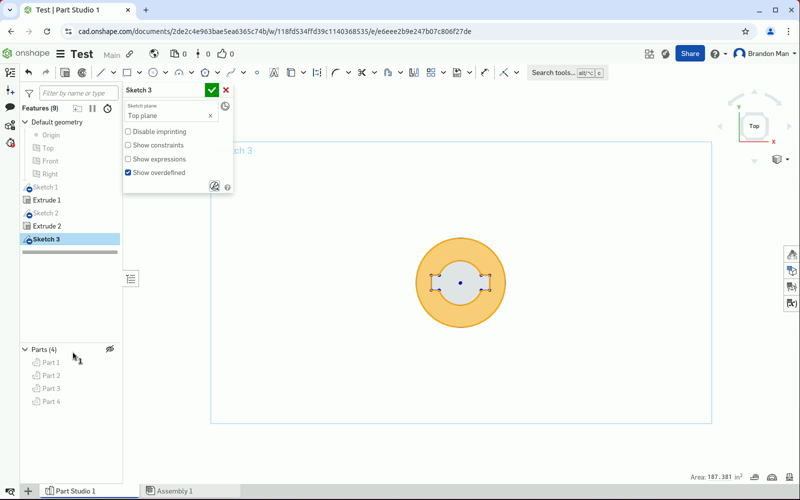
key(shift+y)
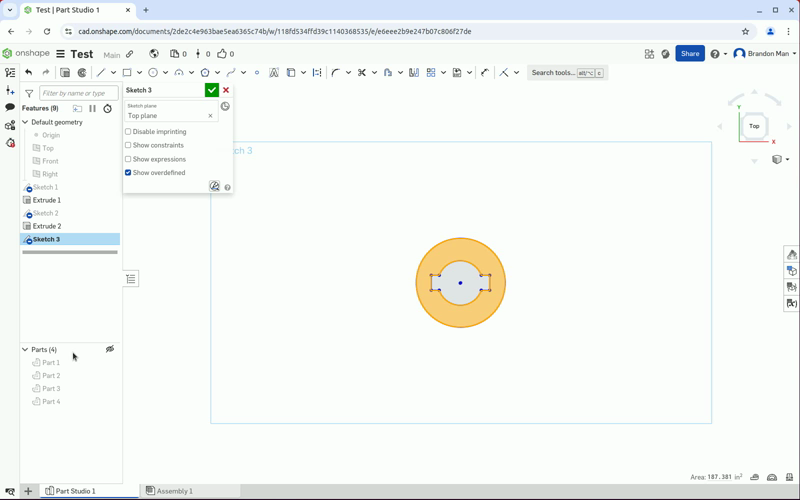
key(shift+e)
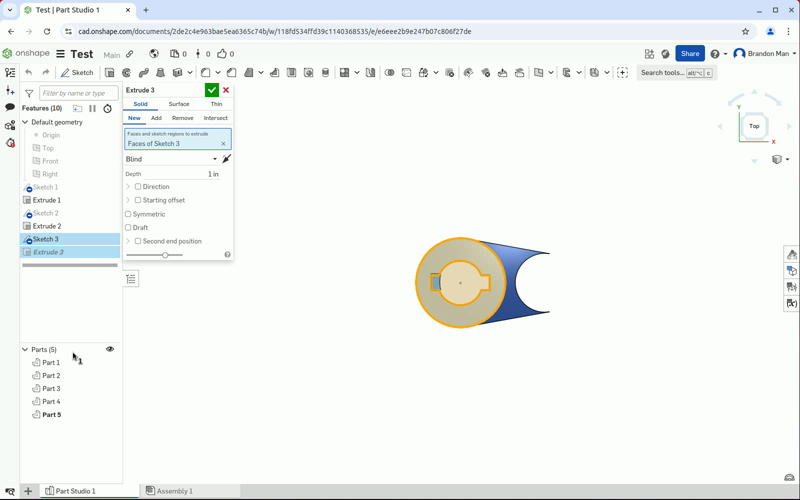
mouse_move(143, 106)
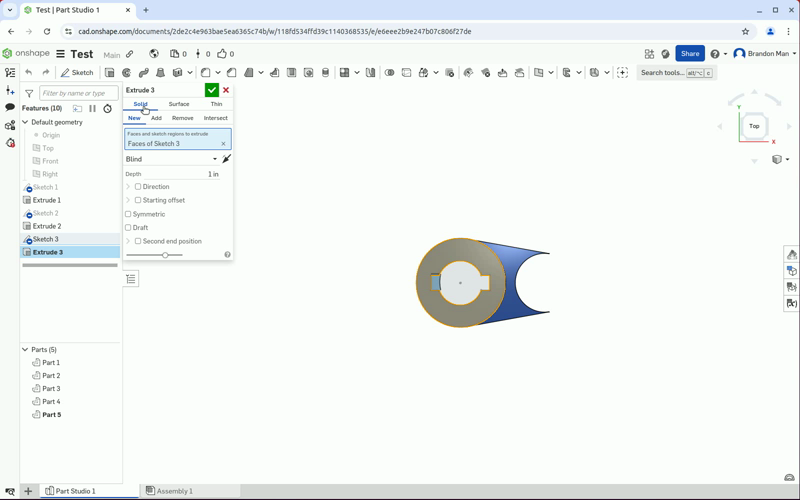
click(143, 106)
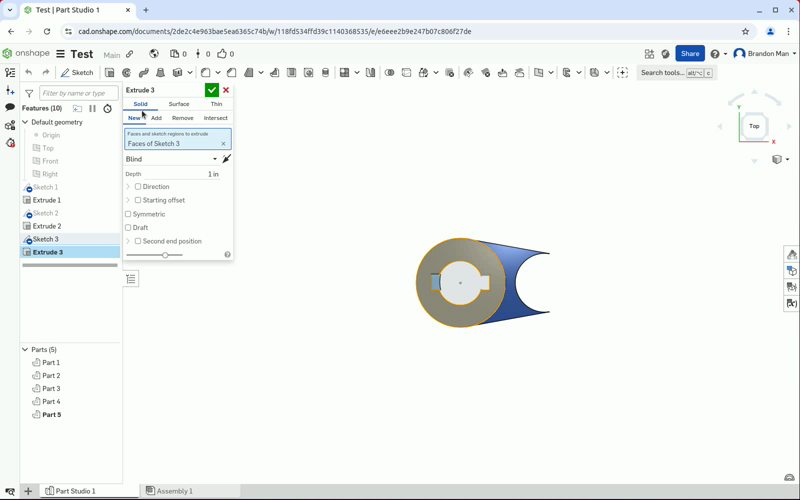
mouse_move(137, 120)
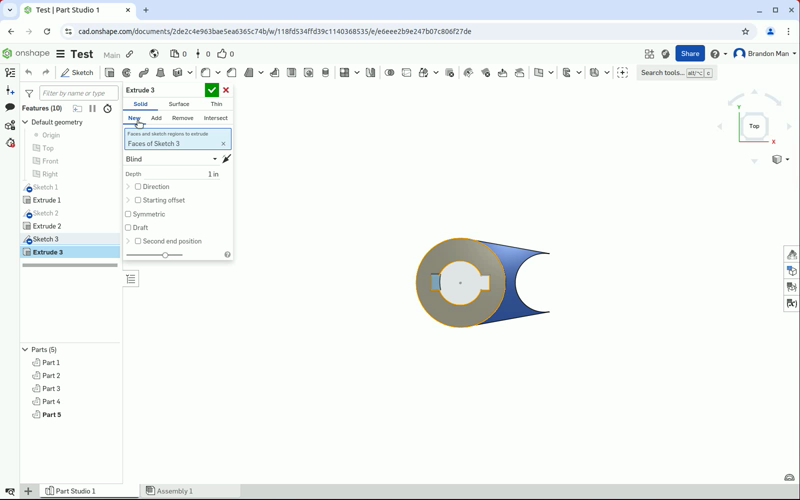
click(137, 120)
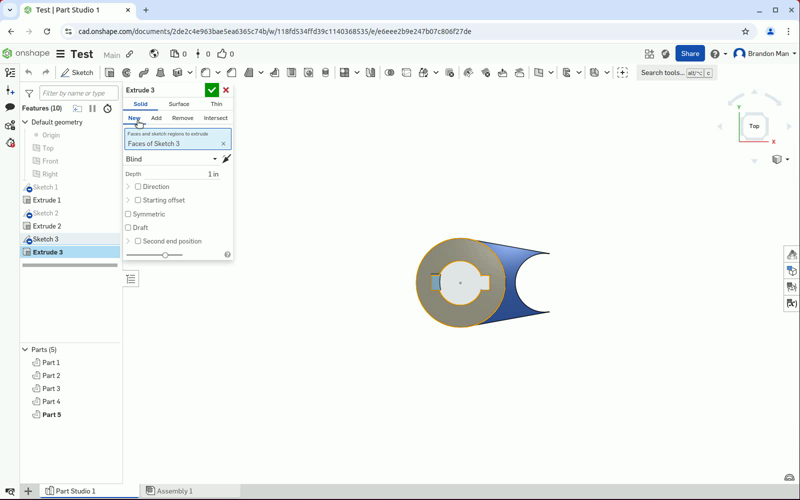
key(tab, 4)
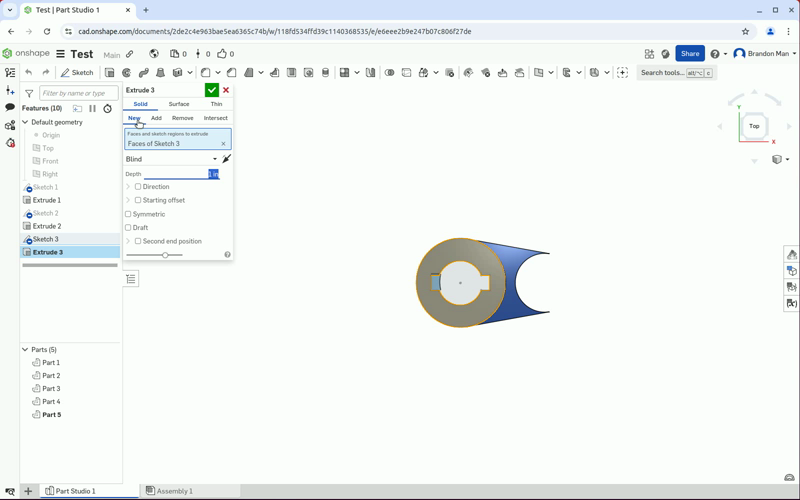
text(7.943)
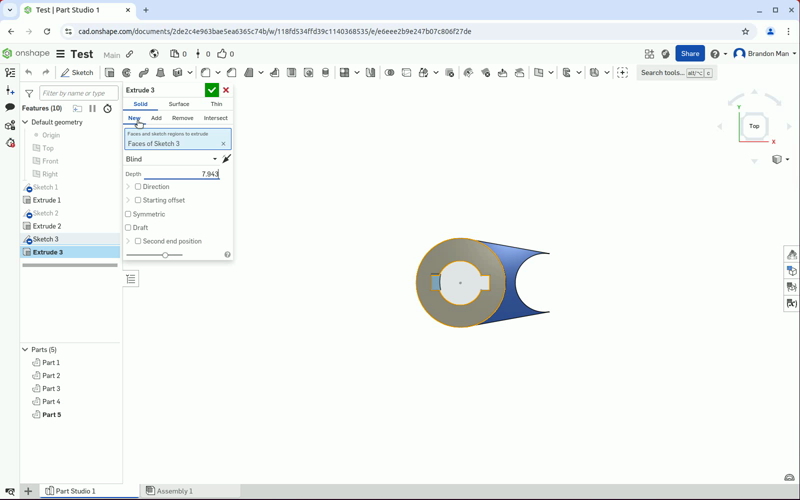
key(enter)
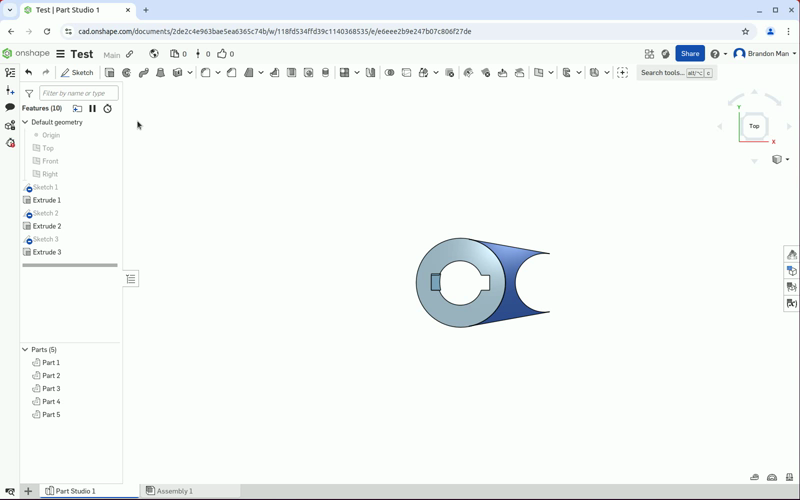
key(shift+h)
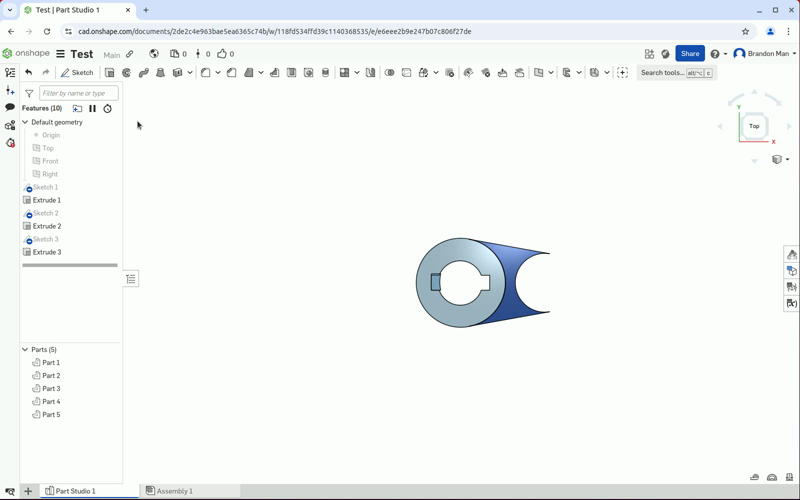
key(shift+h)
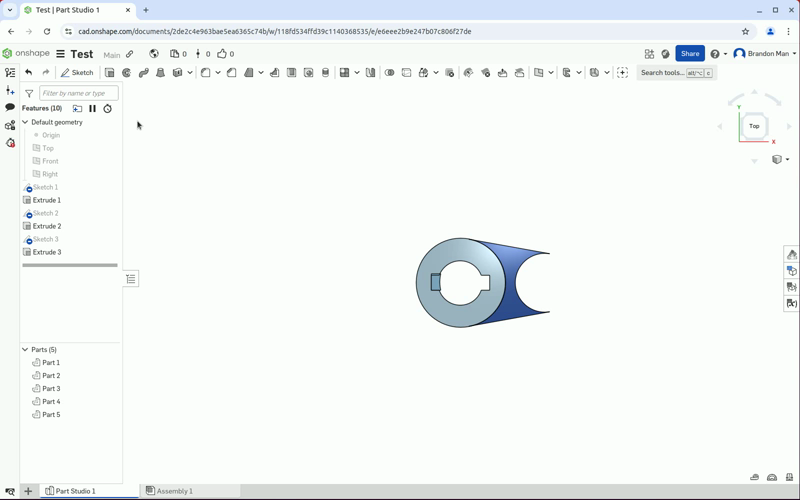
mouse_move(73, 189)
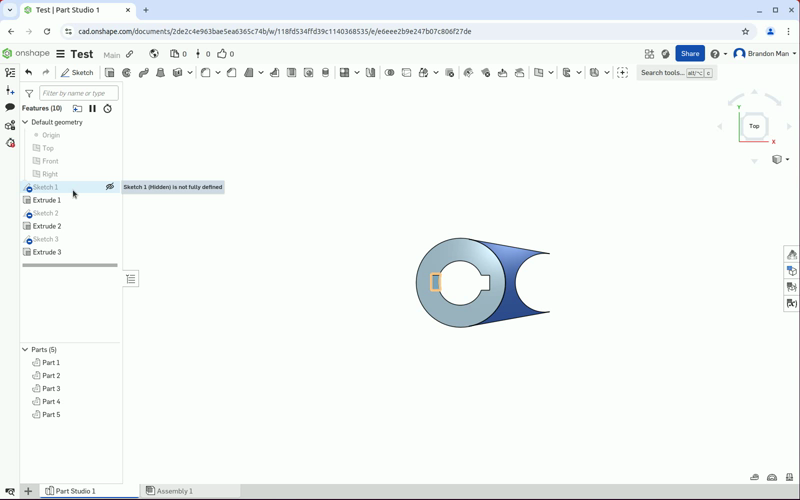
click(73, 189)
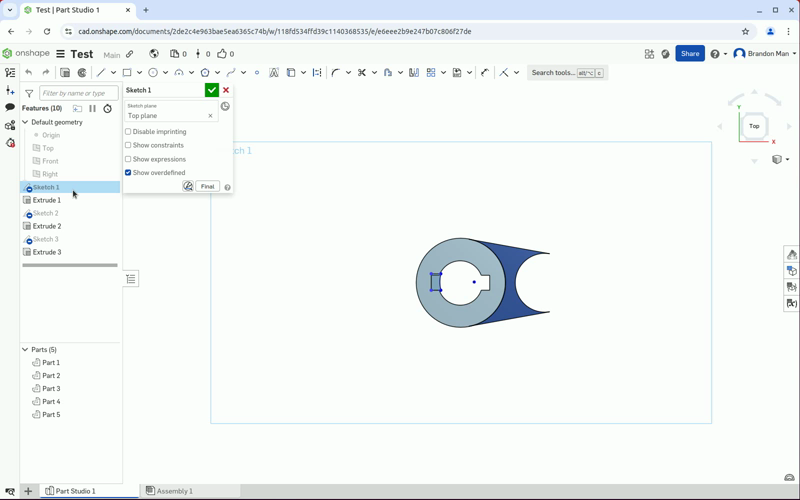
mouse_move(229, 92)
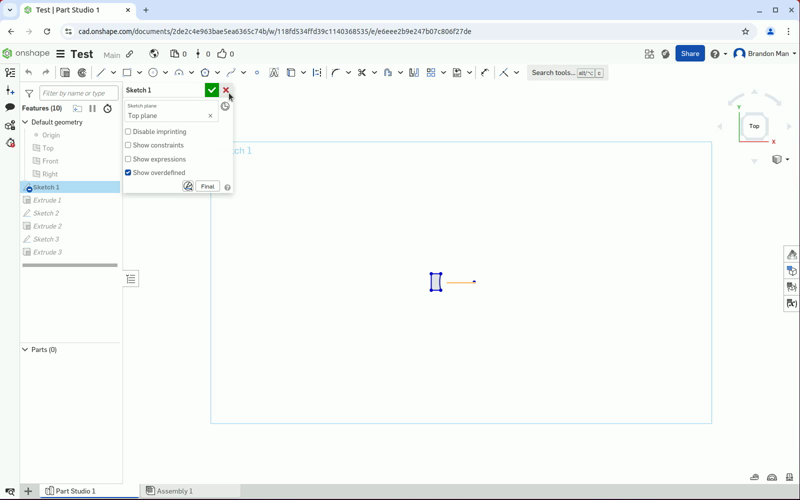
click(229, 92)
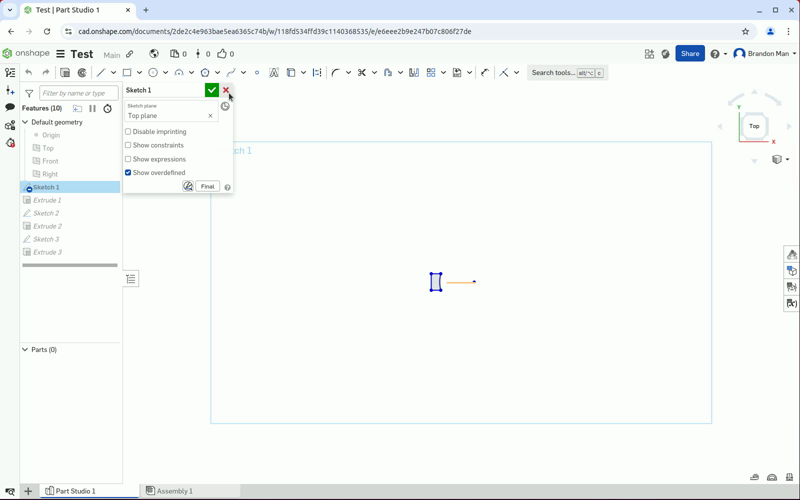
key(shift+s)
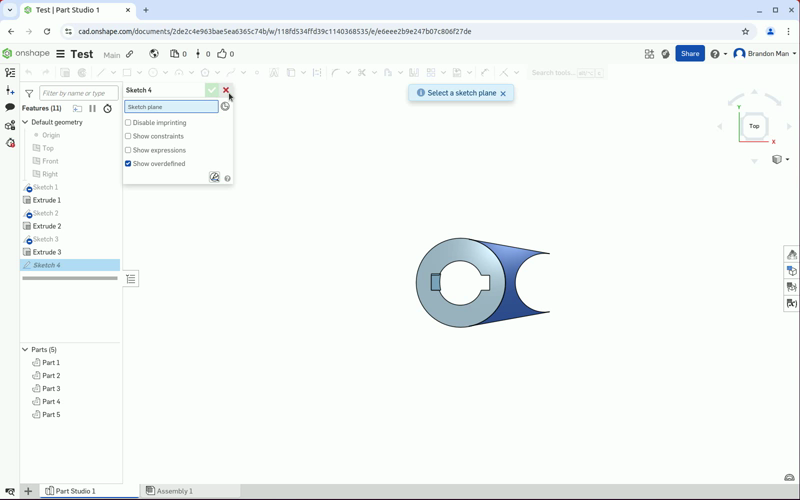
mouse_move(73, 150)
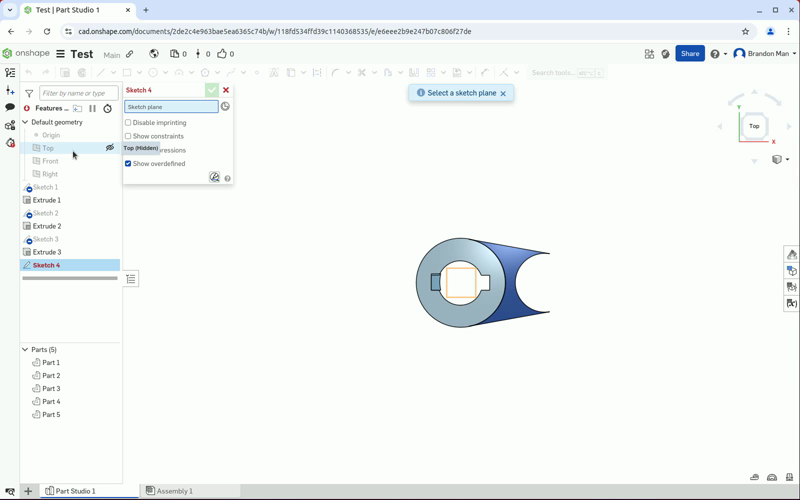
click(73, 150)
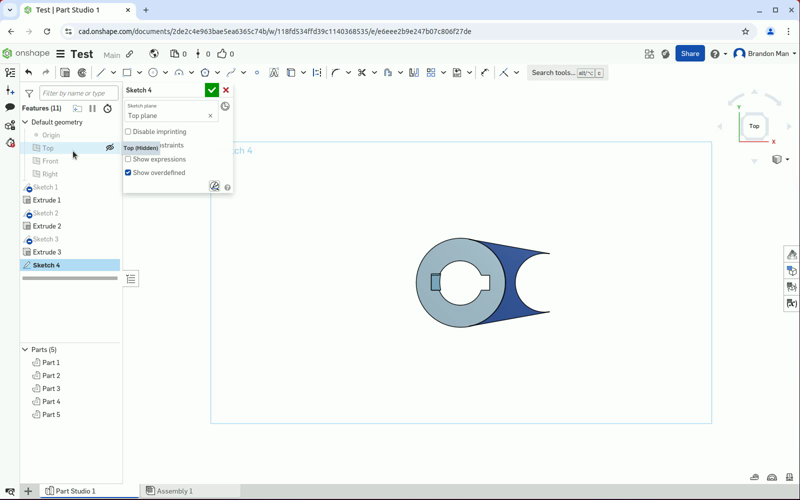
mouse_move(73, 352)
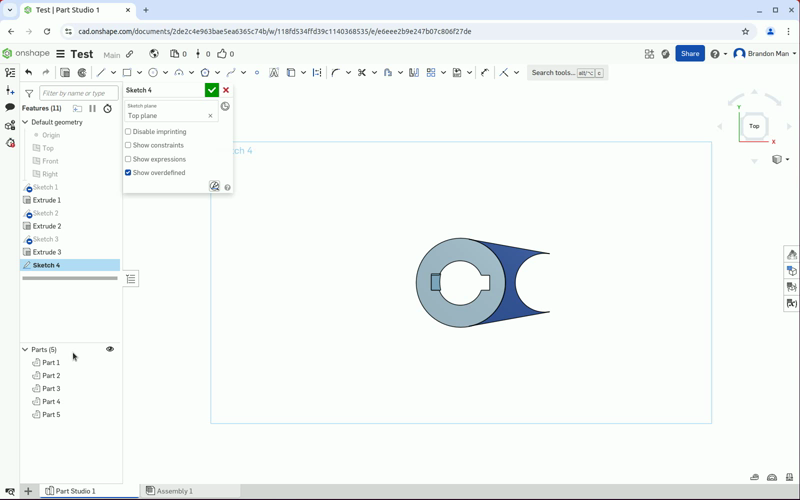
key(y)
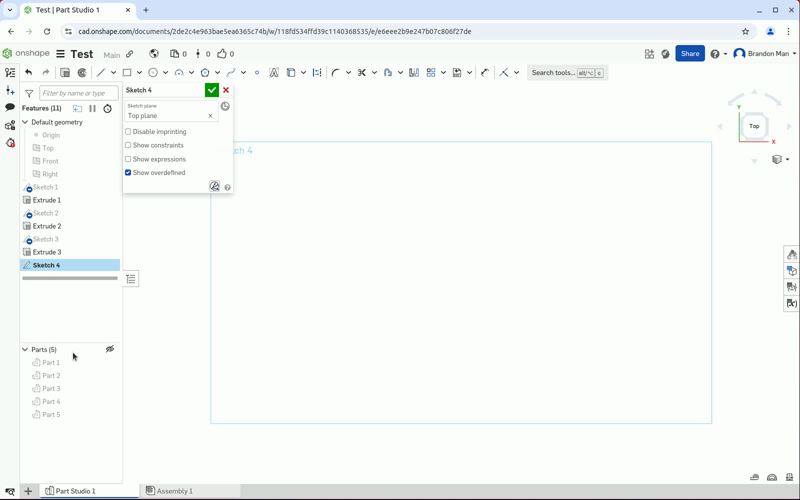
key(c)
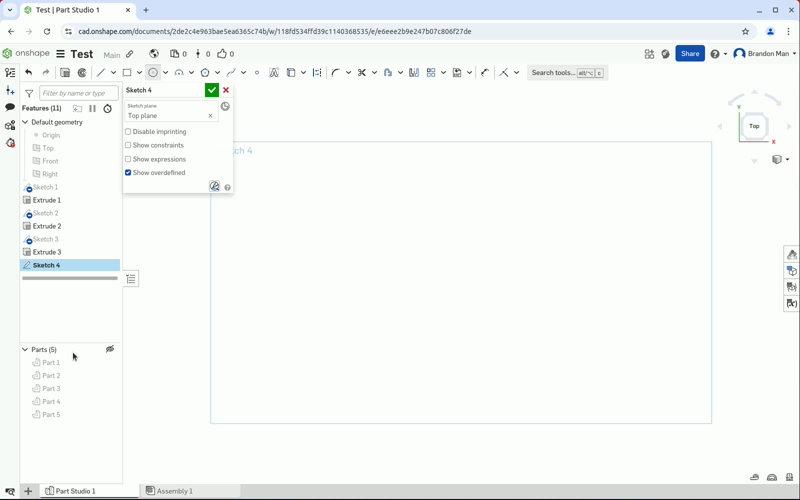
key_down(shift)
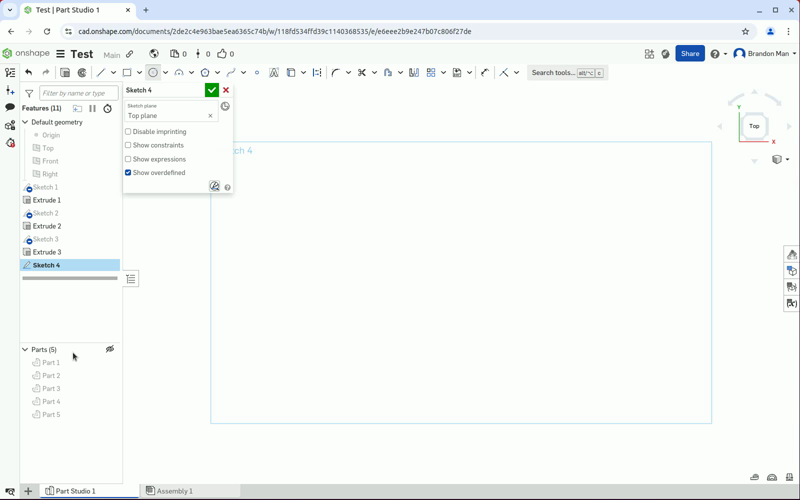
mouse_move(544, 282)
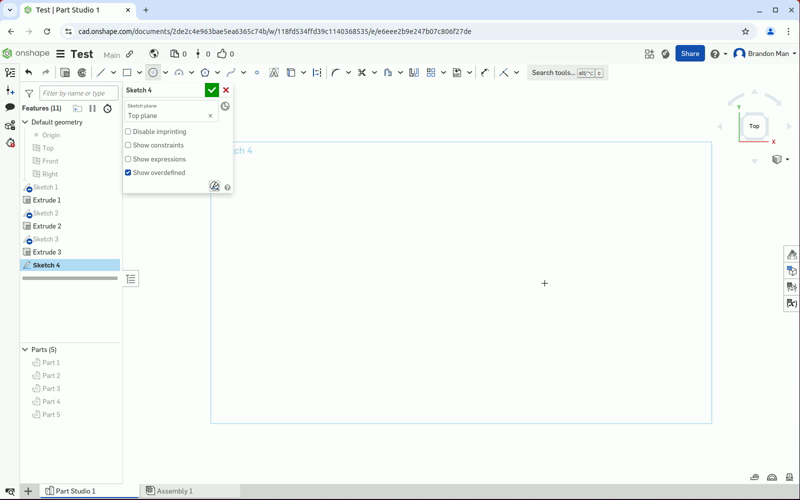
click(544, 282)
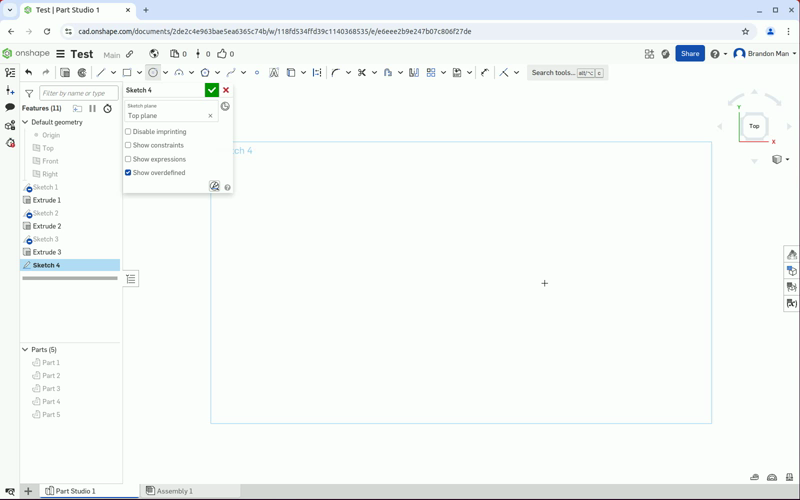
key_up(shift)
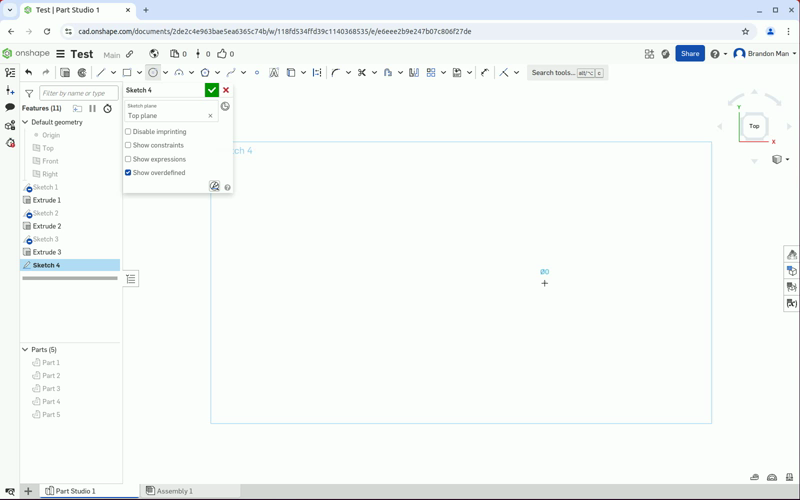
mouse_move(573, 282)
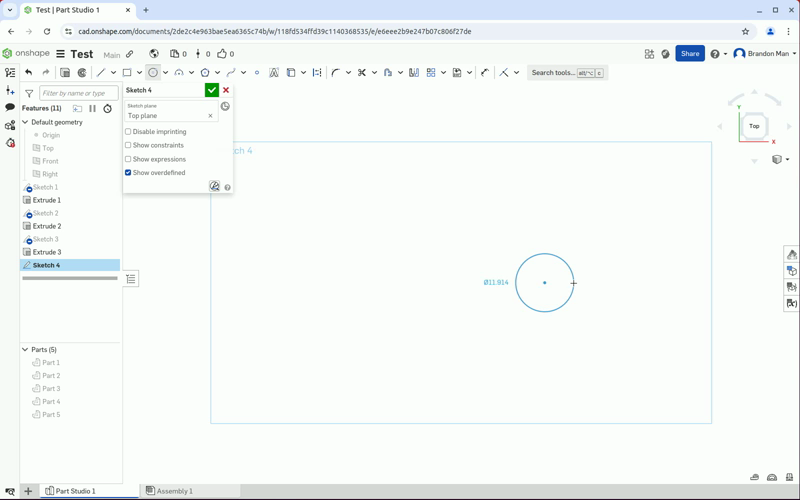
click(573, 282)
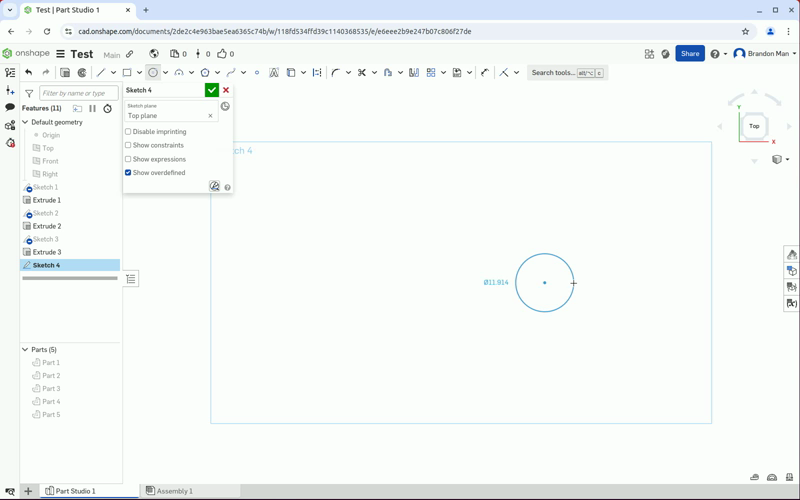
key(esc)
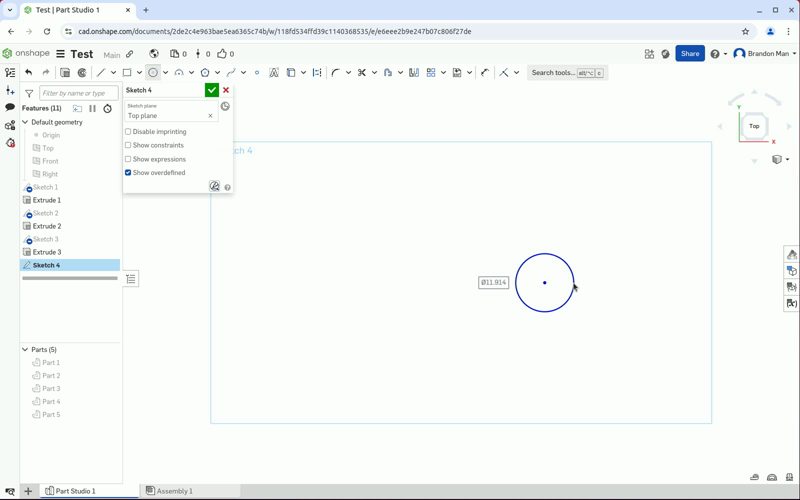
key(c)
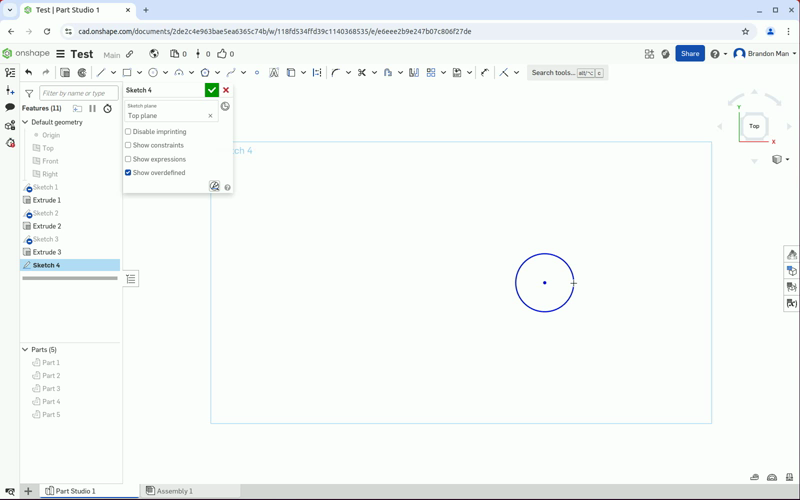
key_down(shift)
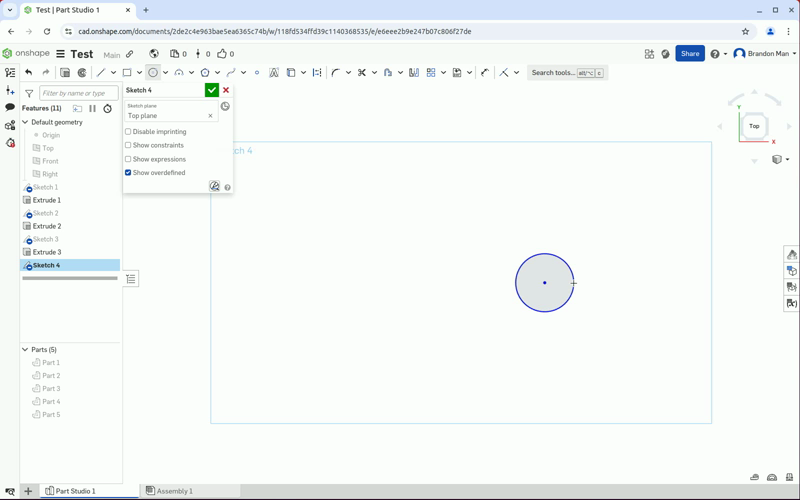
mouse_move(544, 282)
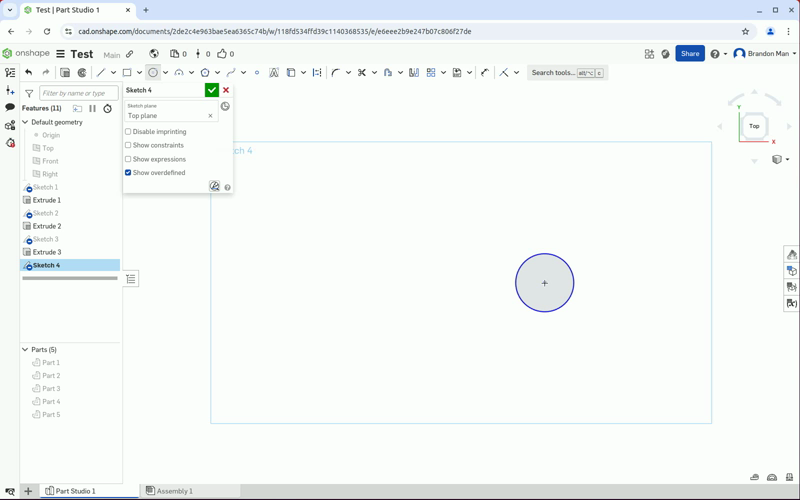
click(544, 282)
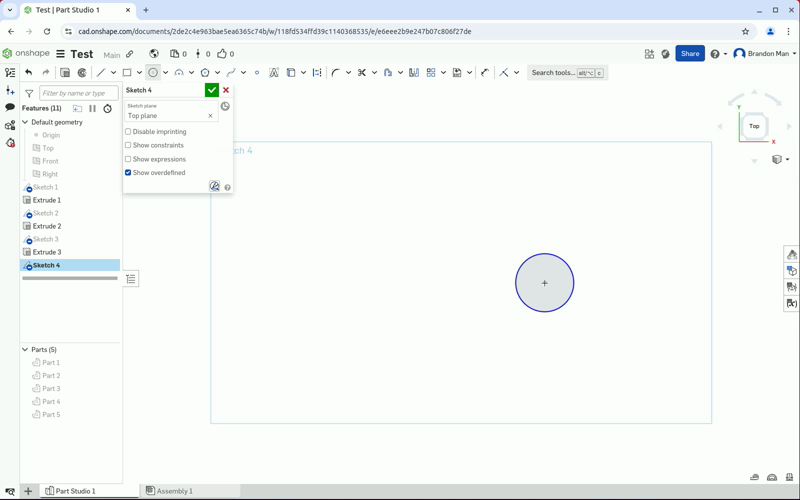
key_up(shift)
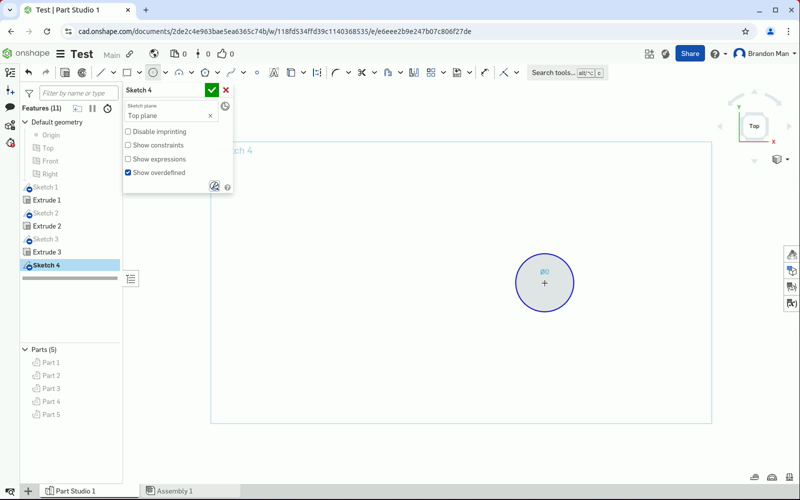
mouse_move(567, 282)
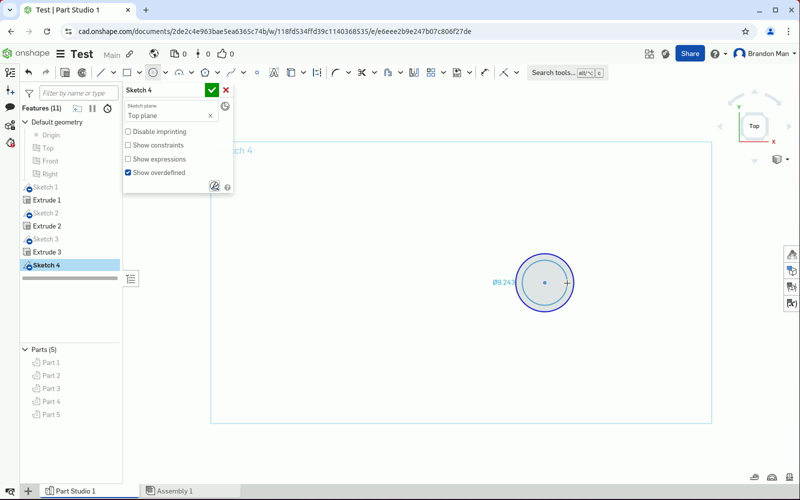
click(567, 282)
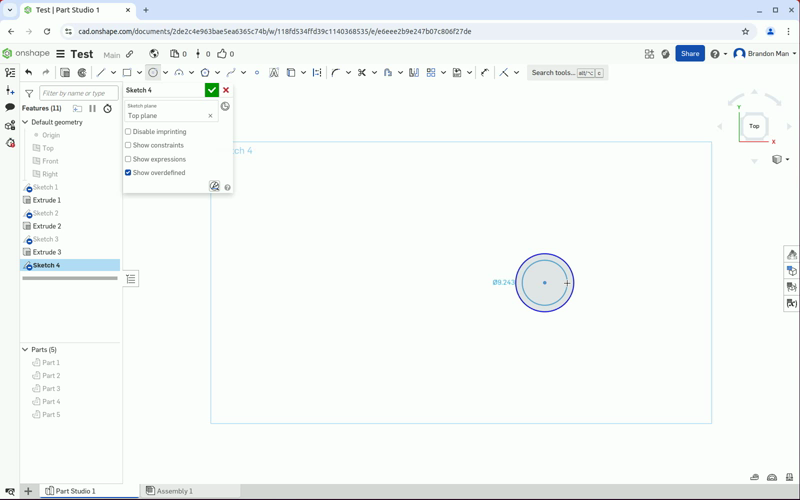
key(esc)
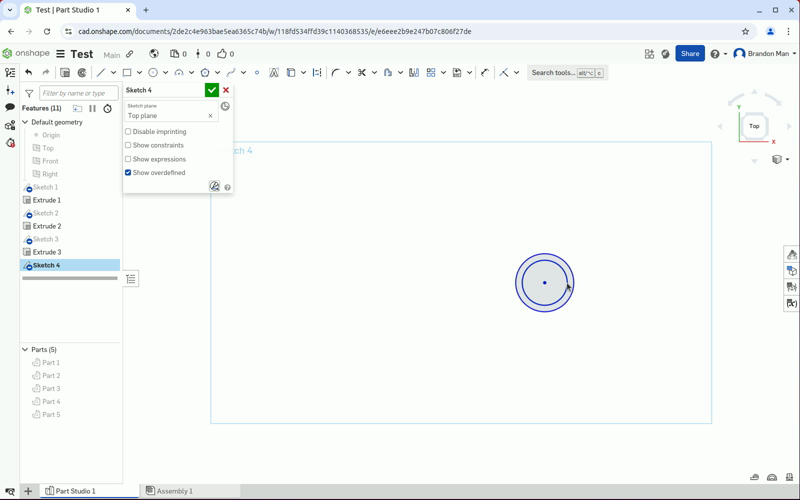
mouse_move(533, 304)
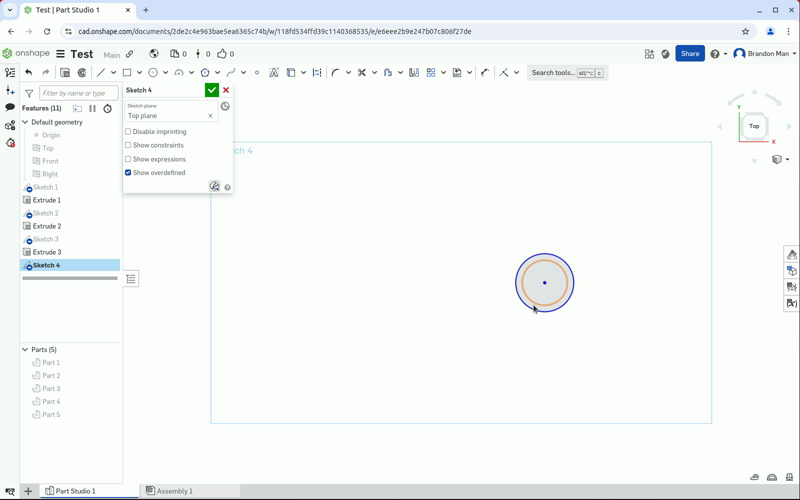
scroll(6)
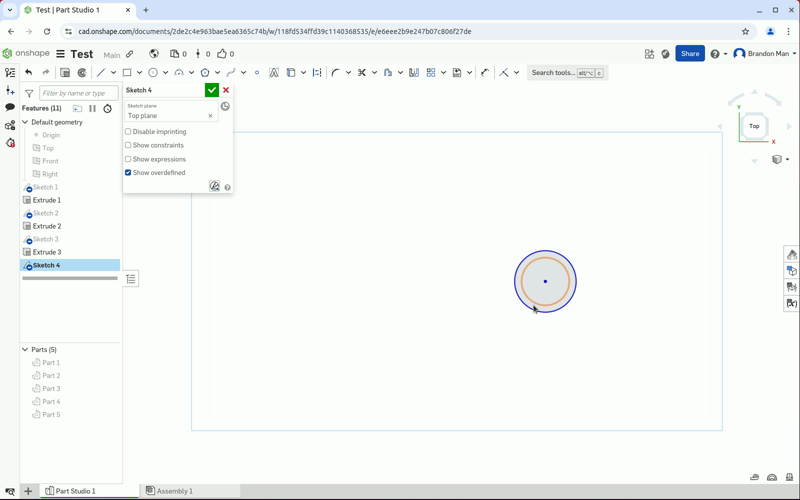
scroll(6)
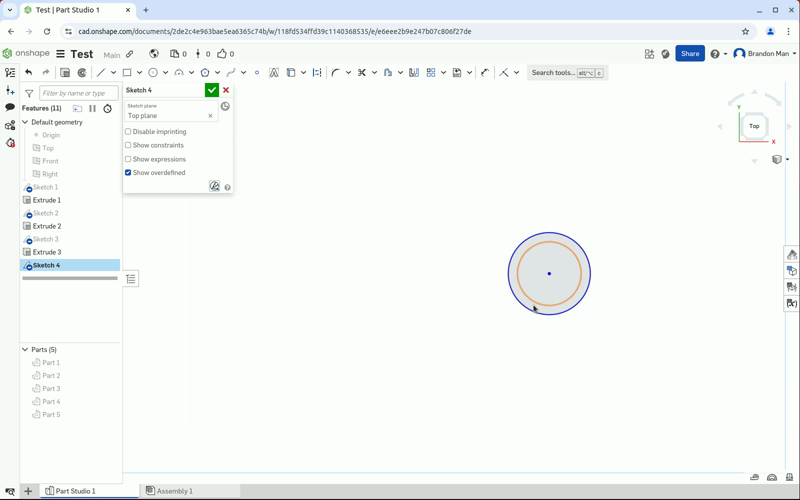
scroll(6)
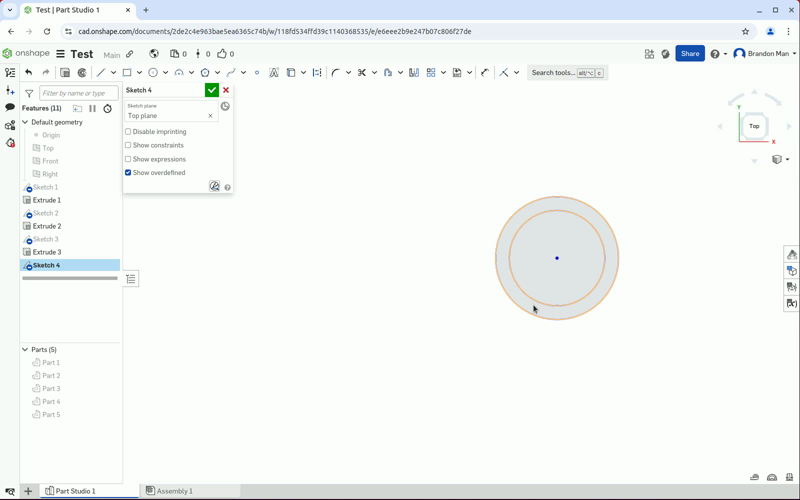
scroll(6)
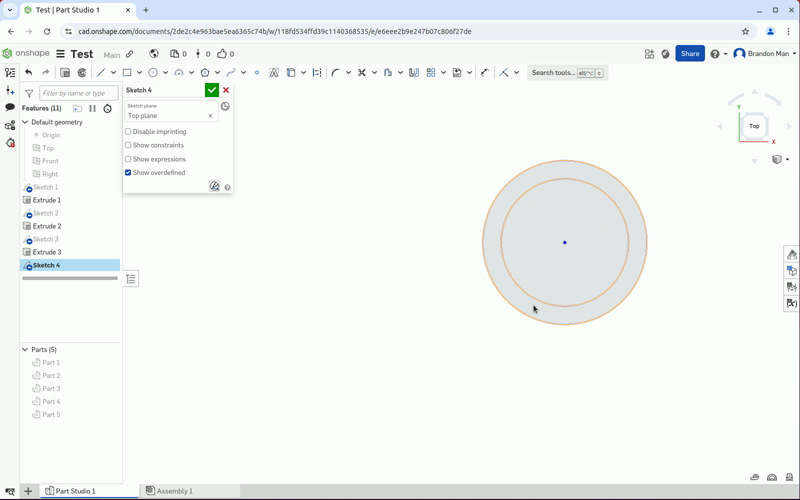
scroll(6)
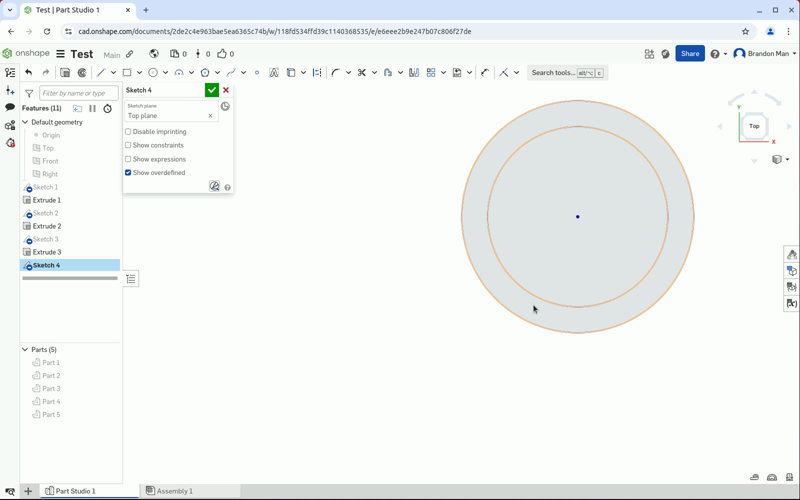
scroll(6)
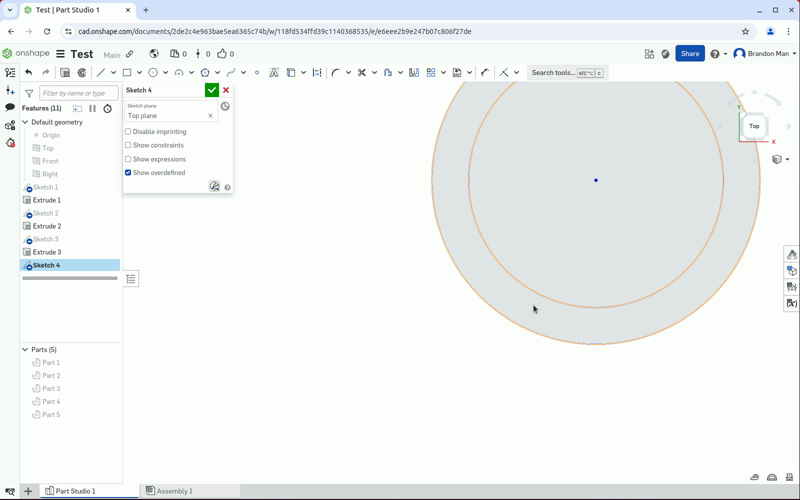
scroll(6)
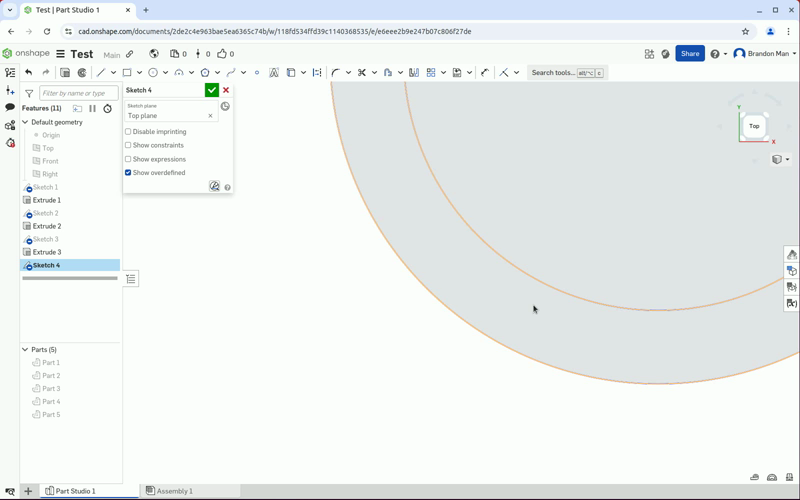
click(533, 304)
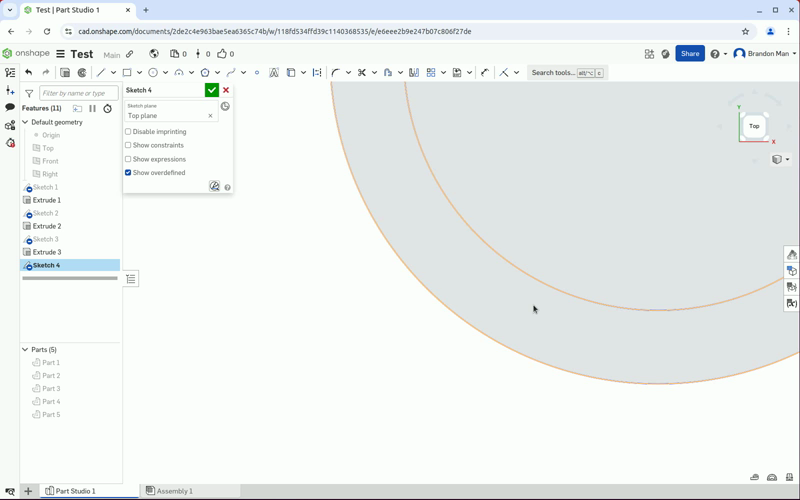
scroll(-6)
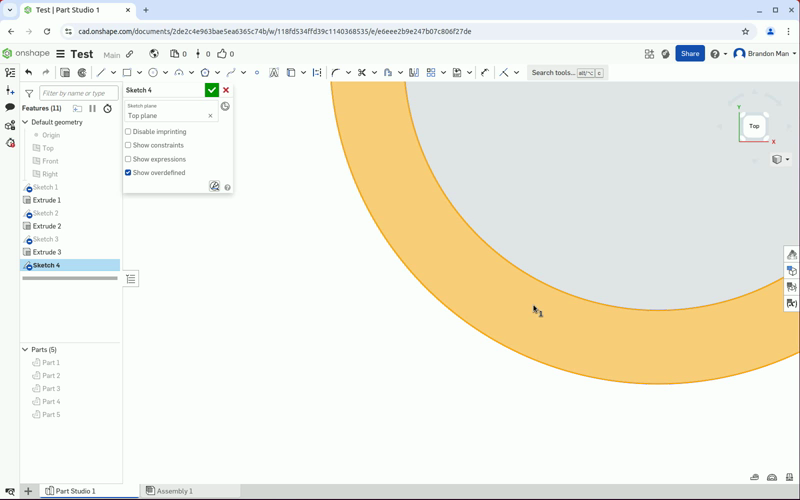
scroll(-6)
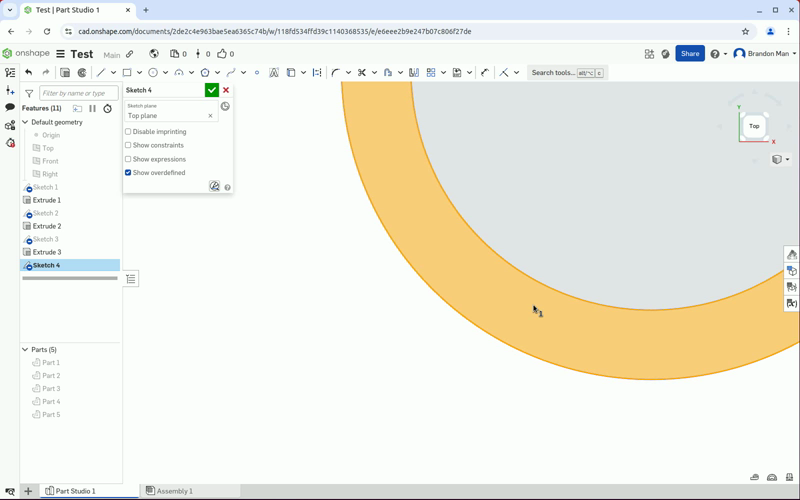
scroll(-6)
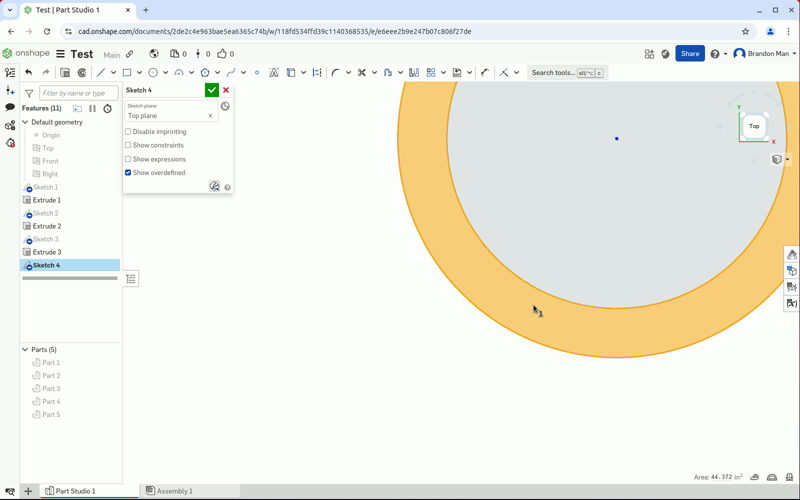
scroll(-6)
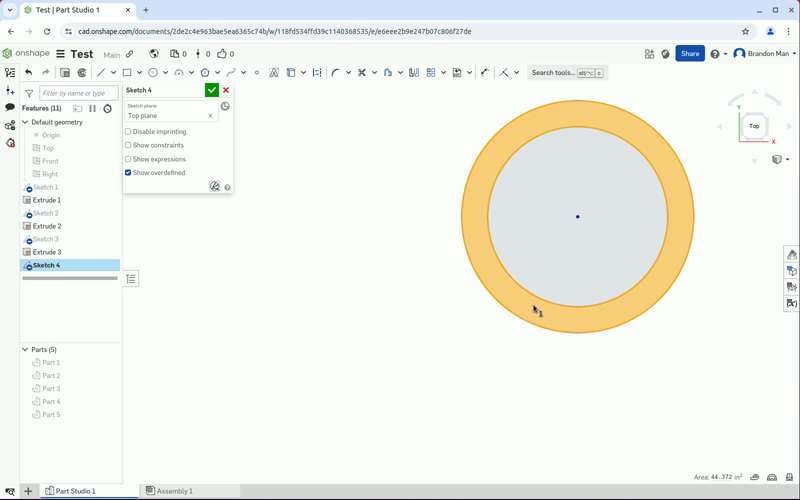
scroll(-6)
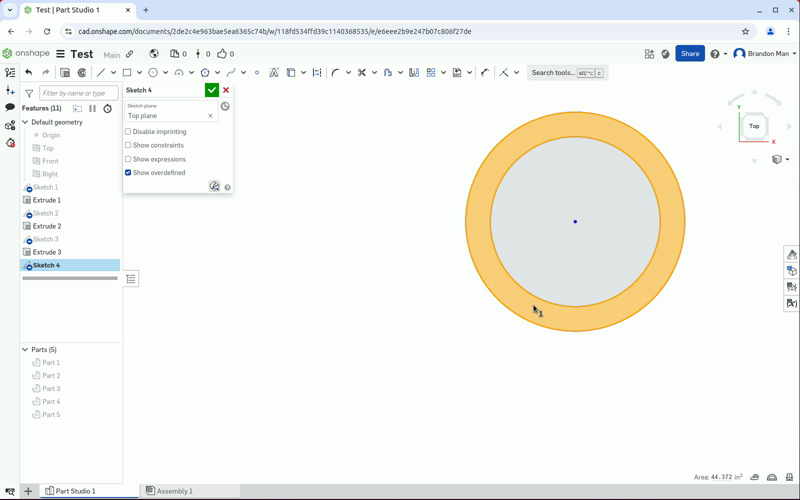
scroll(-6)
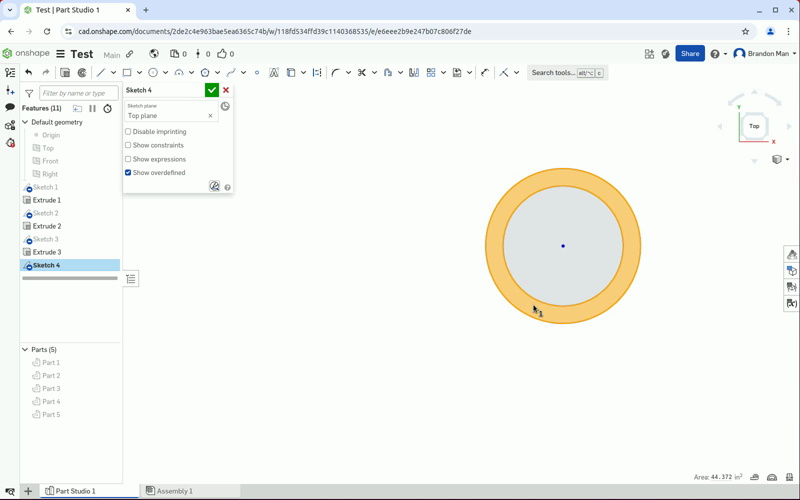
scroll(-6)
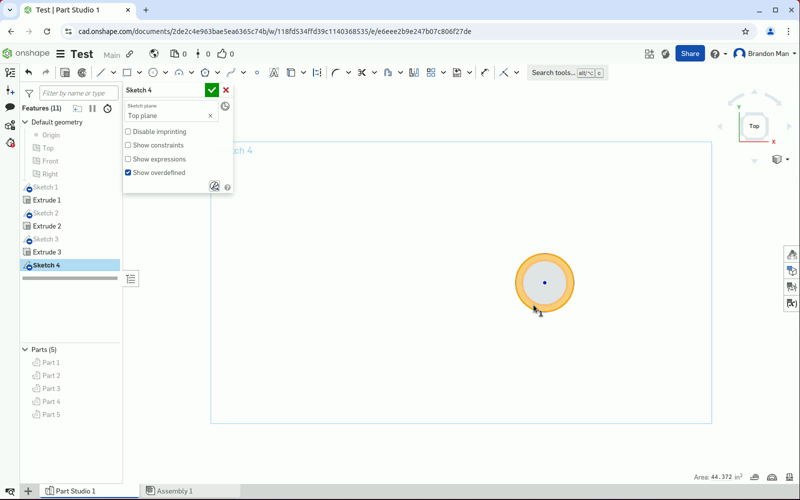
mouse_move(73, 352)
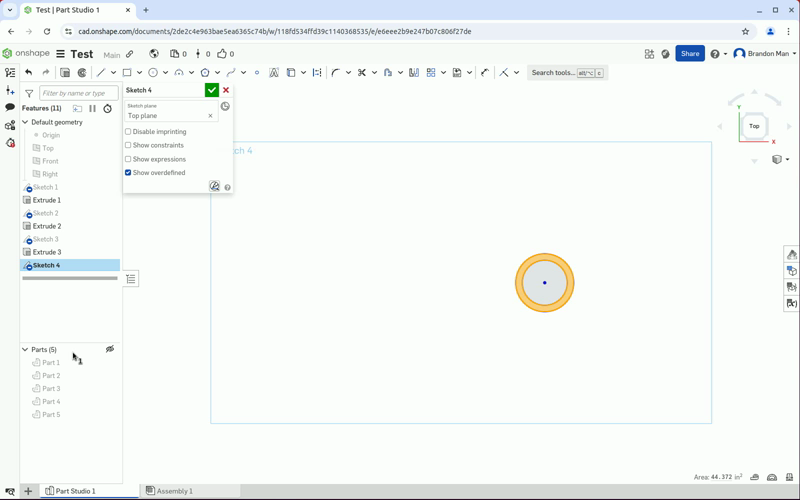
key(shift+y)
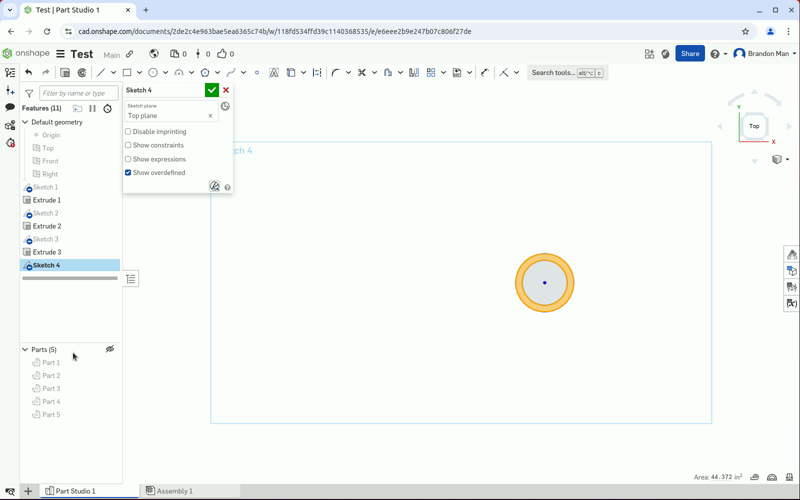
key(shift+e)
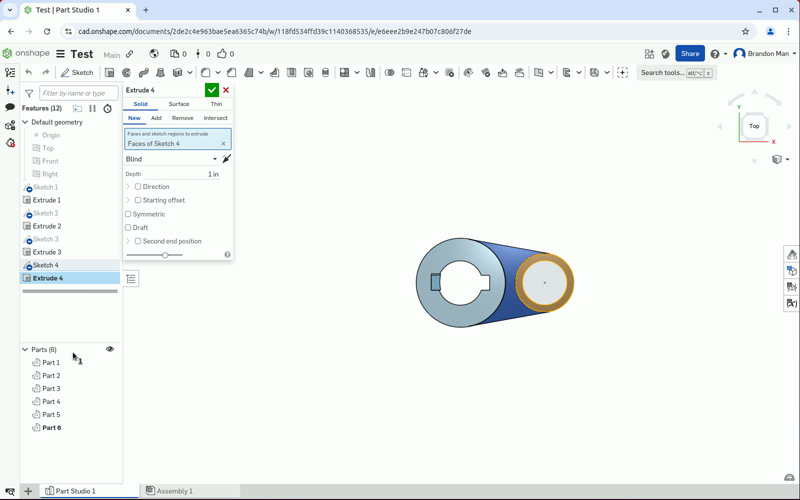
mouse_move(143, 106)
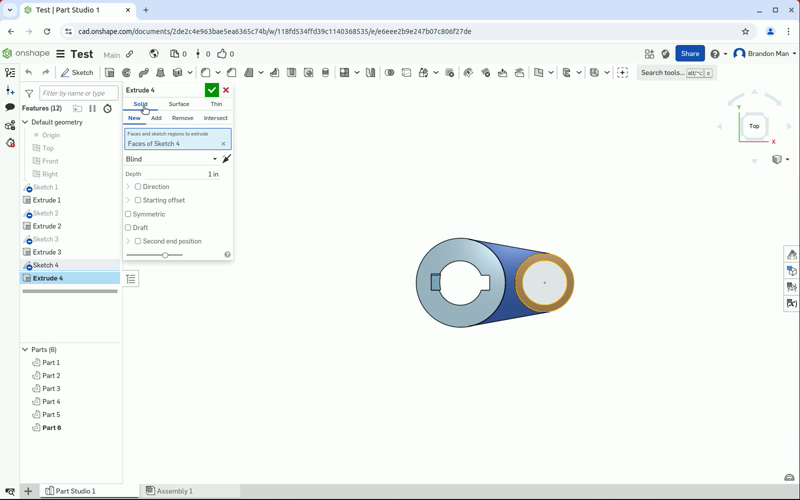
click(143, 106)
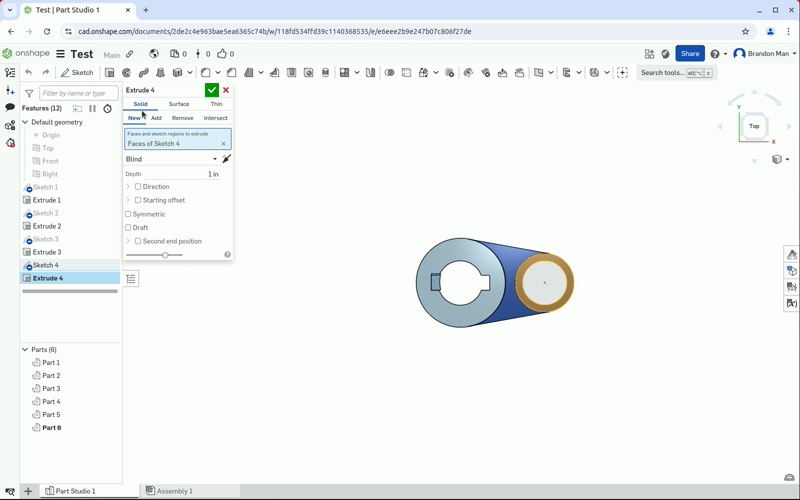
mouse_move(137, 120)
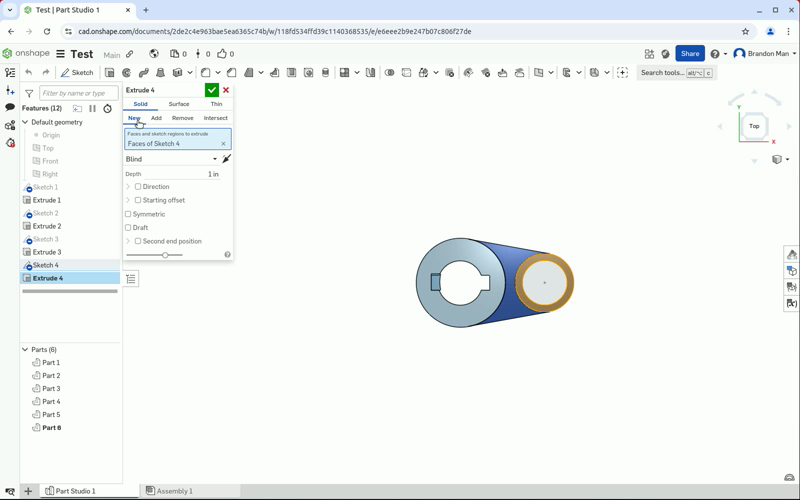
click(137, 120)
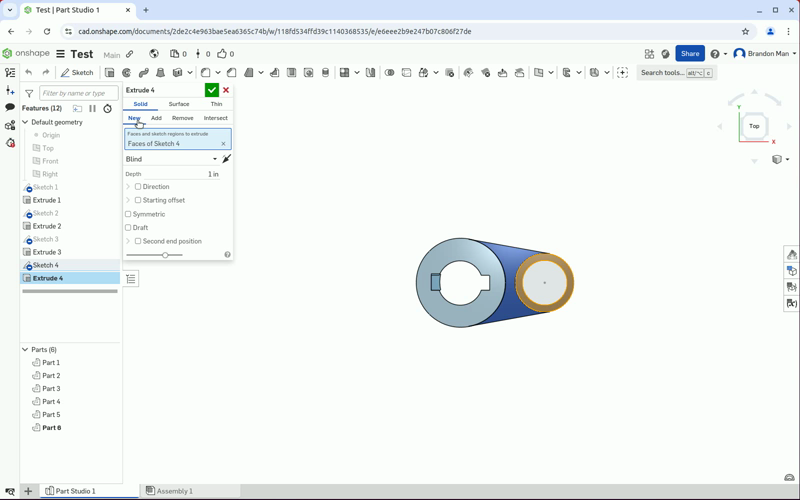
key(tab, 4)
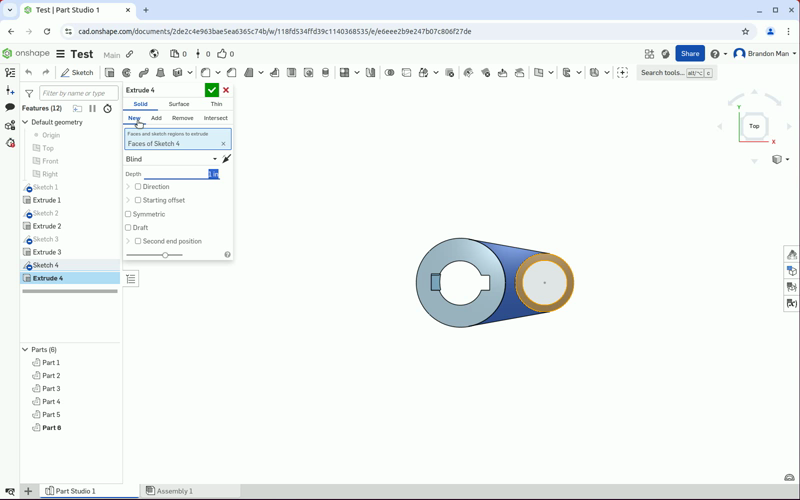
text(7.943)
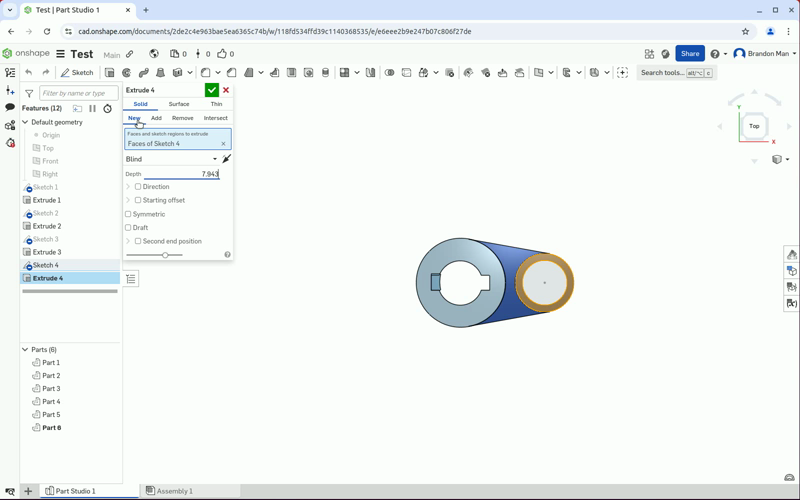
key(enter)
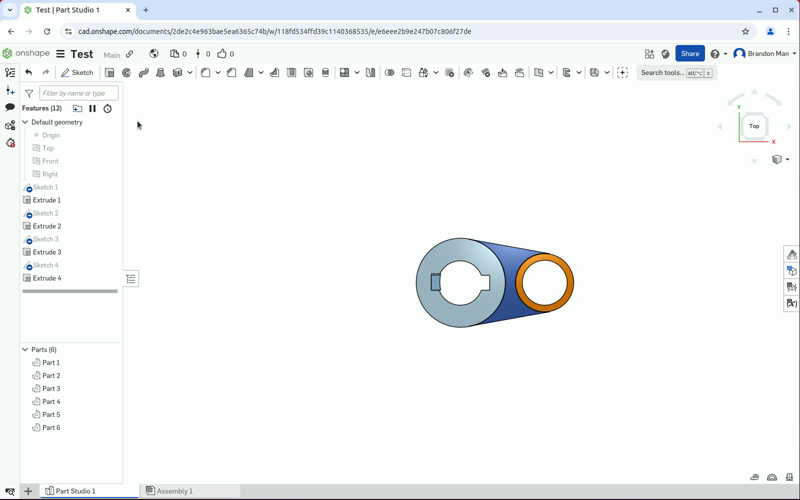
key(shift+h)
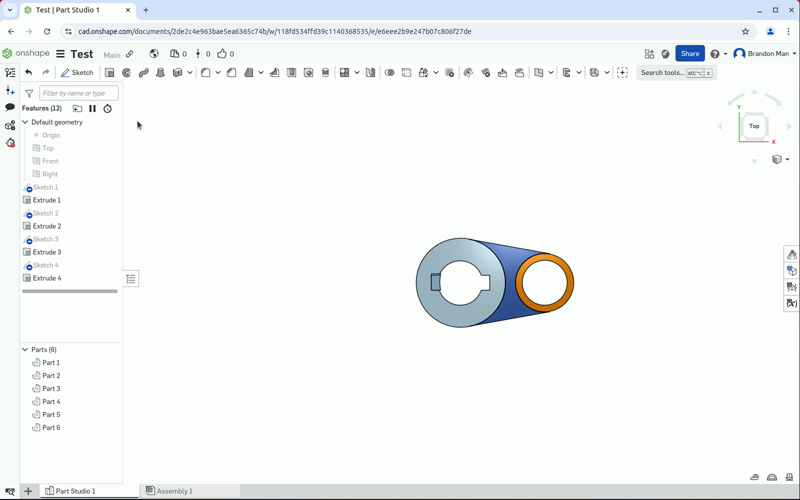
key(shift+h)
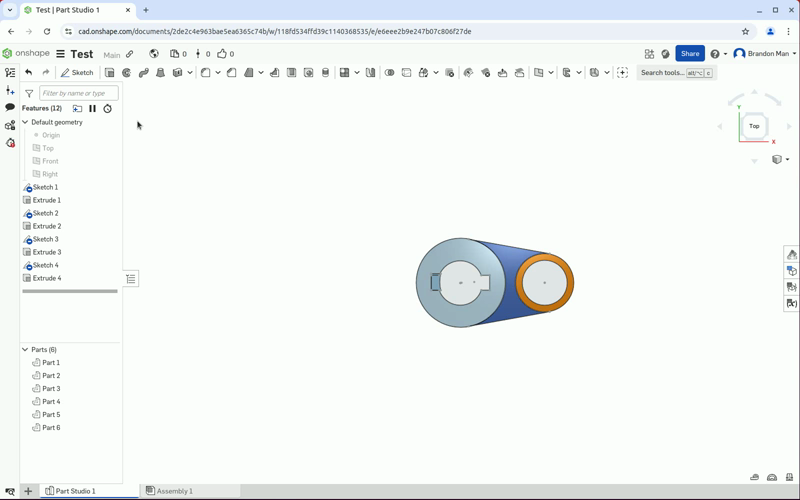
key(shift+7)
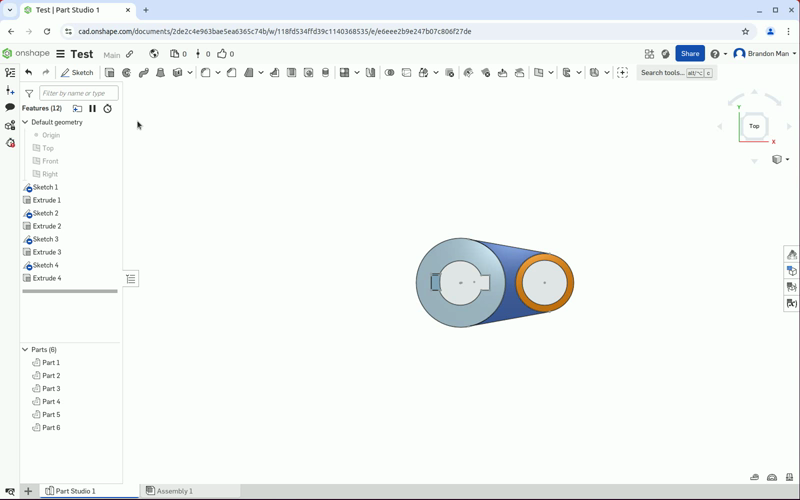
key(up, 3)
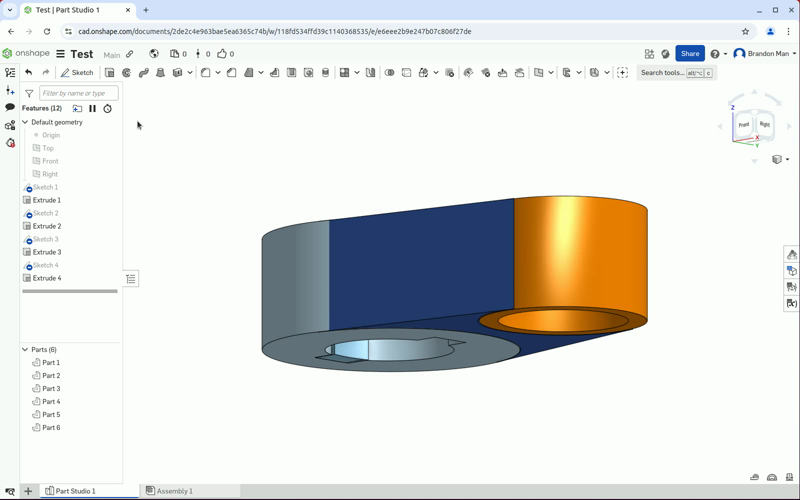
key(left, 3)
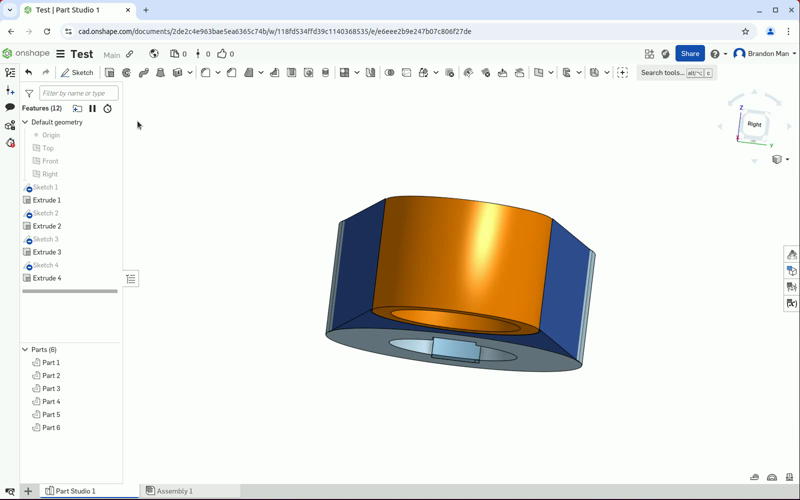
key(right, 3)
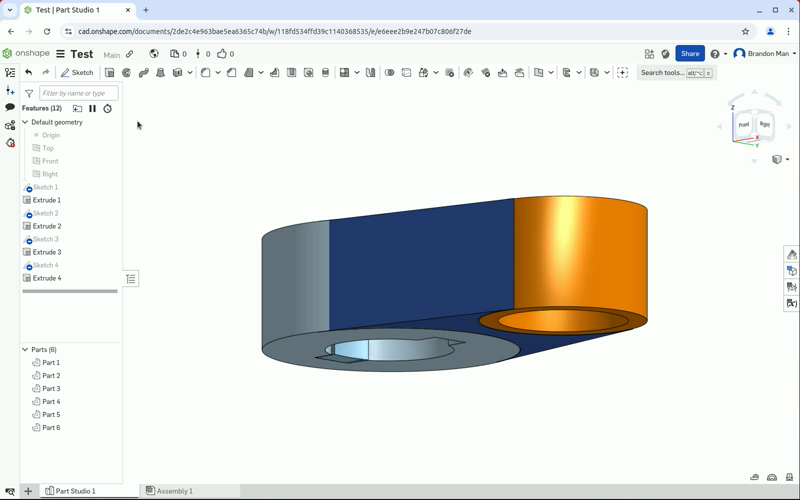
key(down, 3)
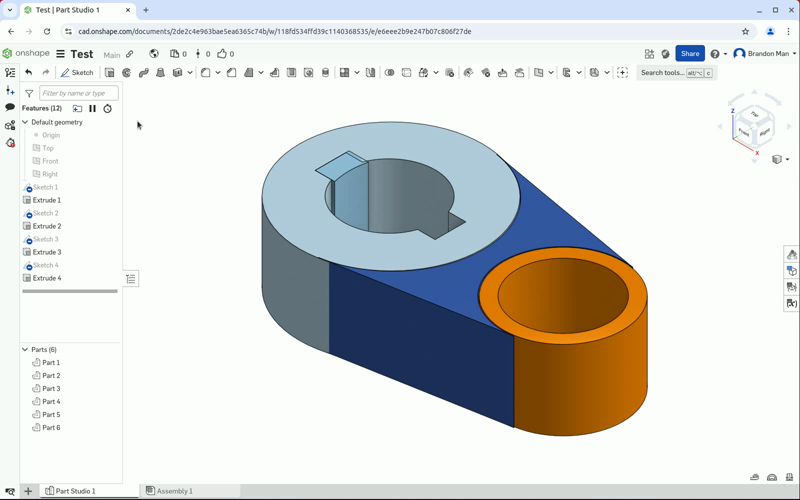
mouse_move(73, 189)
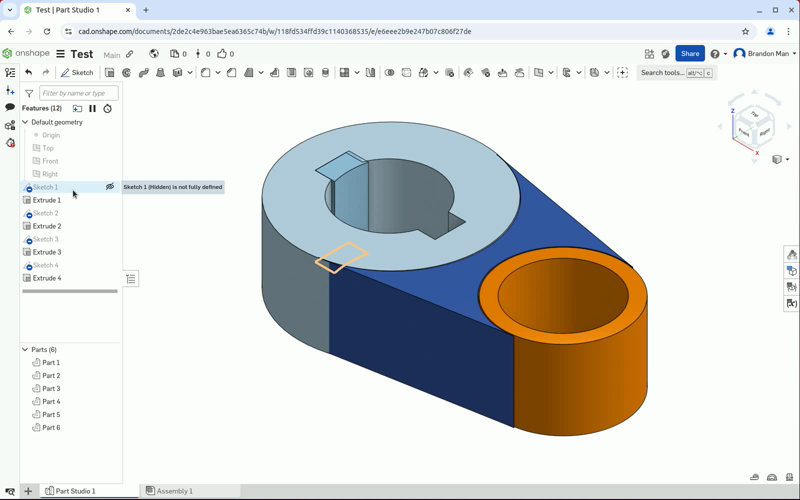
click(73, 189)